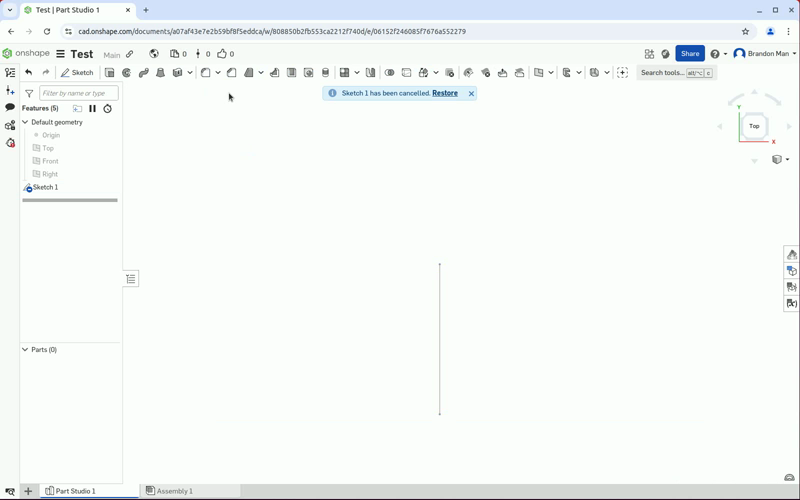
key(shift+h)
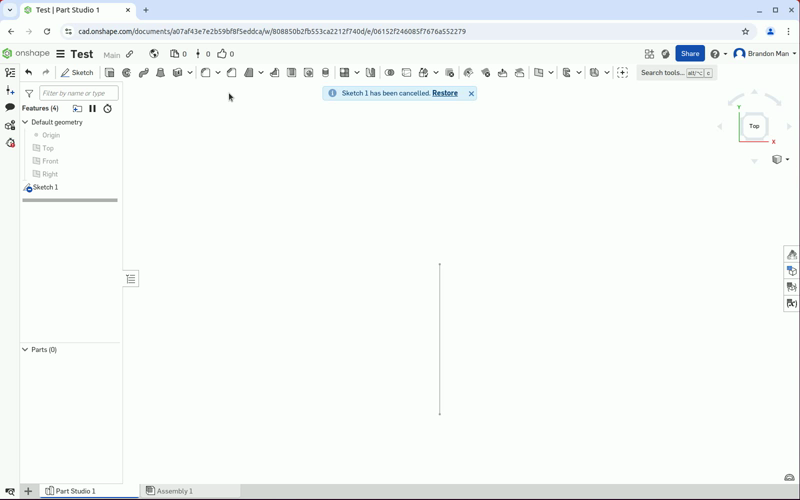
key(shift+s)
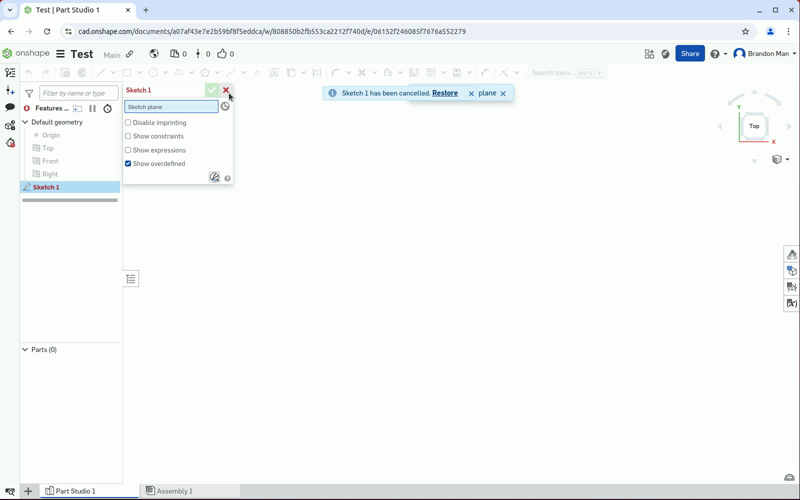
mouse_move(73, 150)
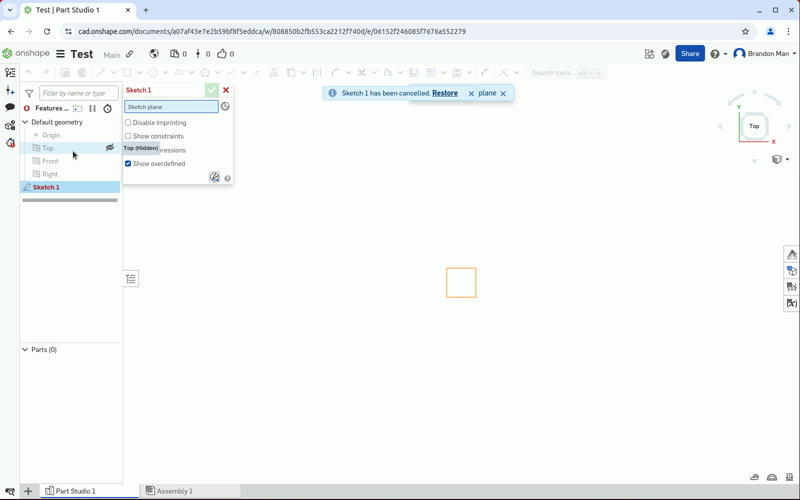
click(73, 150)
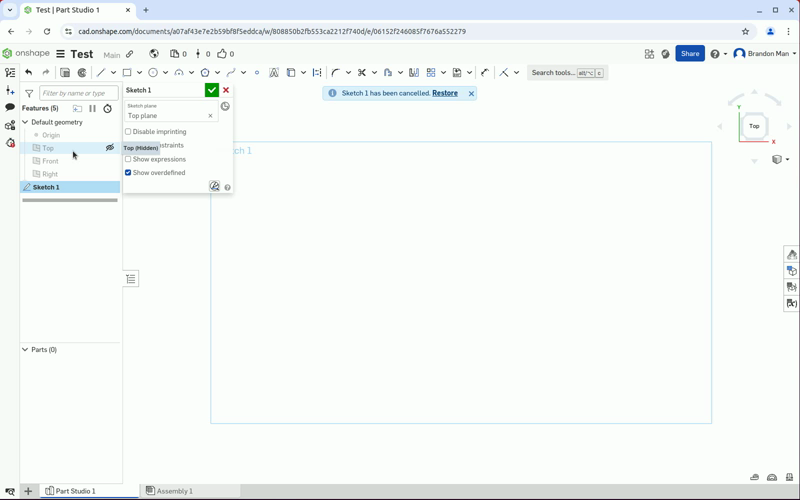
mouse_move(73, 352)
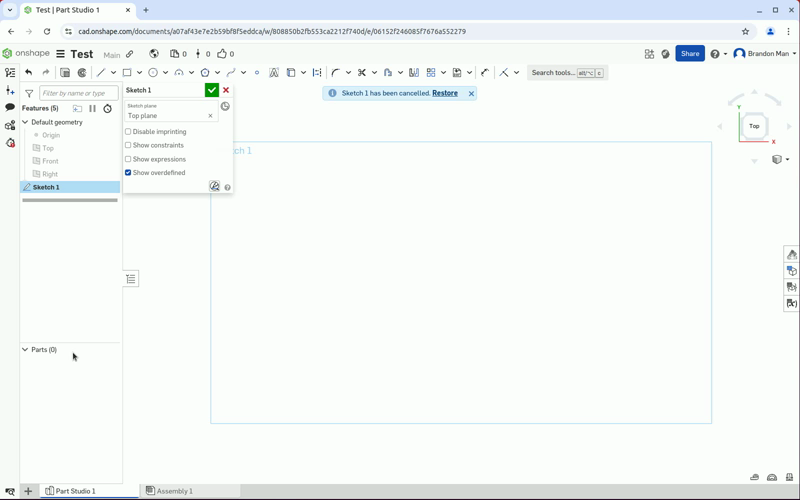
key(y)
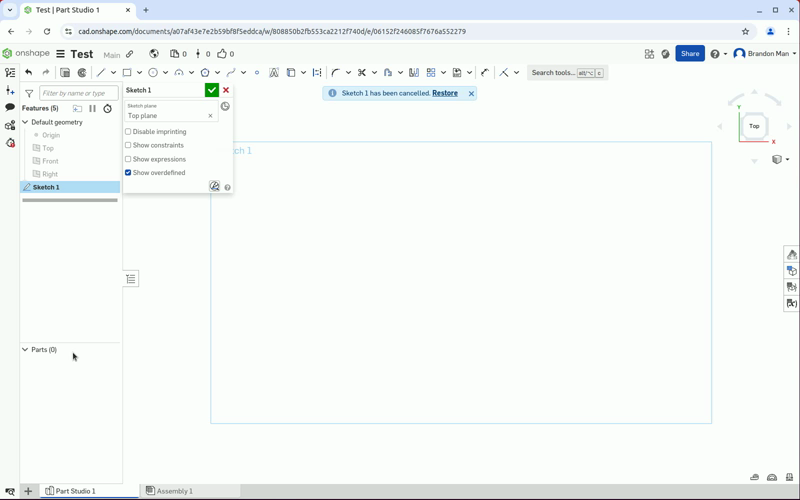
key(l)
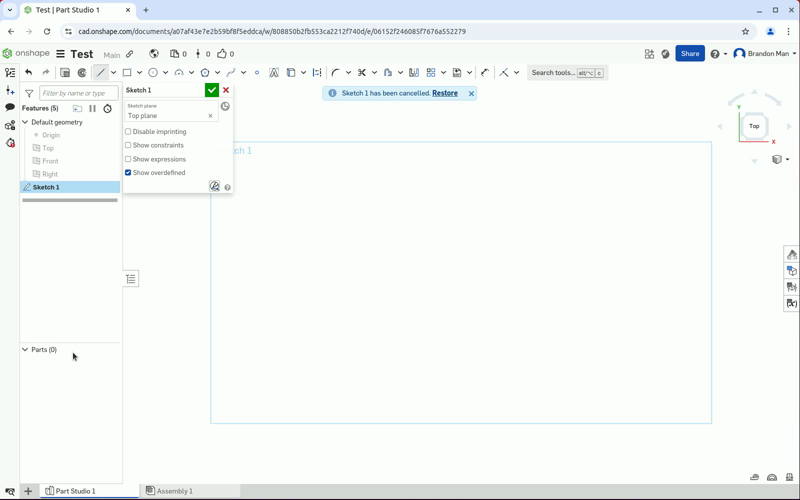
key_down(shift)
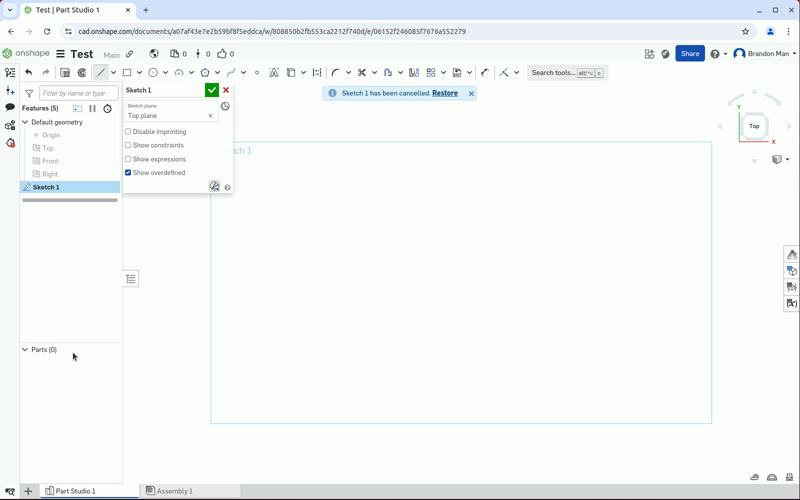
mouse_move(401, 367)
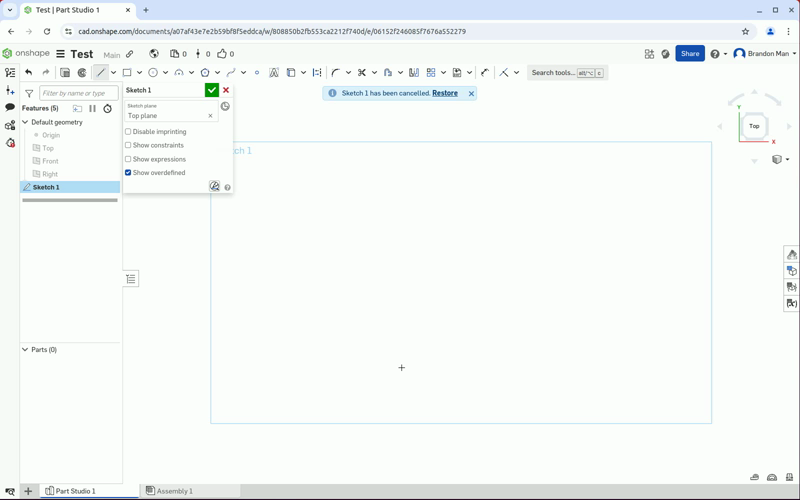
click(401, 367)
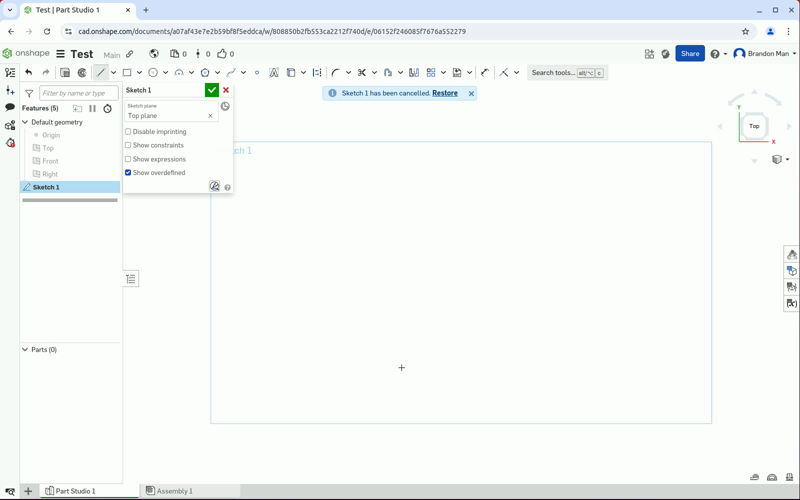
key_up(shift)
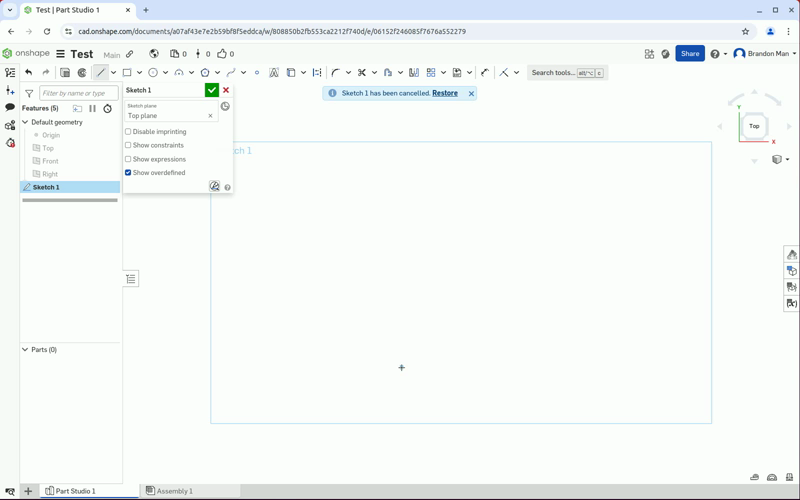
key_down(shift)
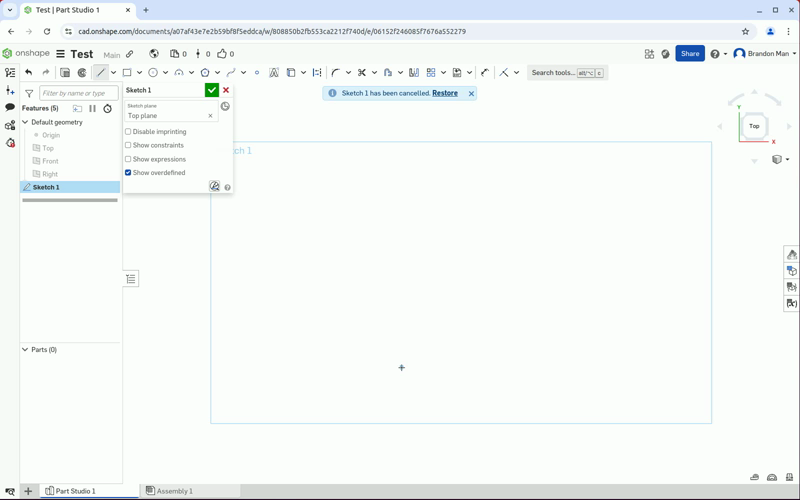
mouse_move(431, 367)
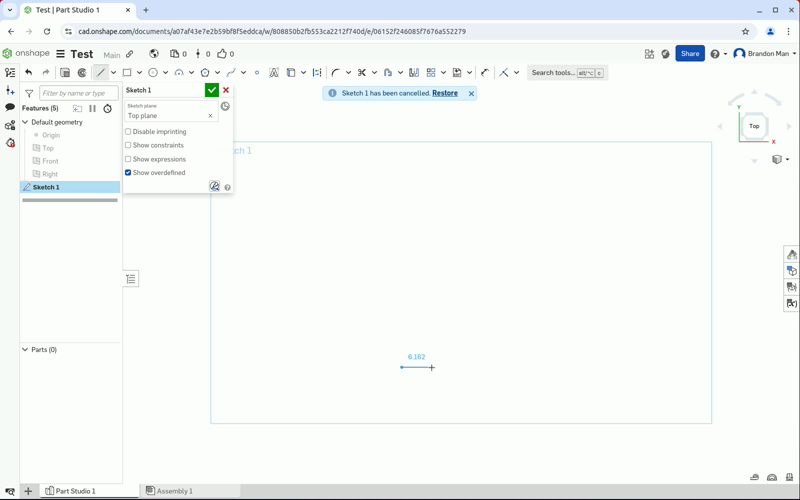
mouse_move(430, 367)
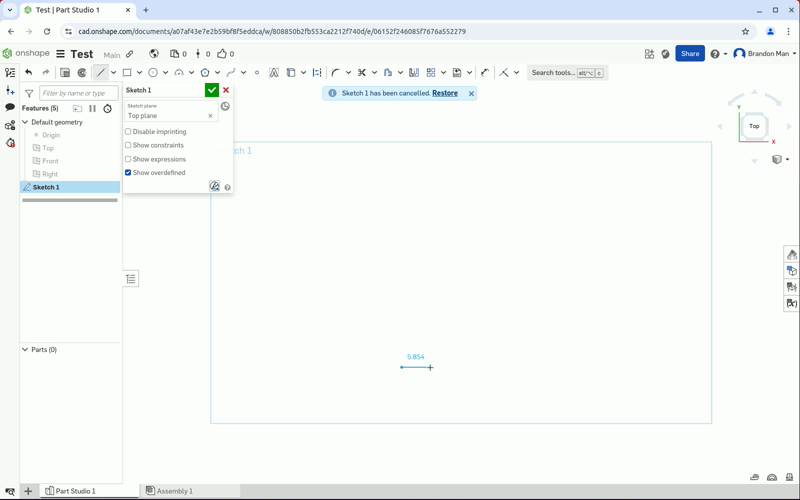
click(430, 367)
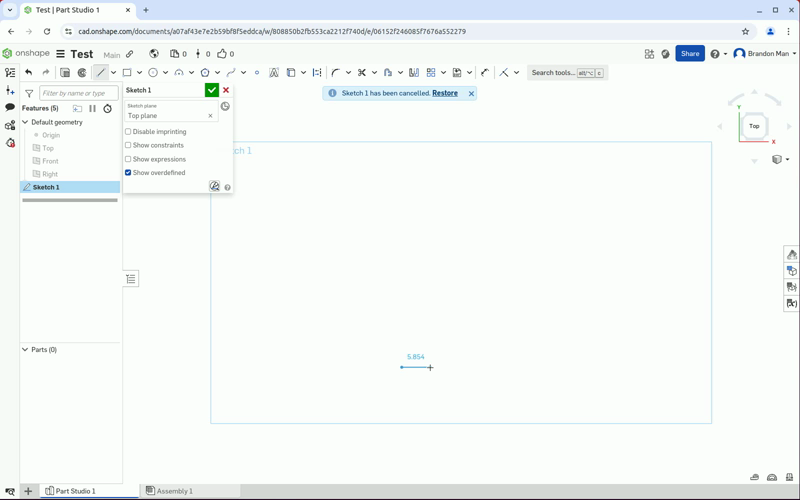
key_up(shift)
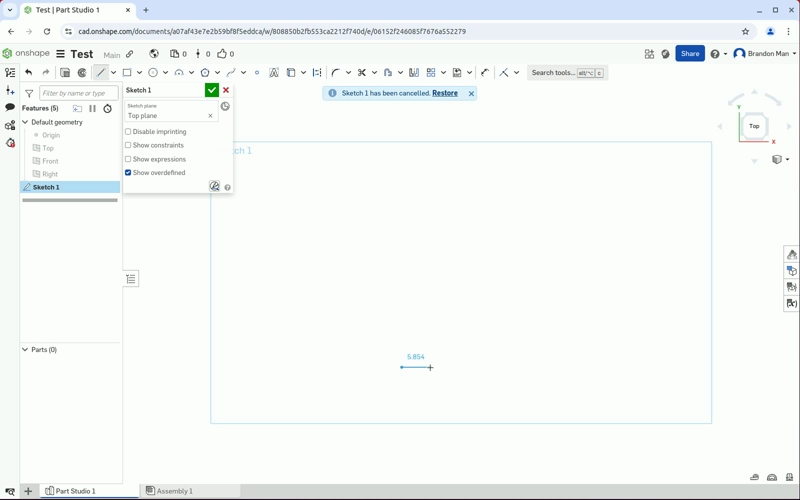
key_down(shift)
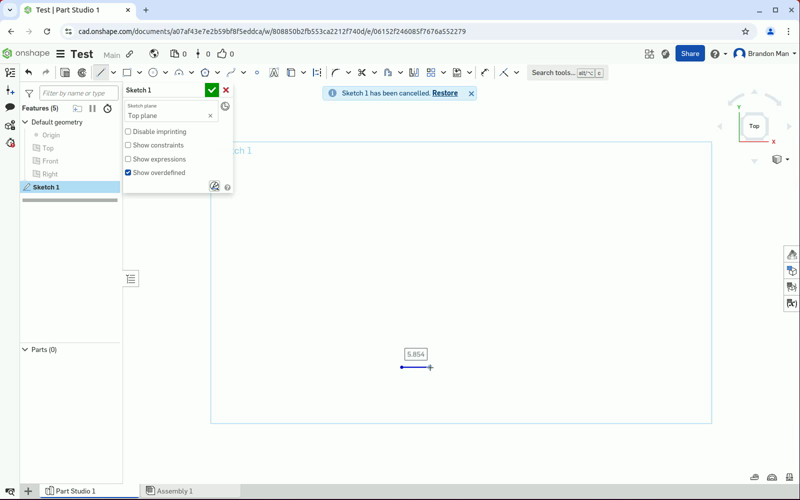
mouse_move(460, 367)
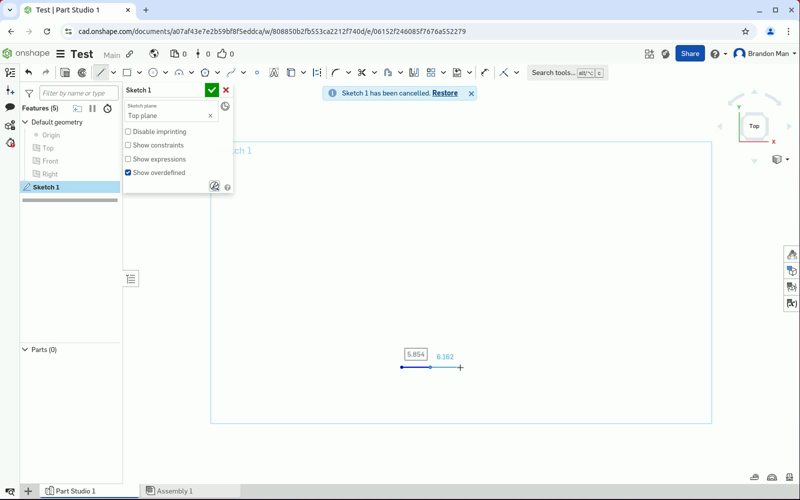
mouse_move(430, 330)
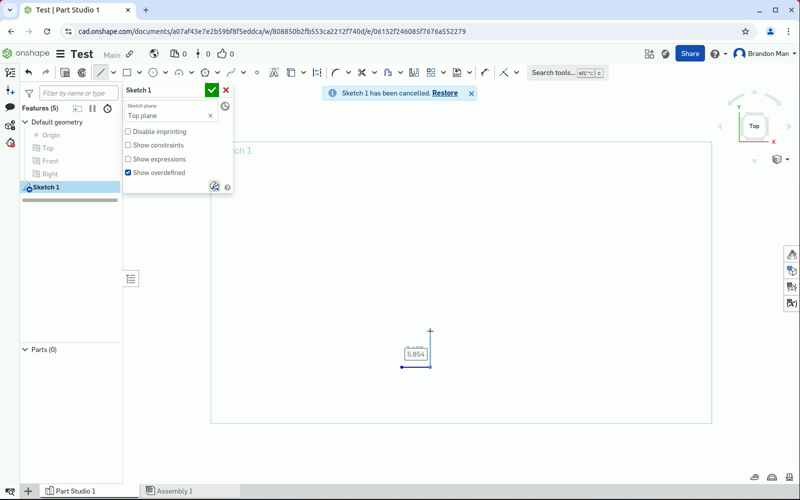
click(430, 330)
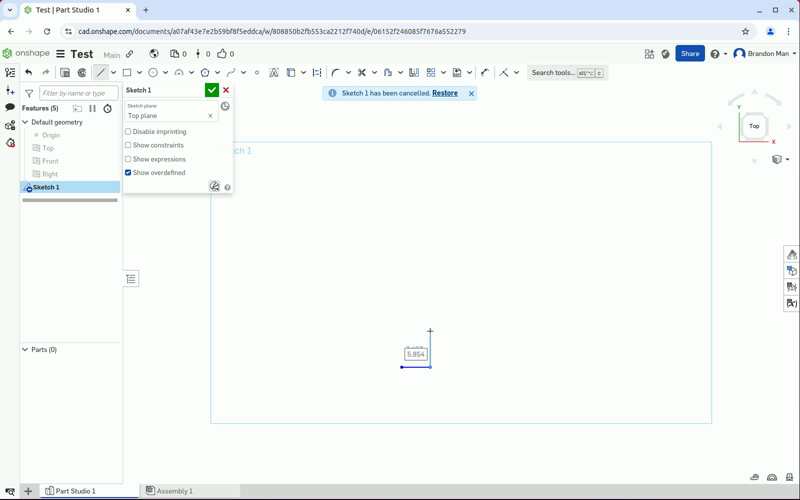
key_up(shift)
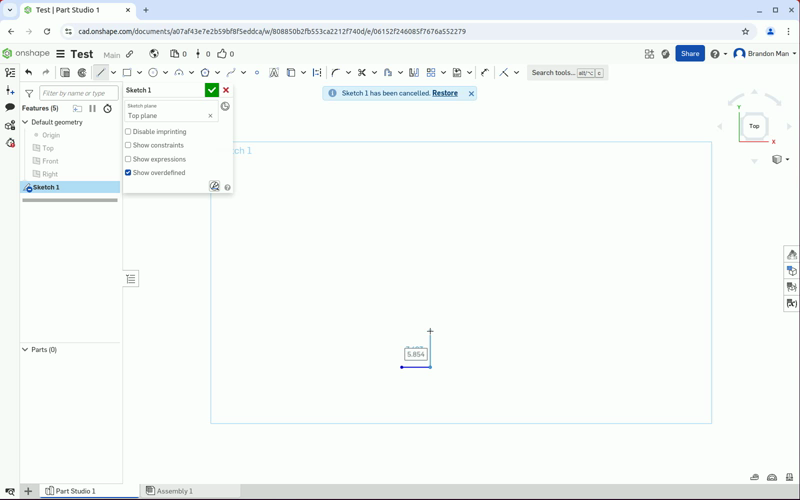
key_down(shift)
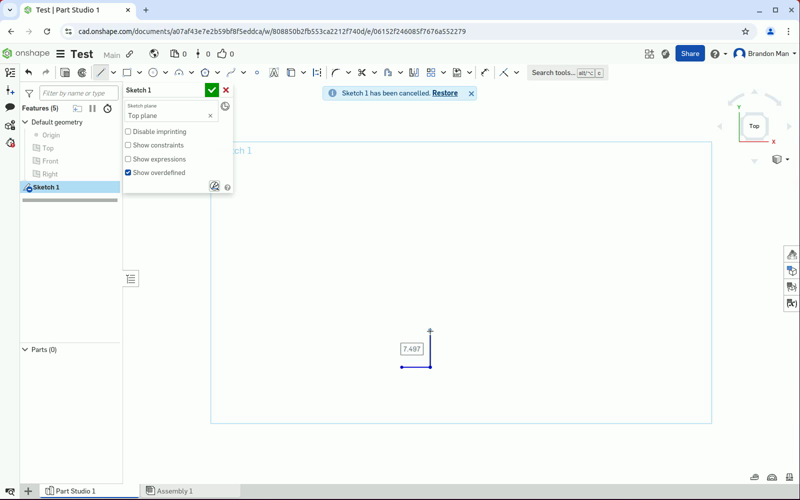
mouse_move(460, 330)
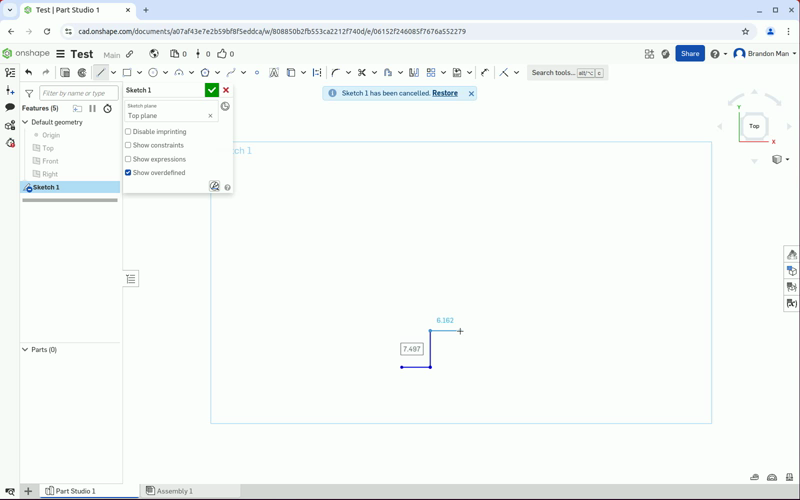
mouse_move(442, 330)
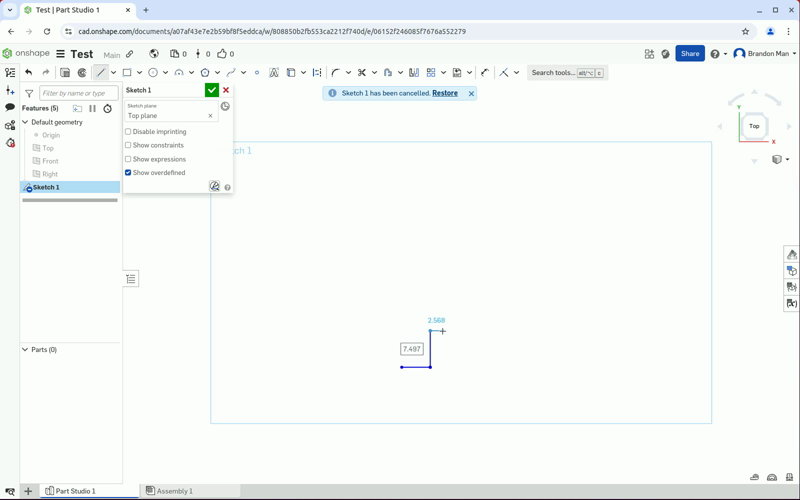
click(442, 330)
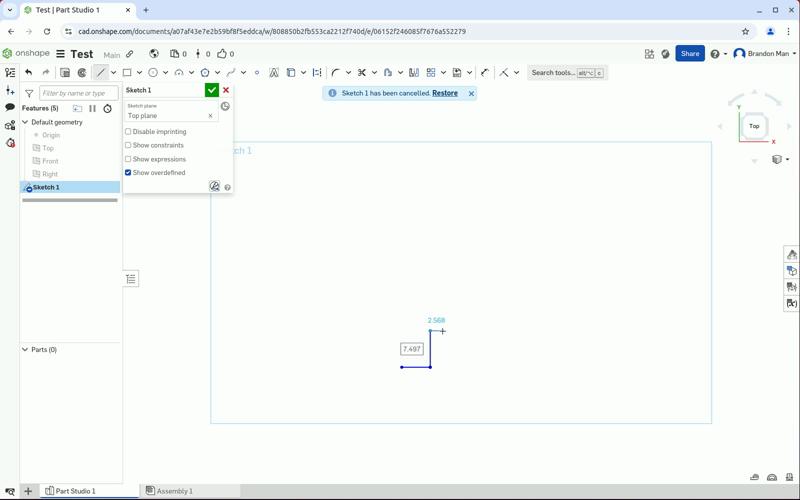
key_up(shift)
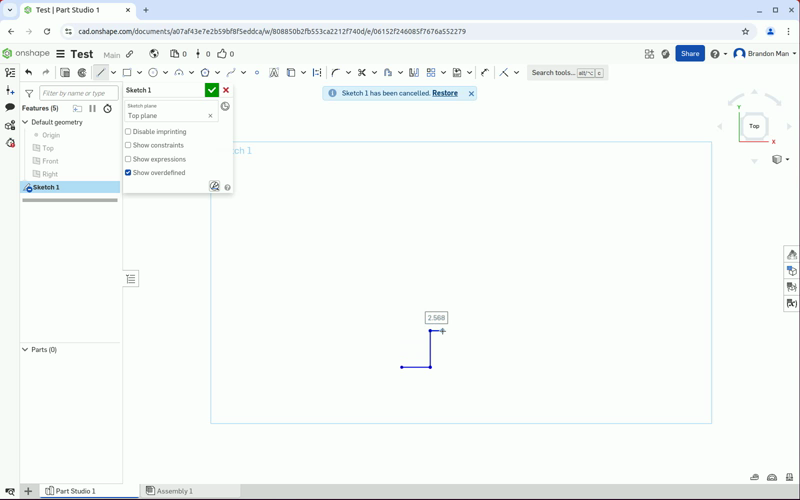
key_down(shift)
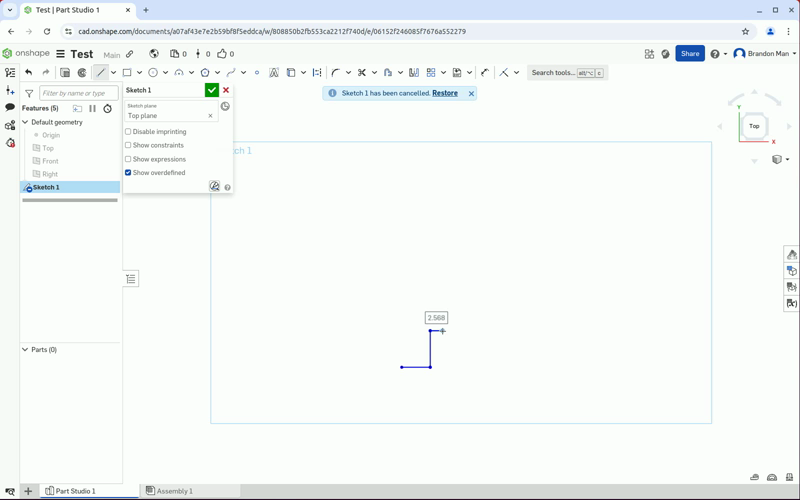
mouse_move(472, 330)
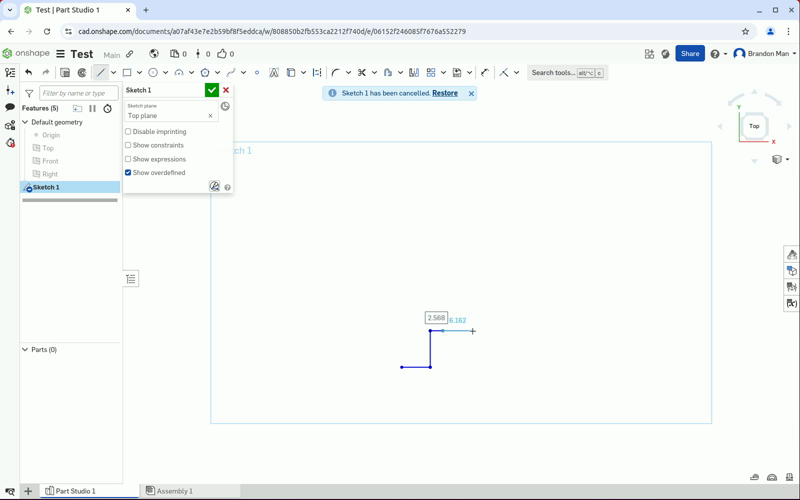
mouse_move(442, 367)
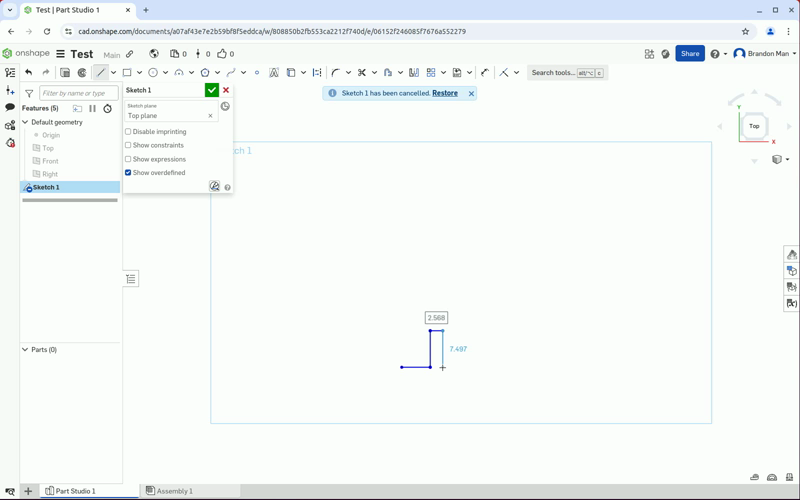
click(442, 367)
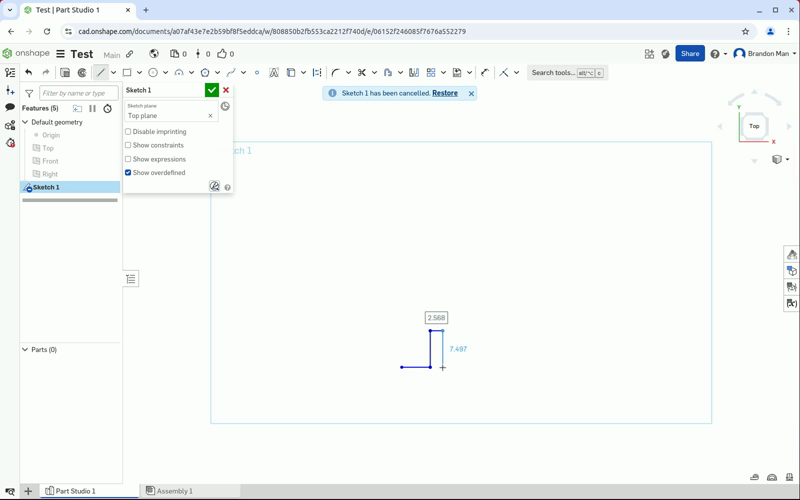
key_up(shift)
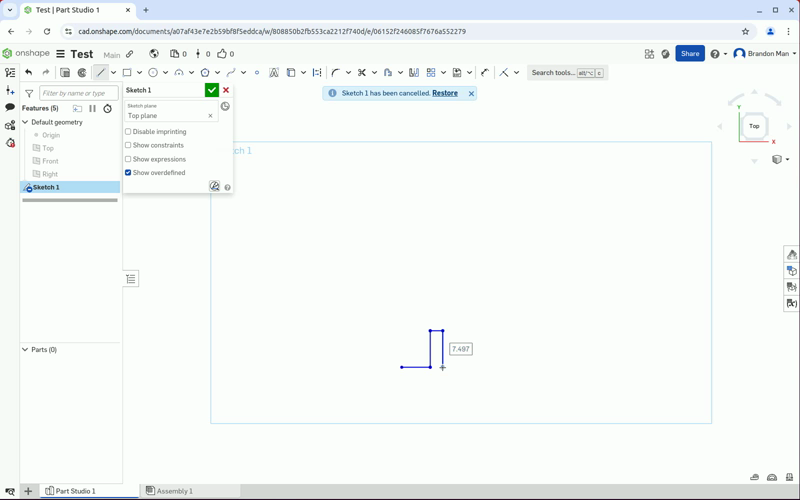
key_down(shift)
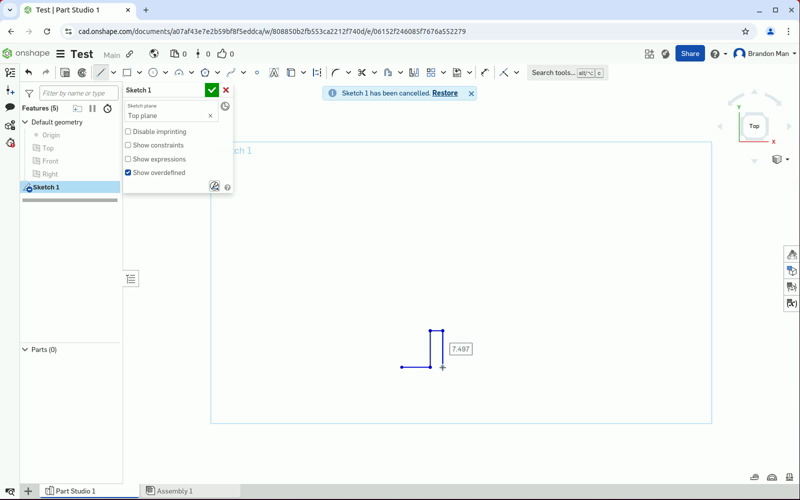
mouse_move(472, 367)
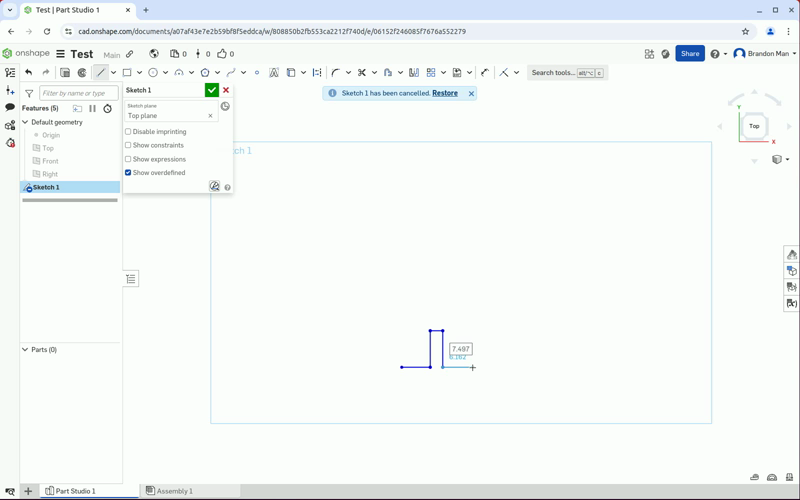
mouse_move(442, 391)
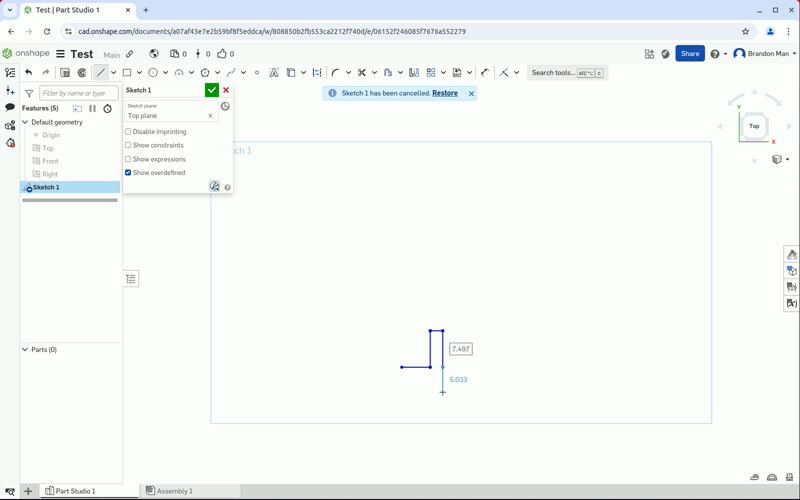
click(442, 391)
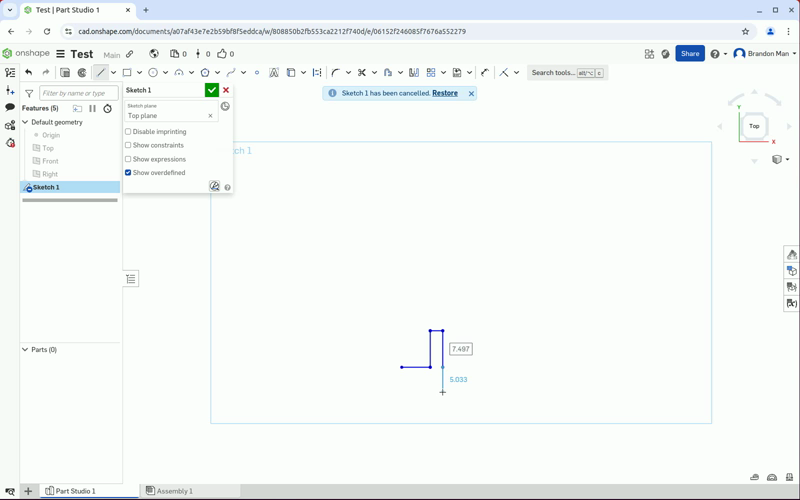
key_up(shift)
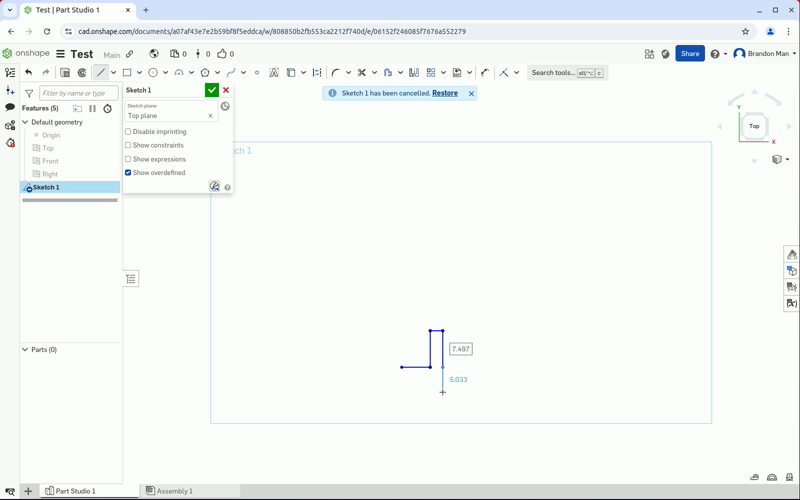
key_down(shift)
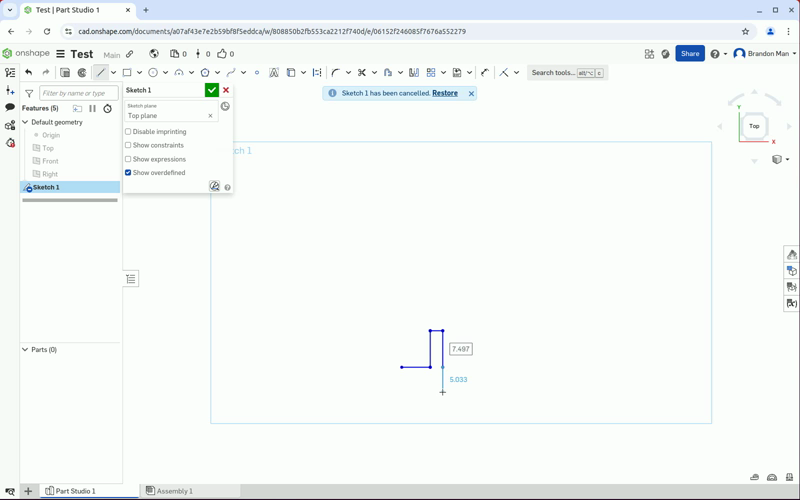
mouse_move(517, 391)
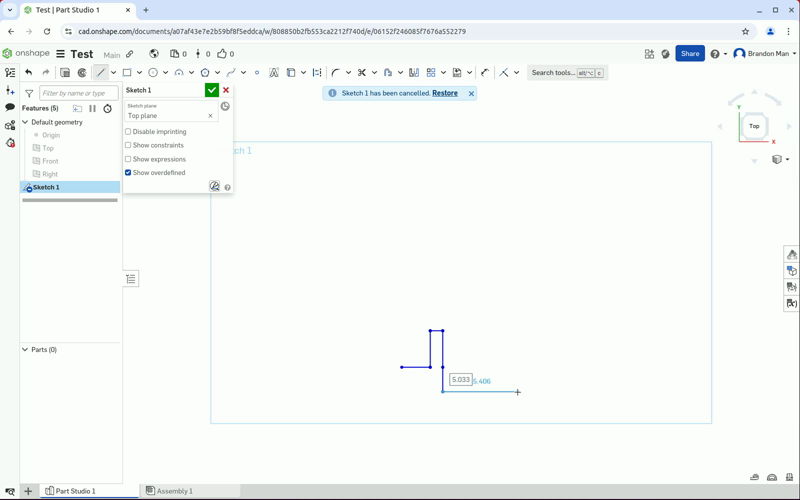
click(517, 391)
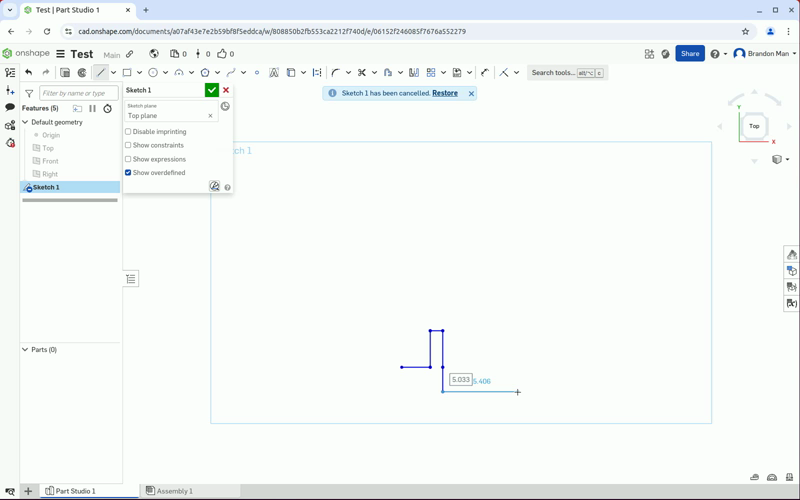
key_up(shift)
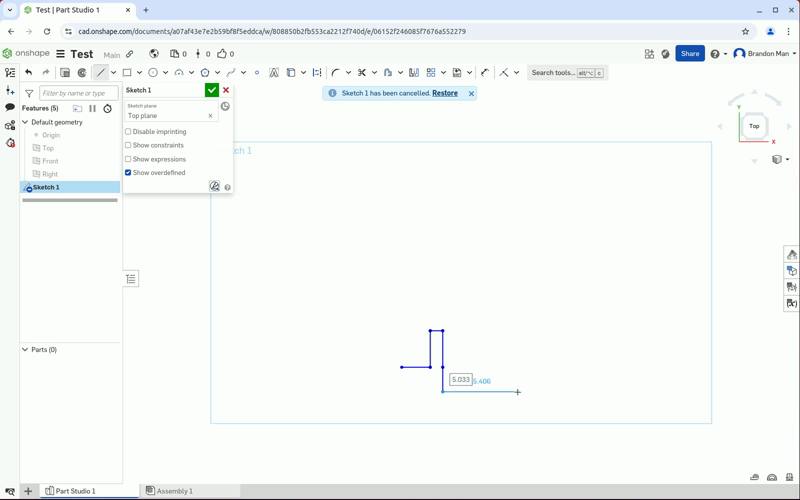
key_down(shift)
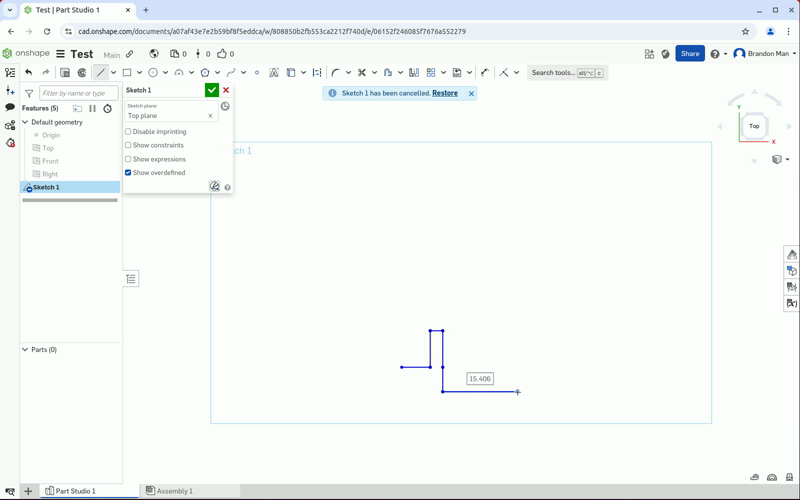
mouse_move(517, 174)
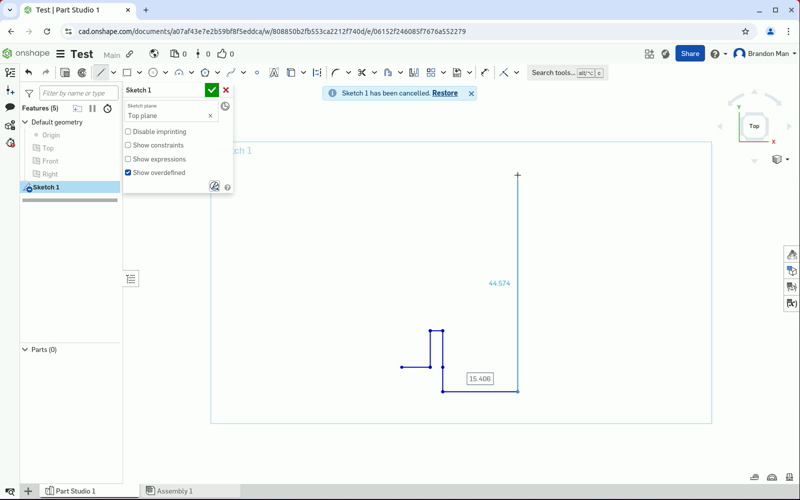
click(517, 174)
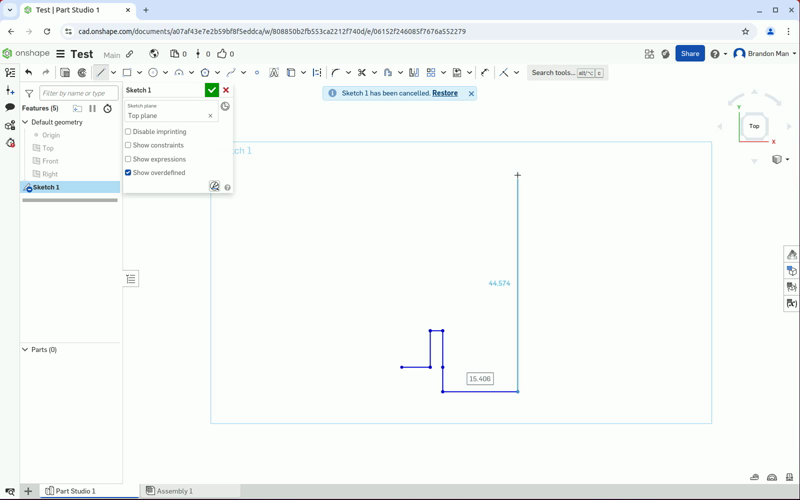
key_up(shift)
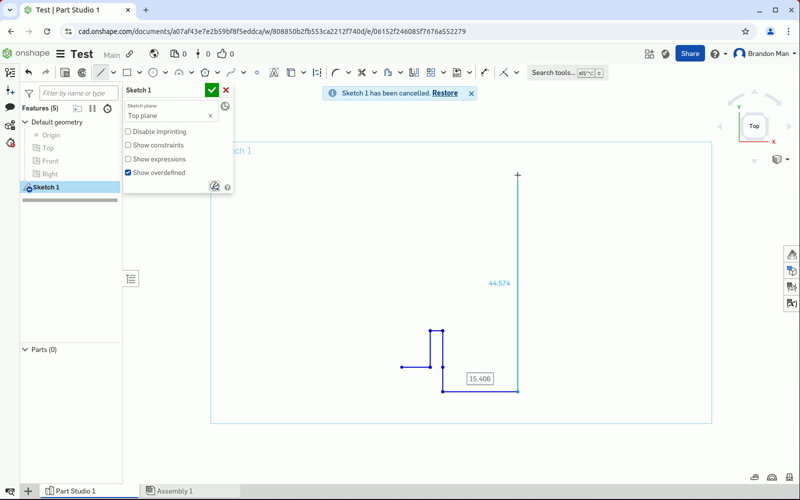
key_down(shift)
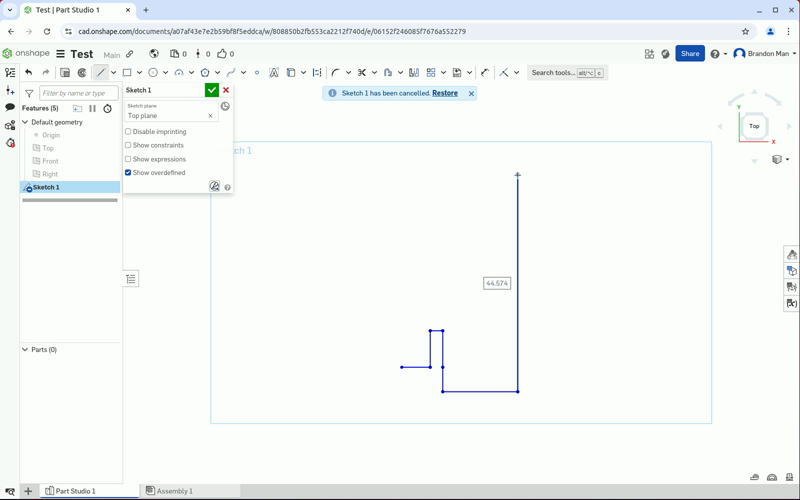
mouse_move(401, 174)
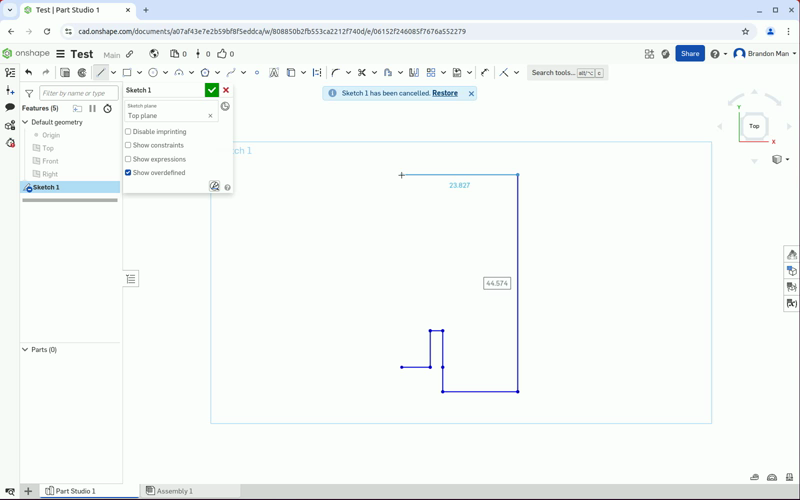
click(401, 174)
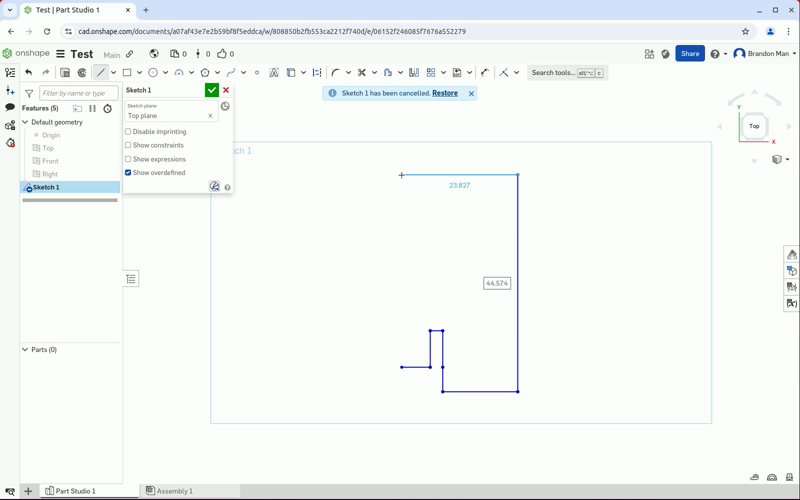
key_up(shift)
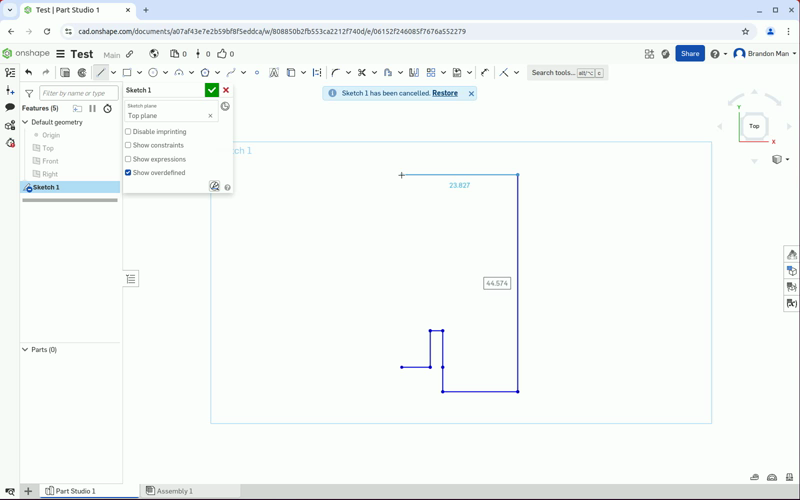
key_down(shift)
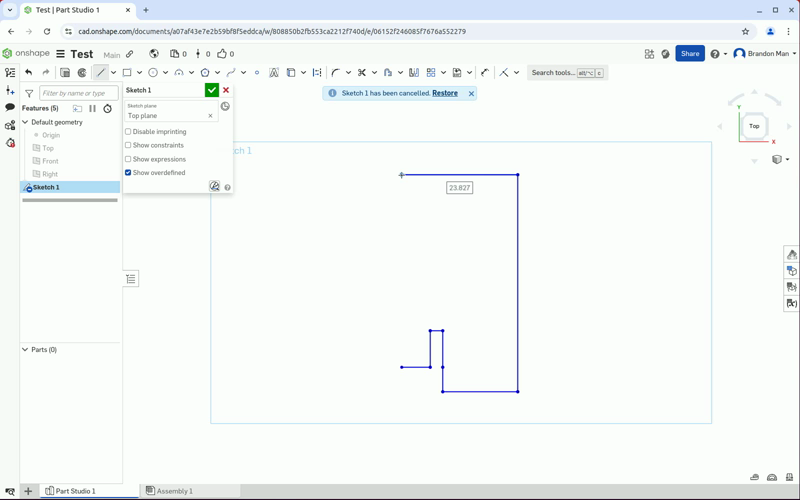
mouse_move(401, 367)
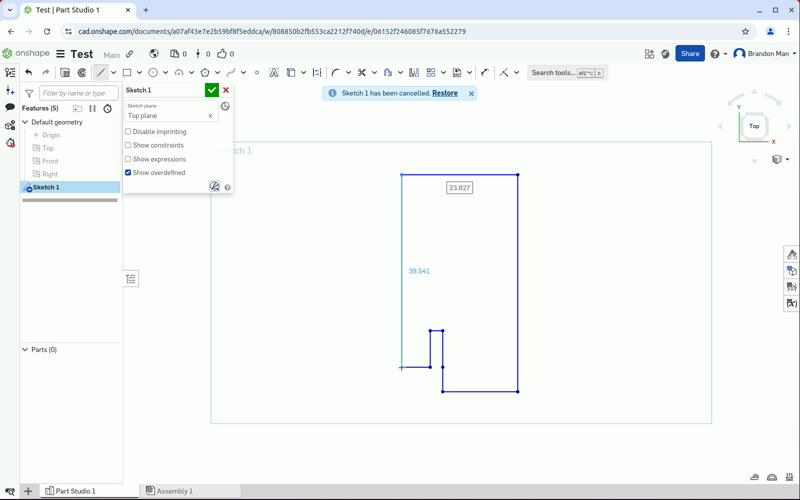
key_up(shift)
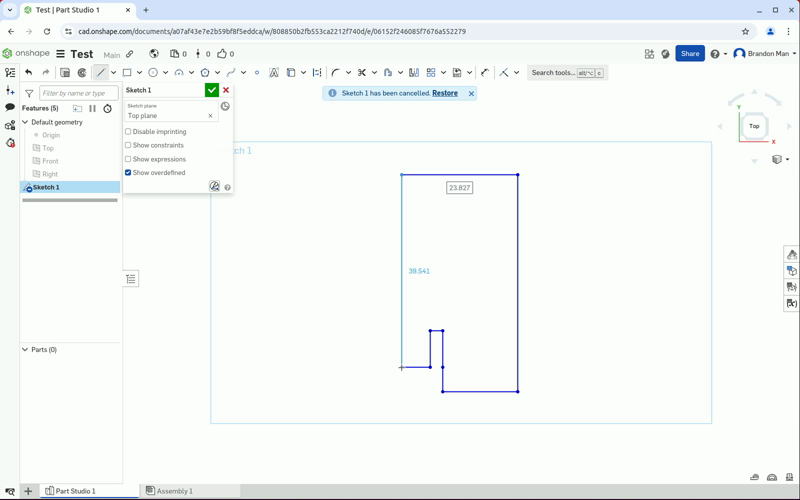
click(401, 367)
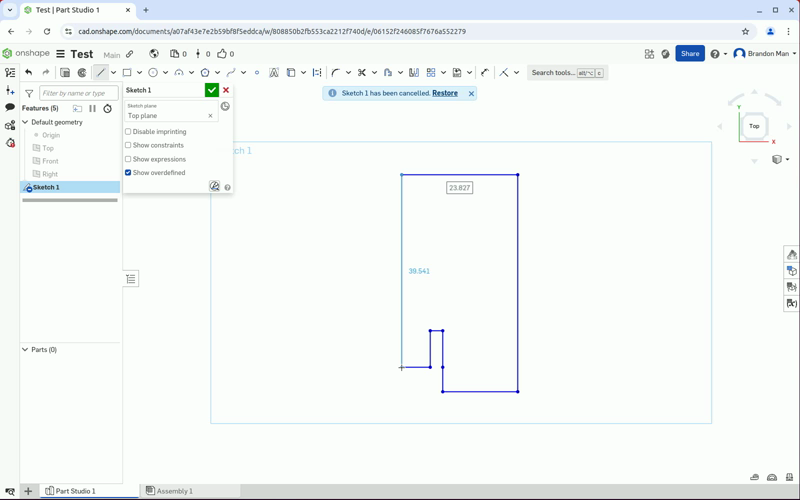
key(esc)
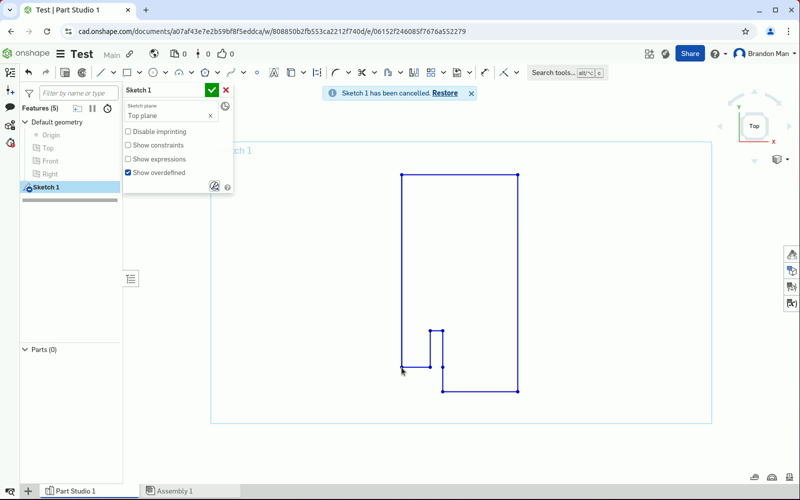
mouse_move(443, 311)
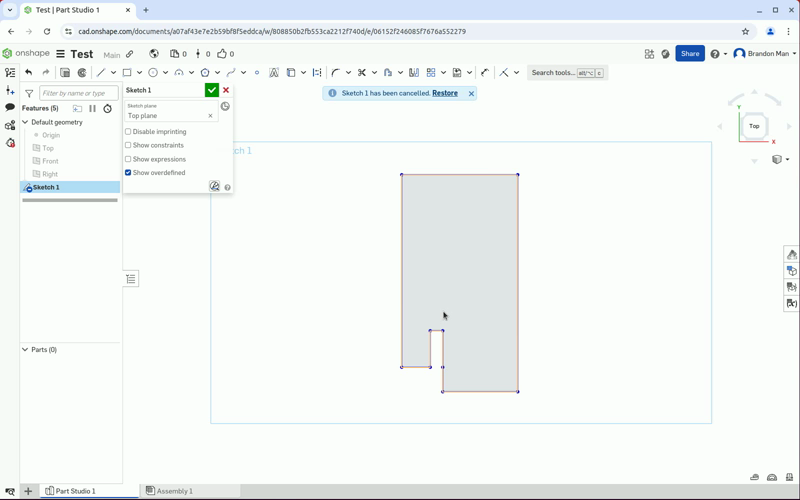
click(443, 311)
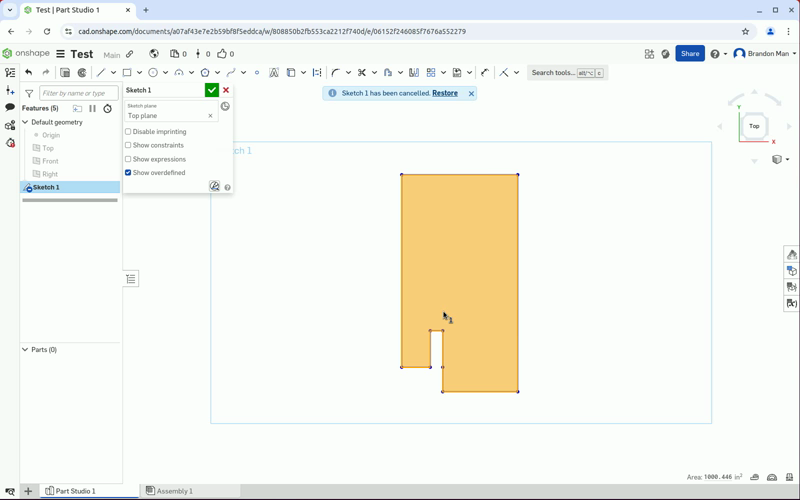
mouse_move(73, 352)
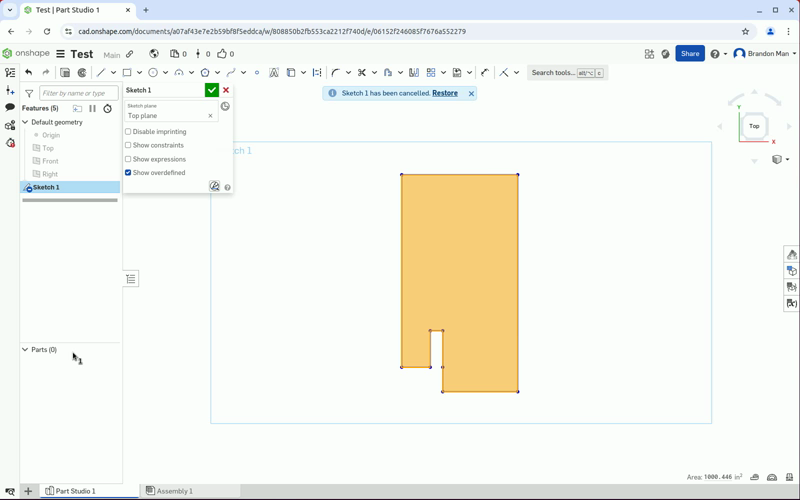
key(shift+y)
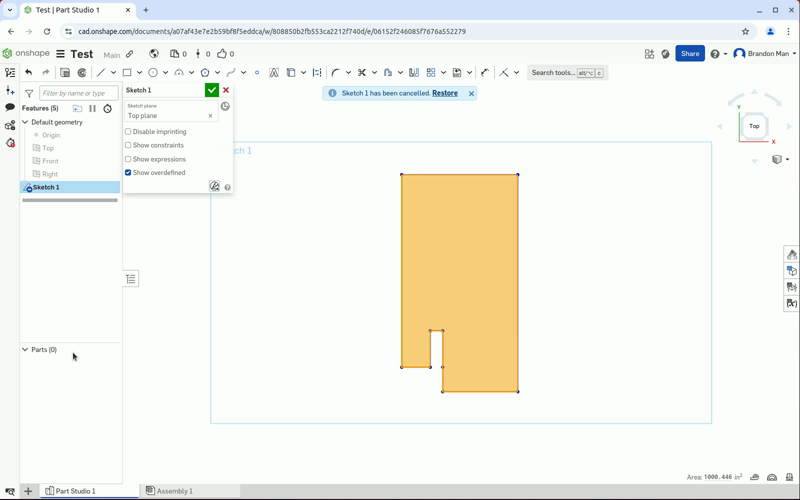
key(shift+e)
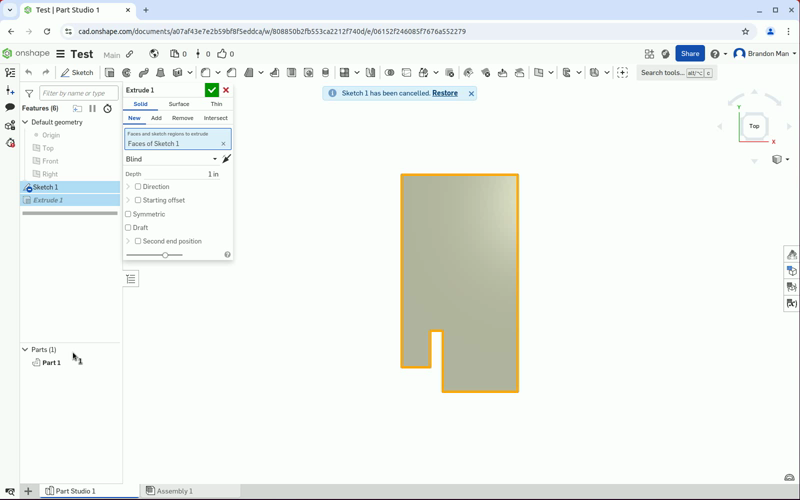
mouse_move(143, 106)
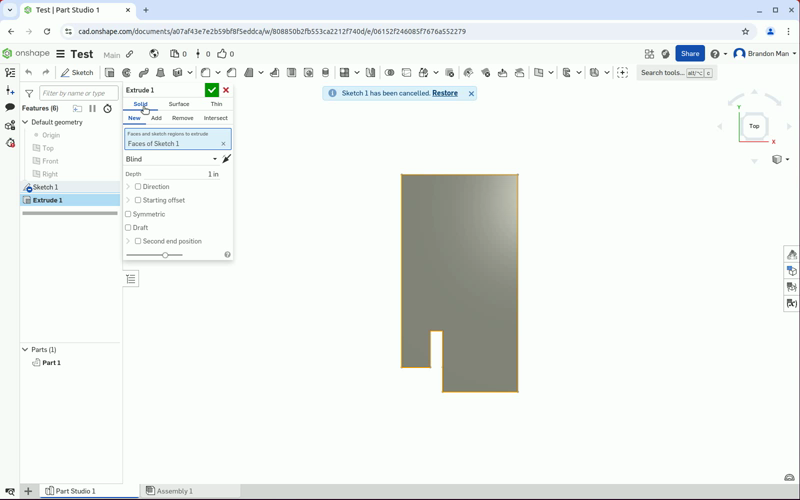
click(143, 106)
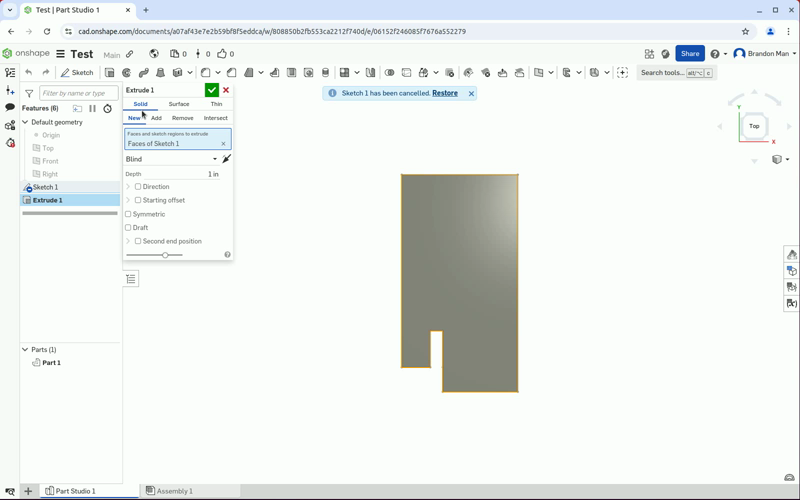
mouse_move(137, 120)
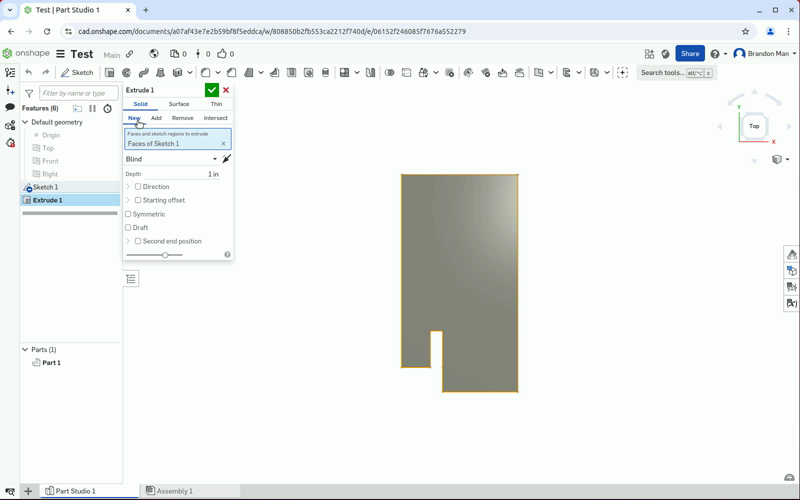
click(137, 120)
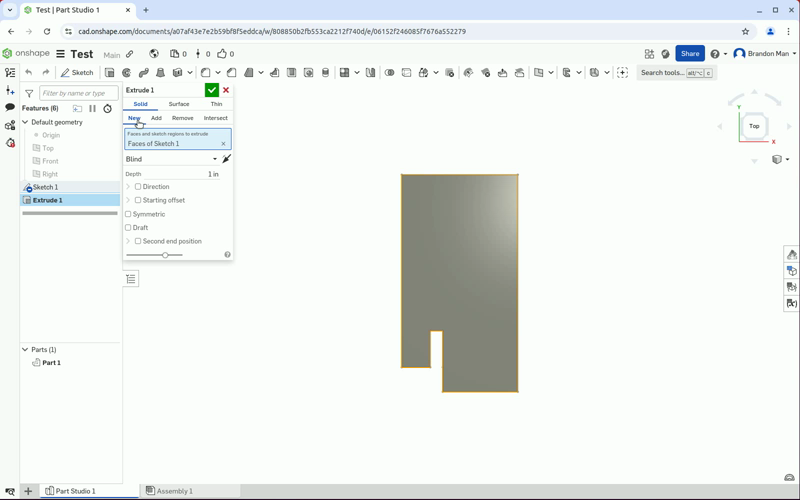
key(tab, 4)
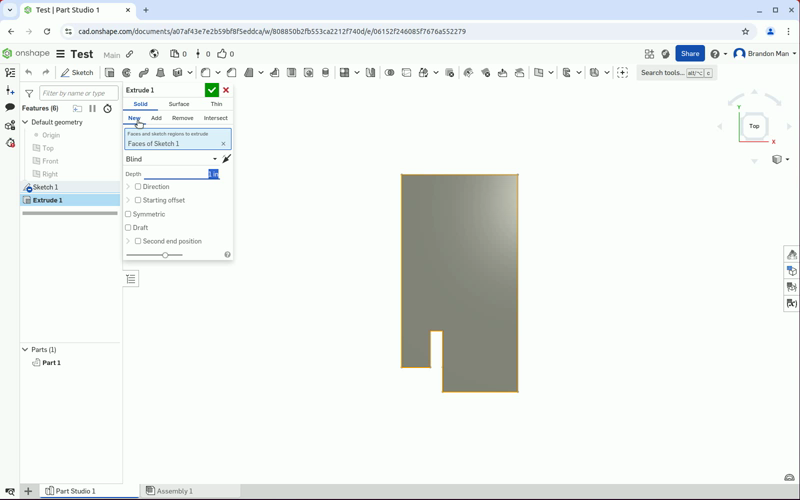
text(1.204)
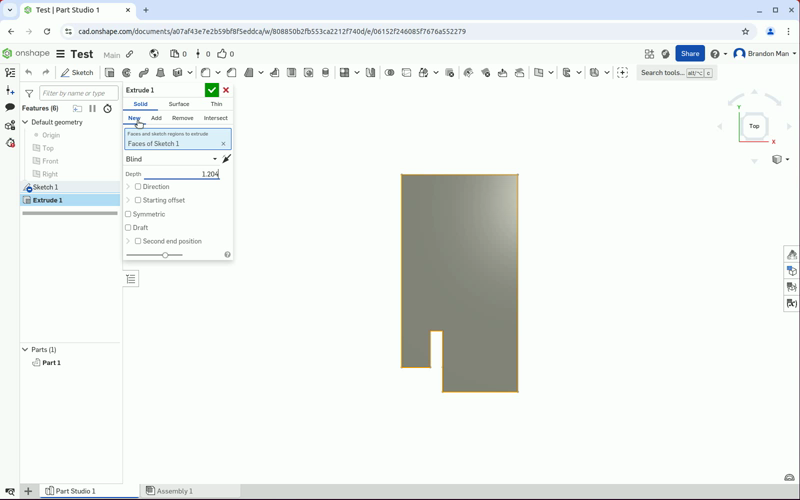
key(enter)
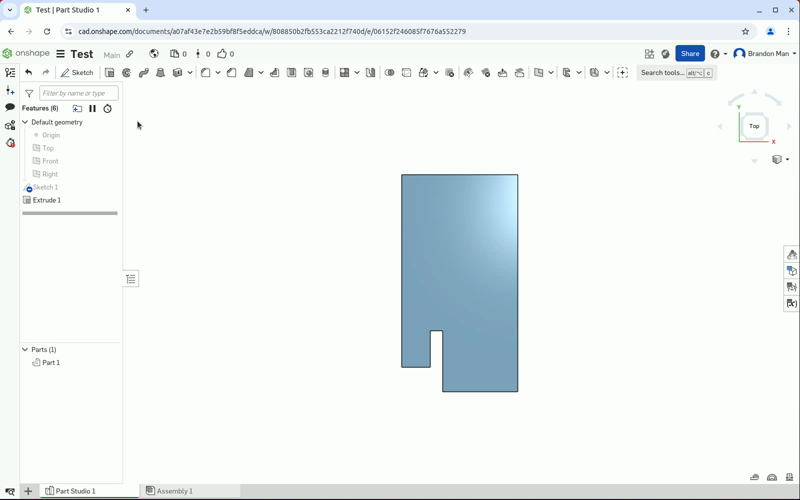
key(shift+h)
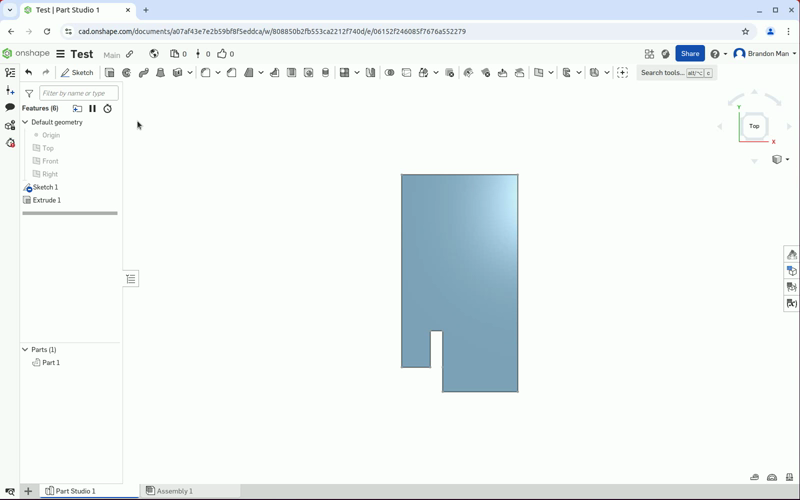
key(shift+h)
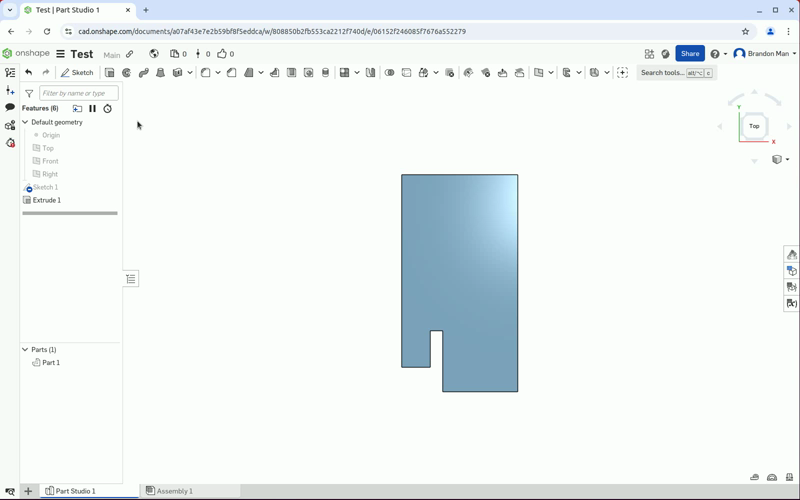
mouse_move(73, 189)
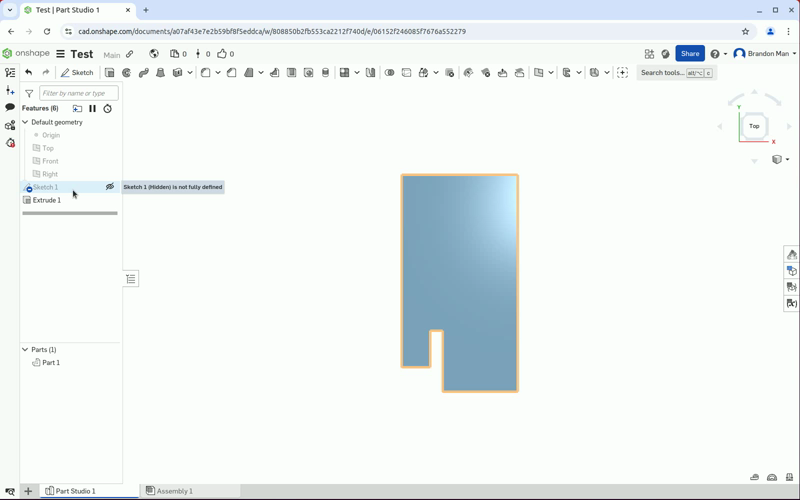
click(73, 189)
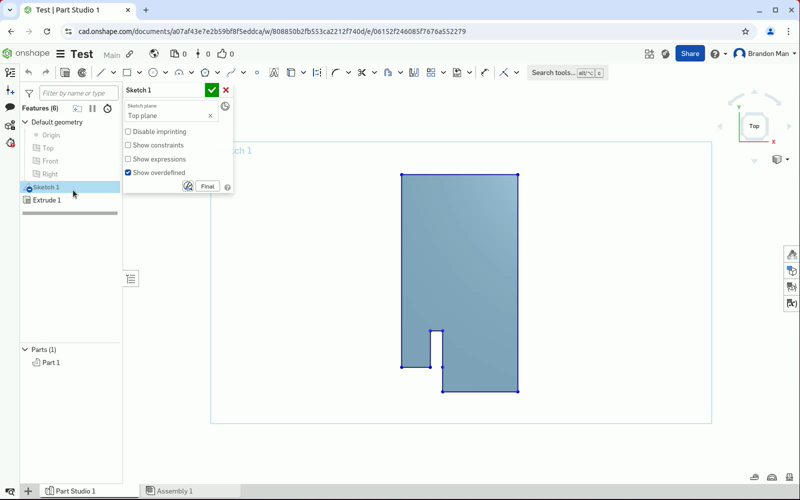
mouse_move(229, 92)
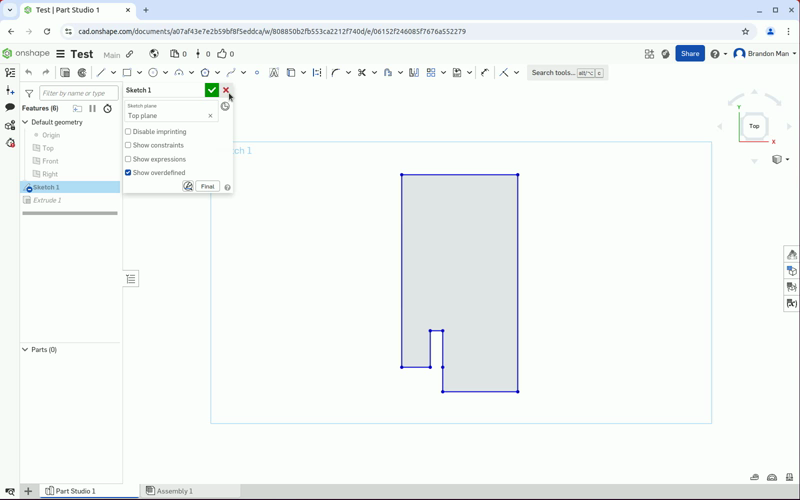
click(229, 92)
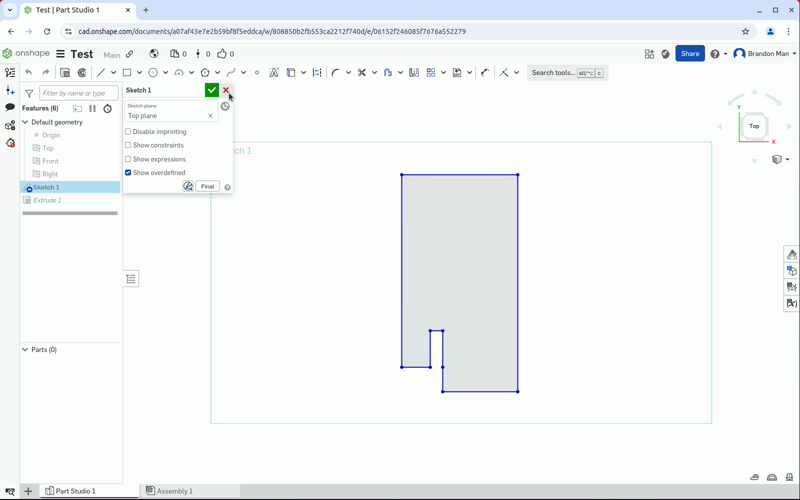
key(shift+s)
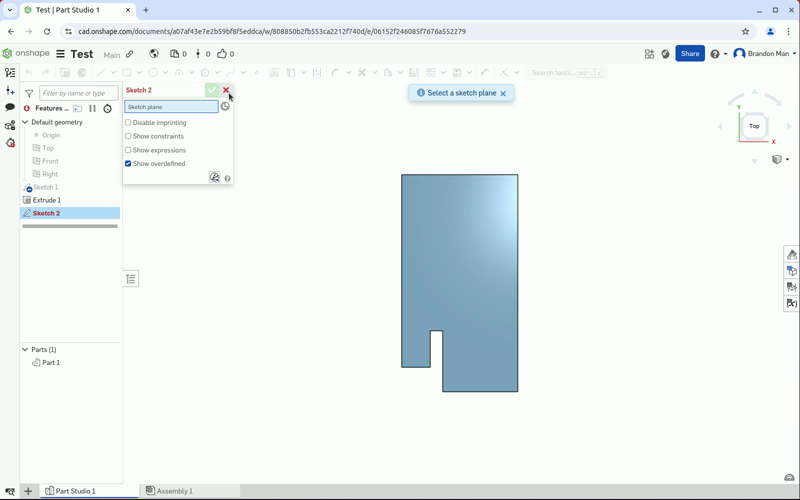
mouse_move(73, 150)
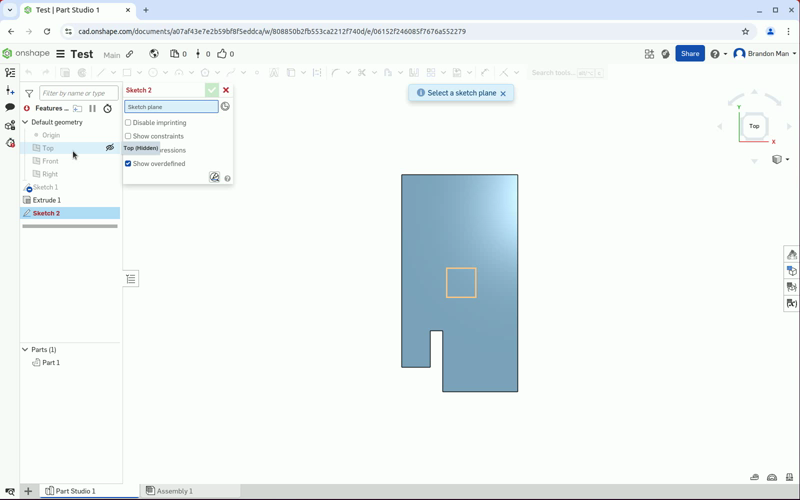
click(73, 150)
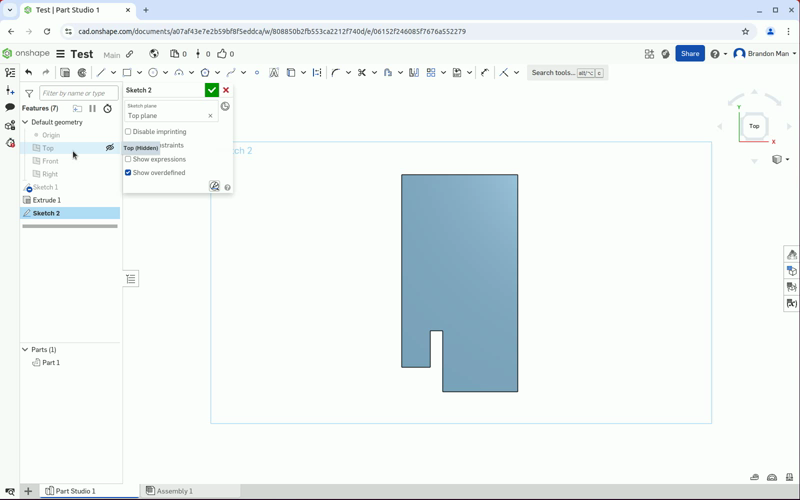
mouse_move(73, 352)
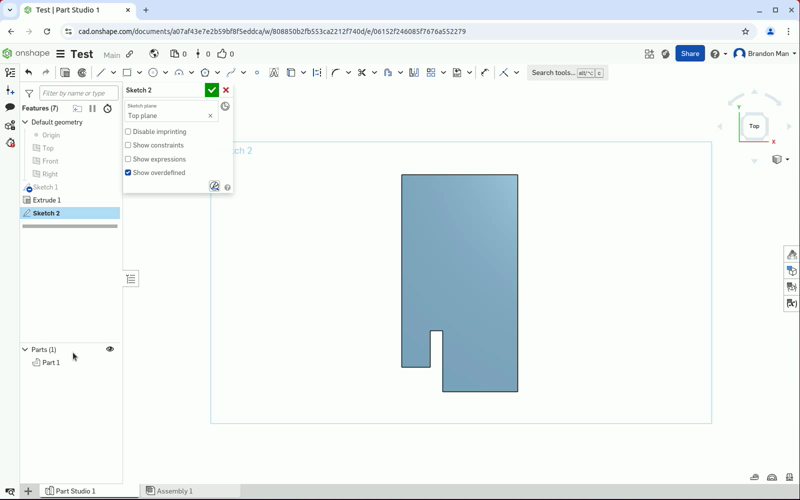
key(y)
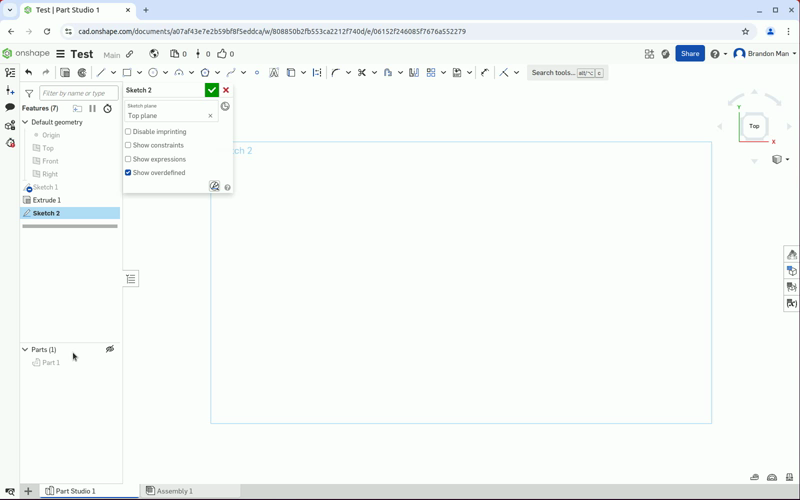
key(l)
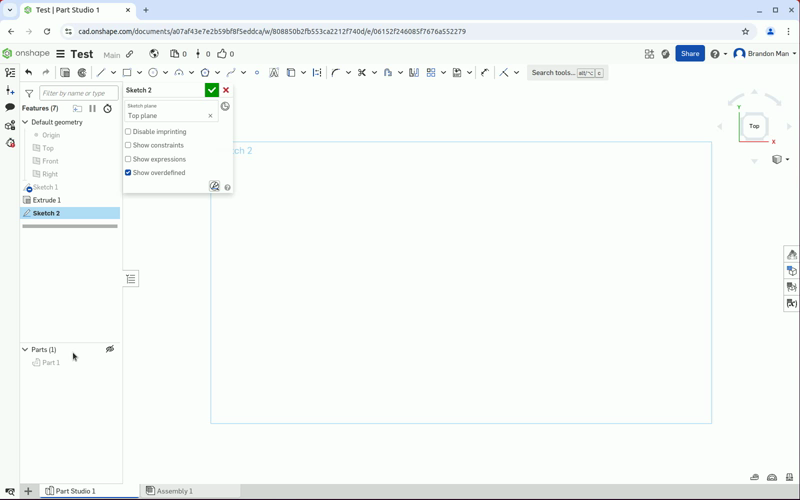
key_down(shift)
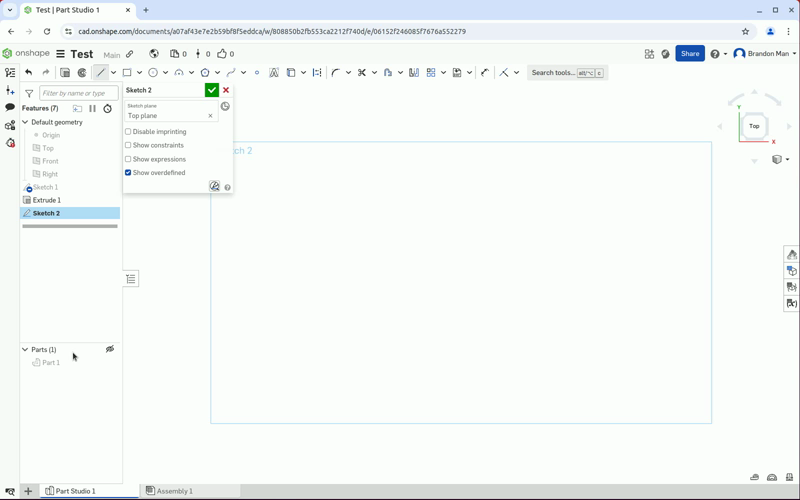
mouse_move(398, 391)
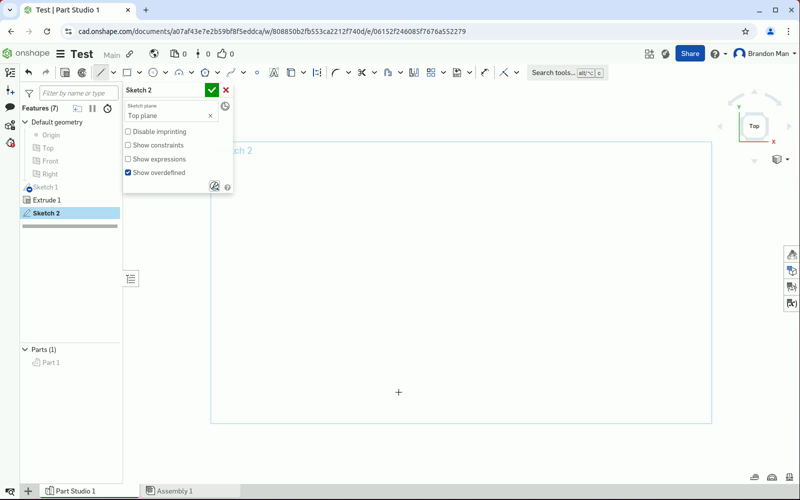
click(398, 391)
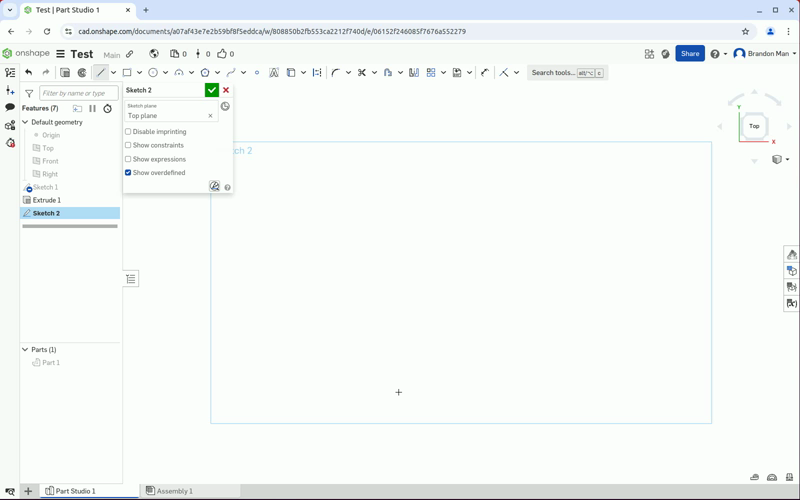
key_up(shift)
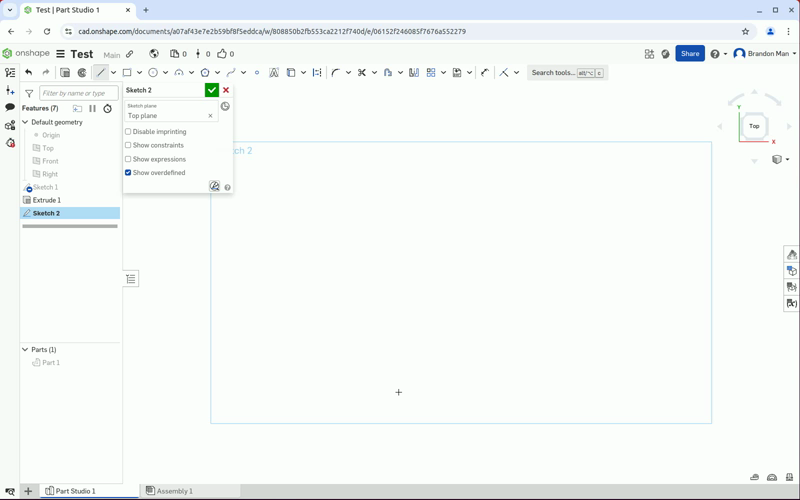
key_down(shift)
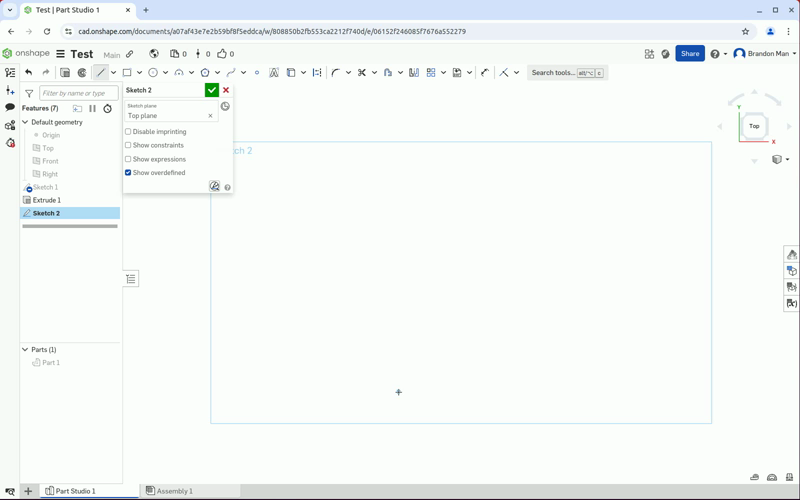
mouse_move(428, 391)
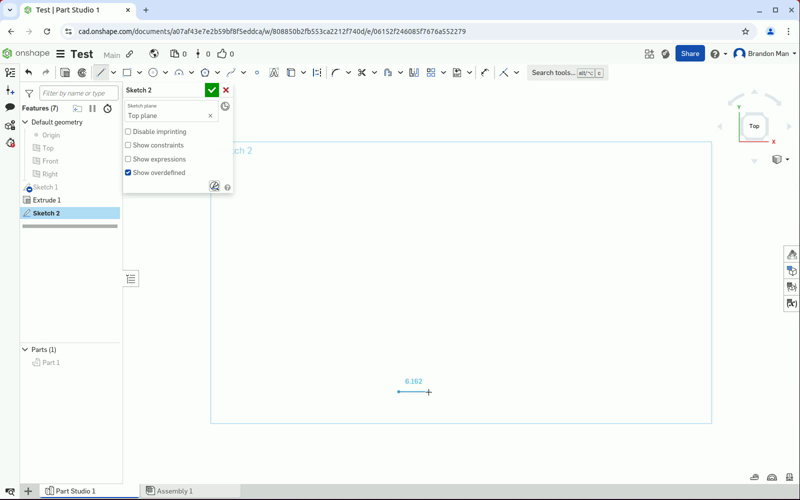
mouse_move(401, 391)
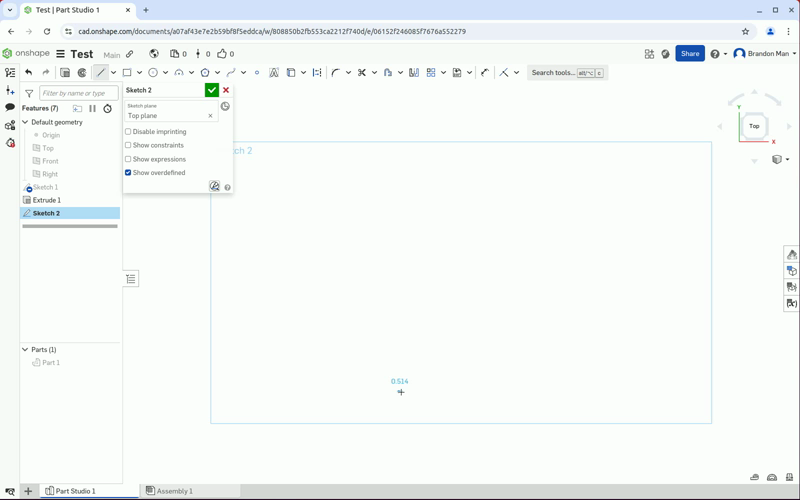
scroll(6)
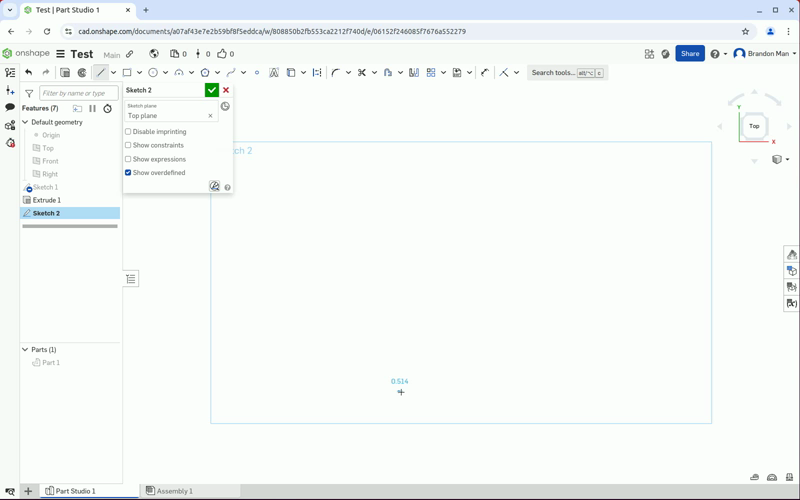
scroll(6)
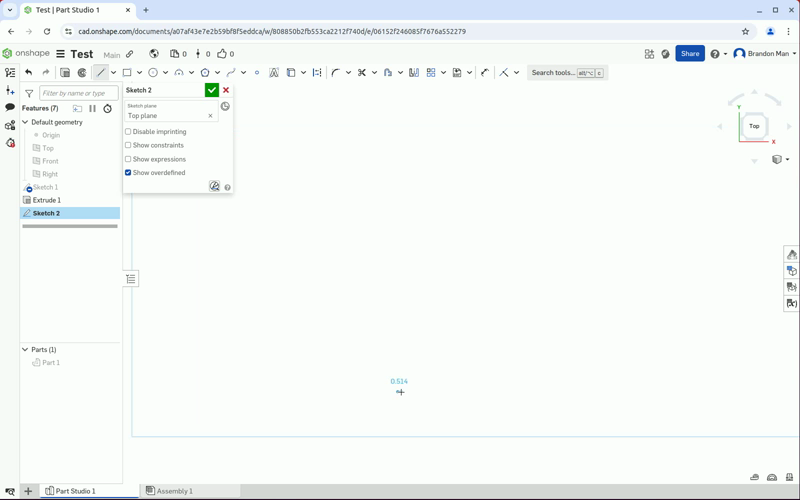
scroll(6)
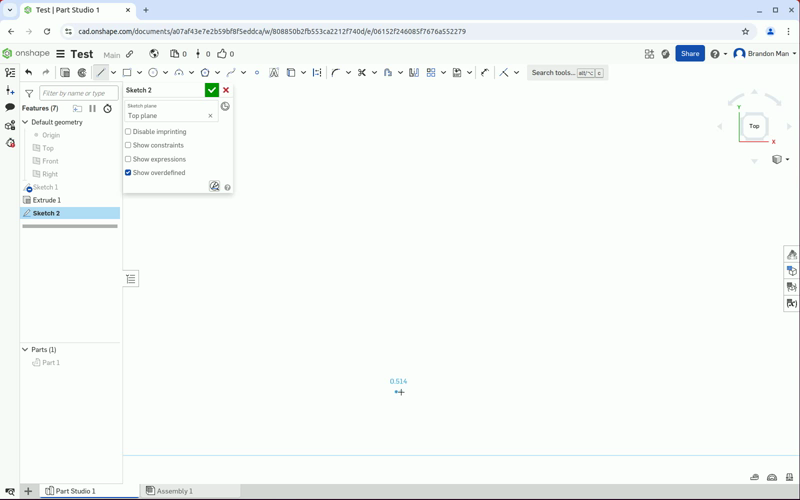
scroll(6)
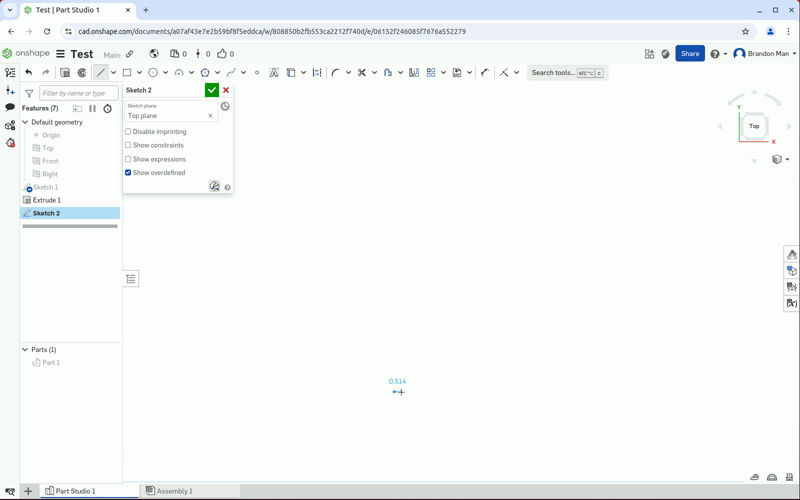
scroll(6)
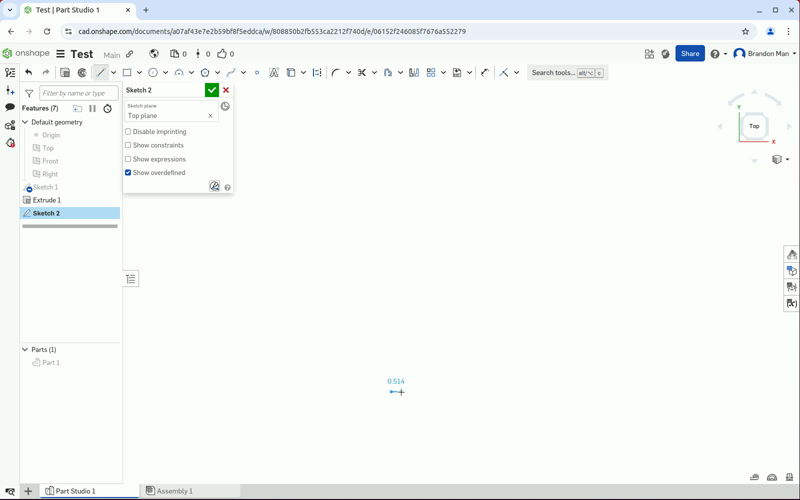
scroll(6)
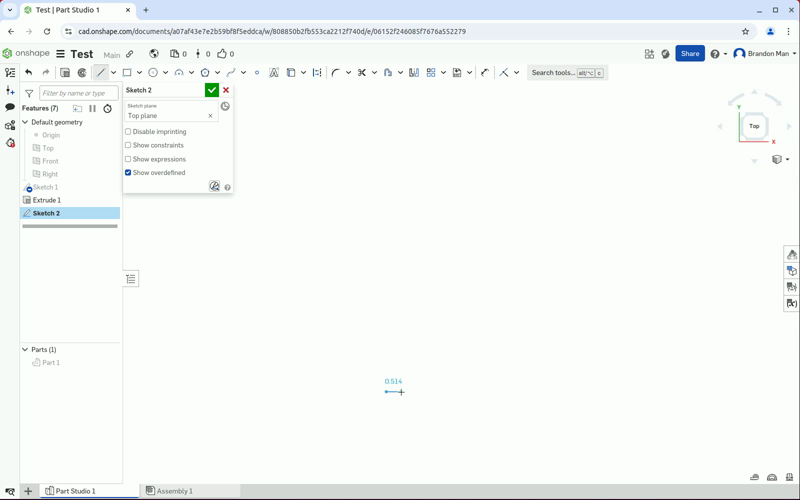
scroll(6)
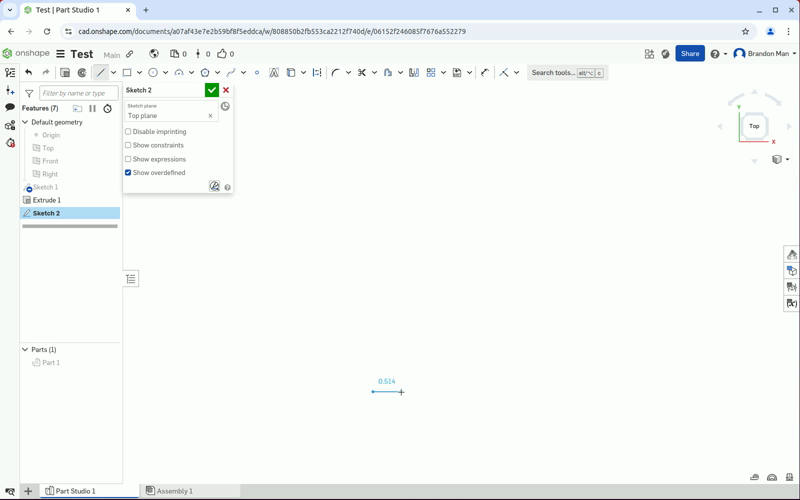
click(401, 391)
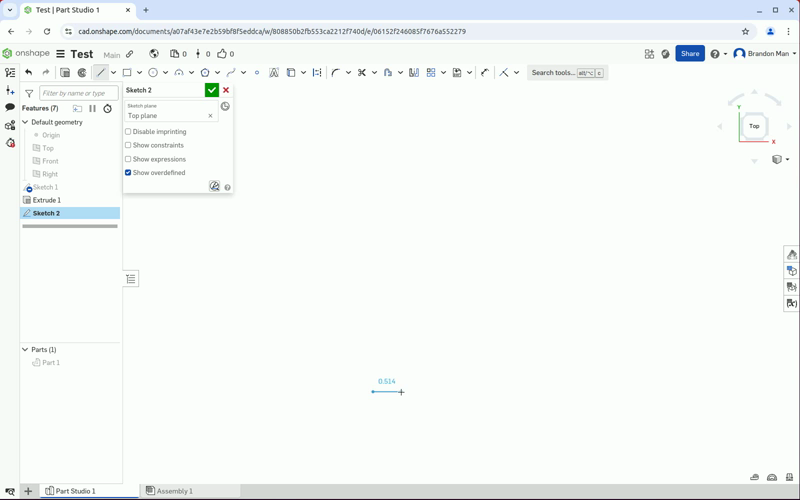
scroll(-6)
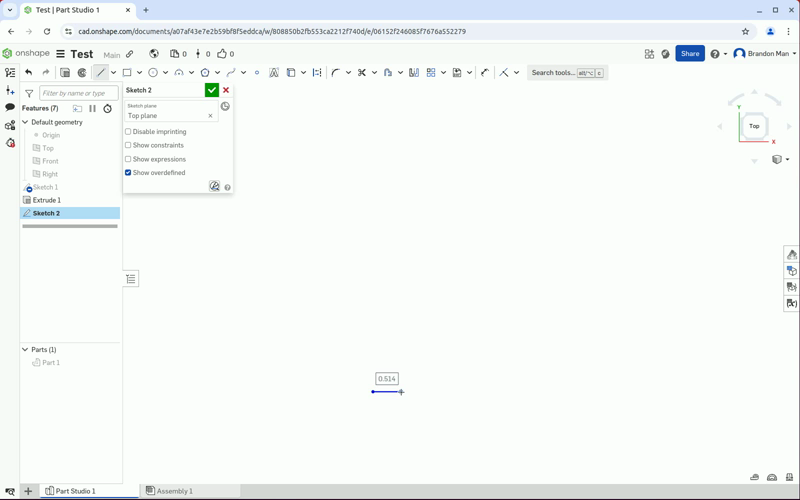
scroll(-6)
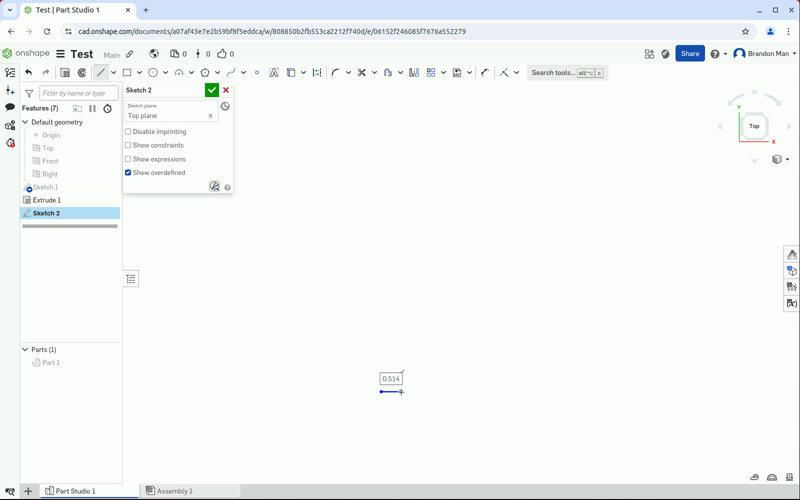
scroll(-6)
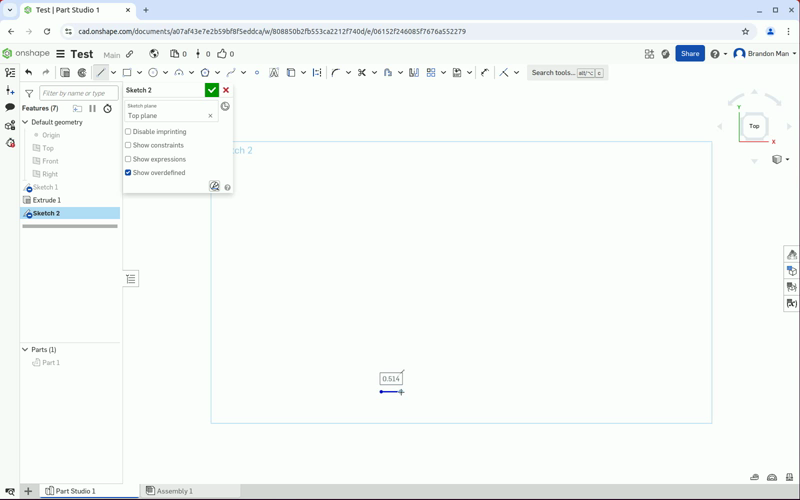
scroll(-6)
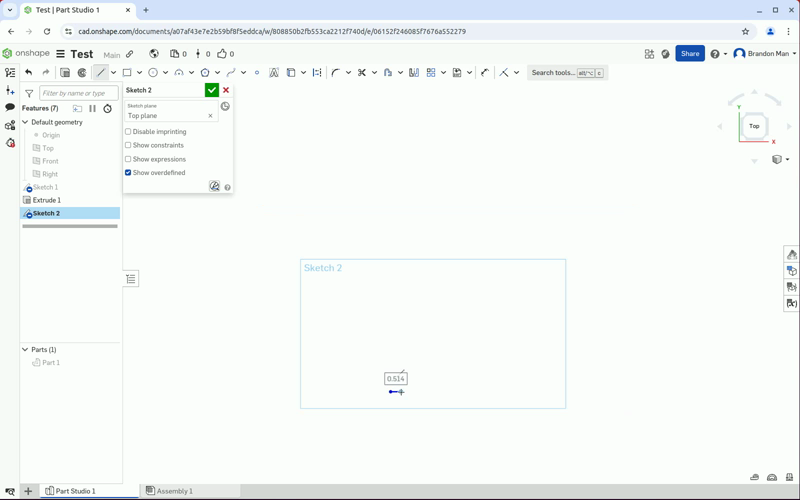
scroll(-6)
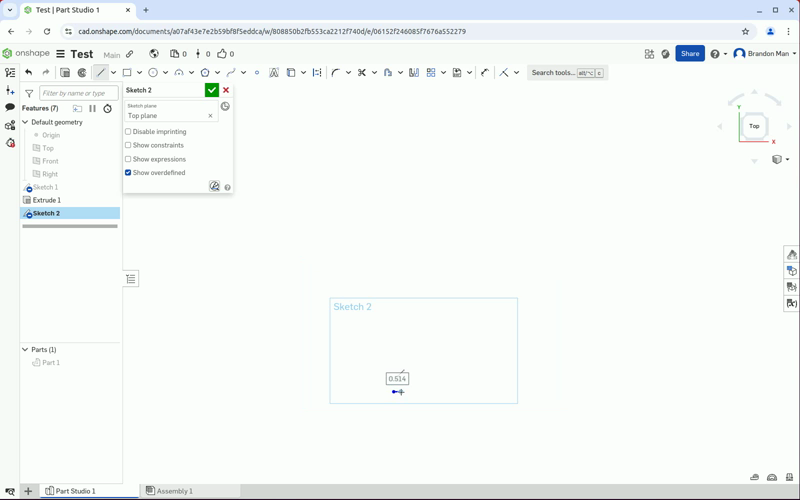
scroll(-6)
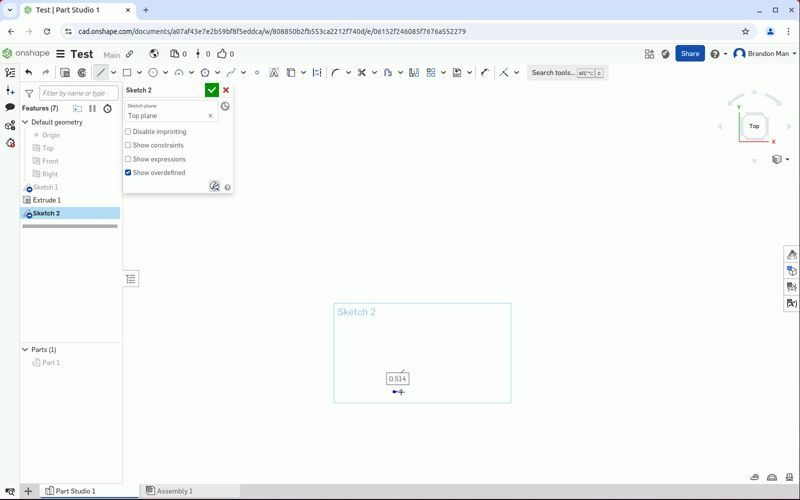
scroll(-6)
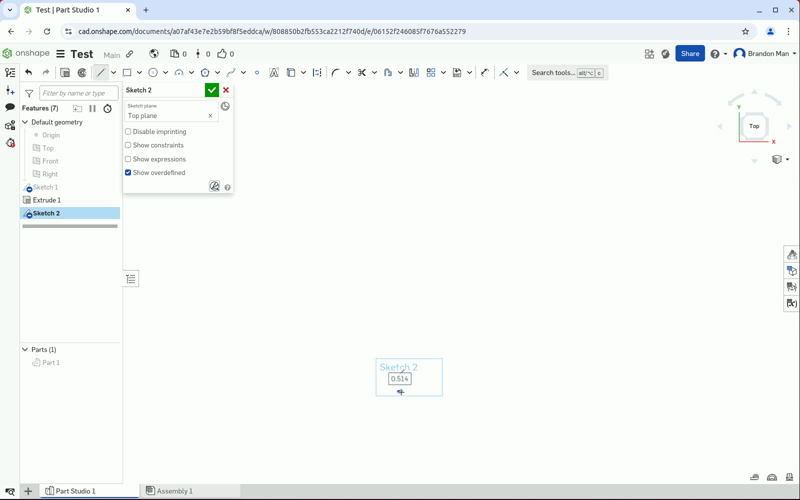
key_up(shift)
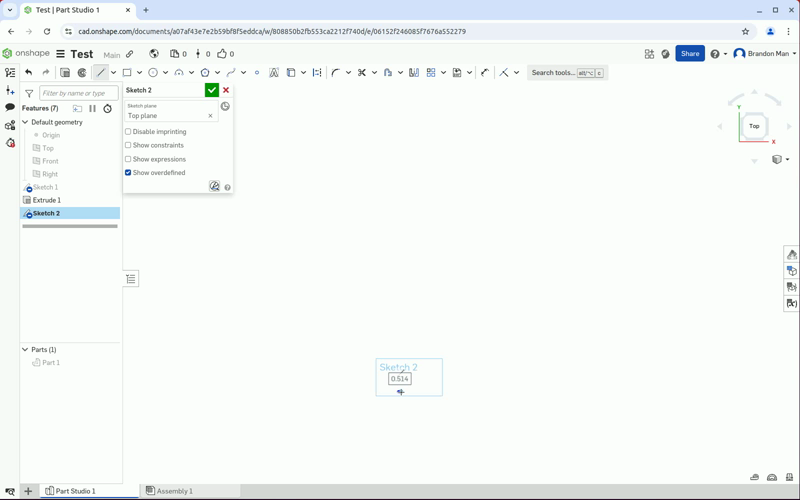
key_down(shift)
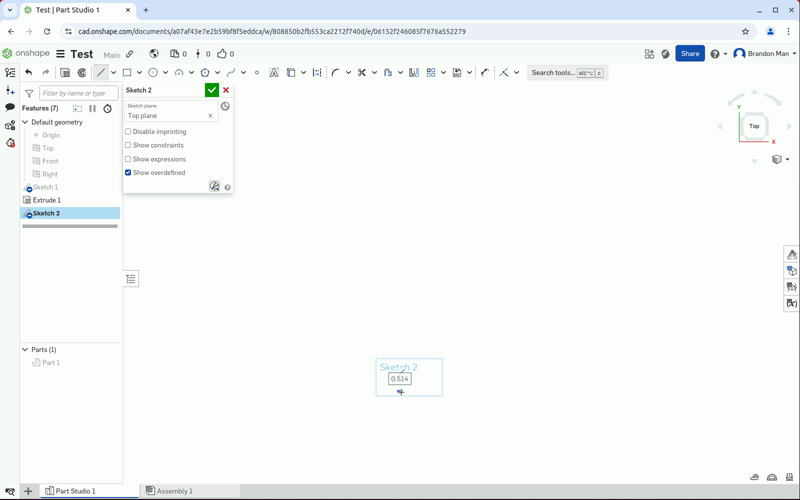
mouse_move(431, 391)
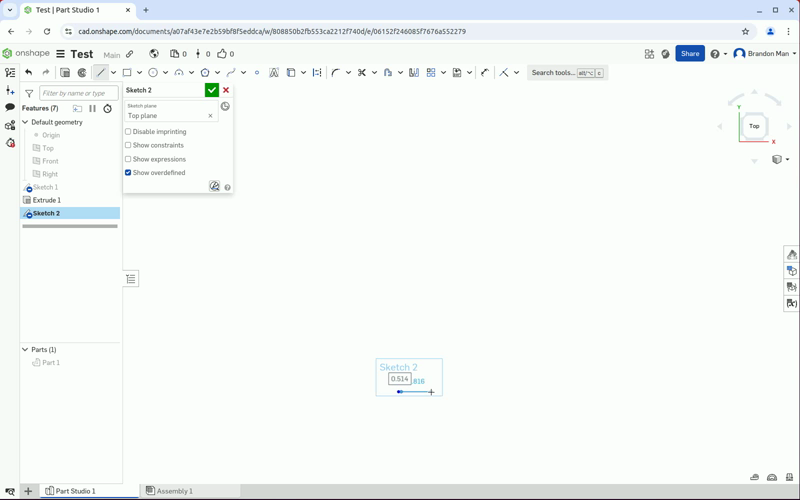
mouse_move(401, 366)
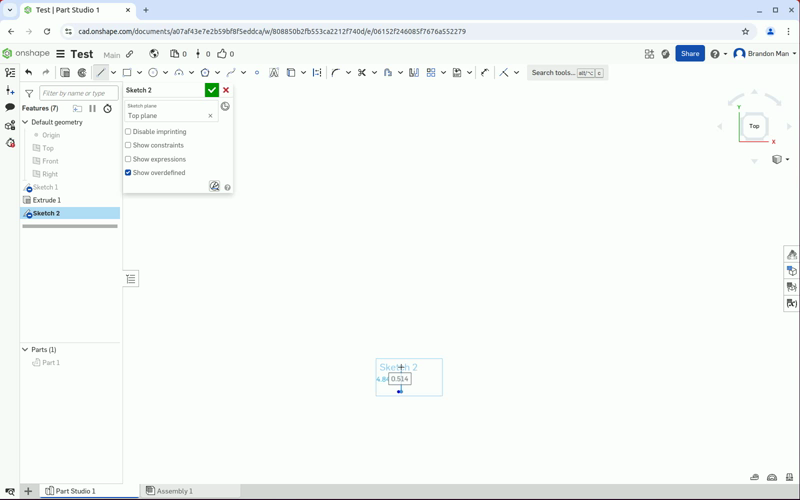
click(401, 366)
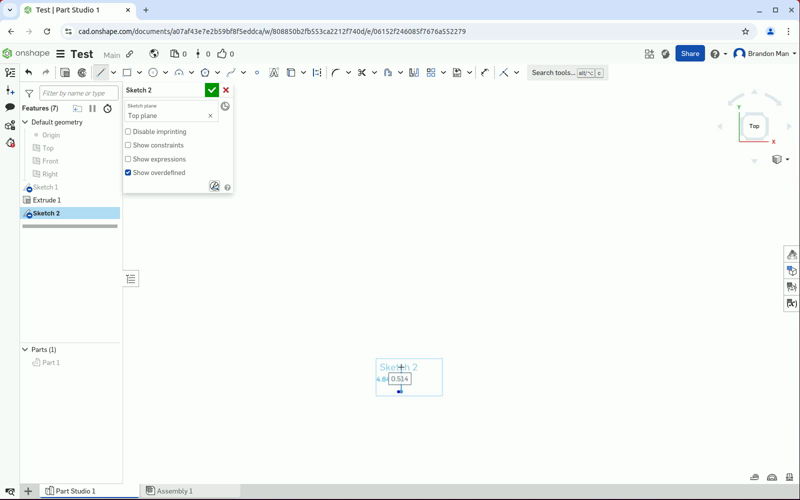
key_up(shift)
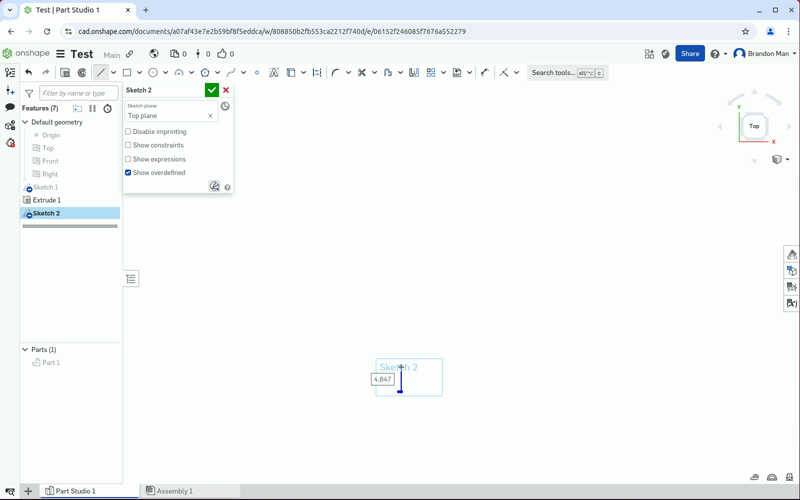
key_down(shift)
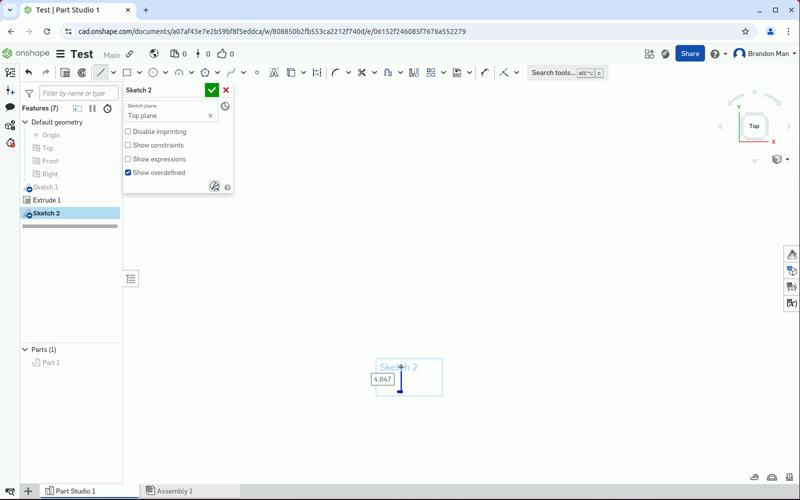
mouse_move(401, 174)
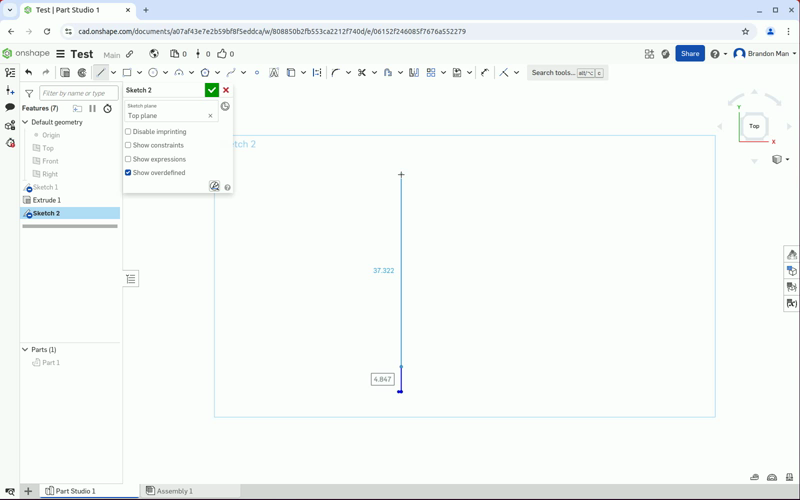
click(401, 174)
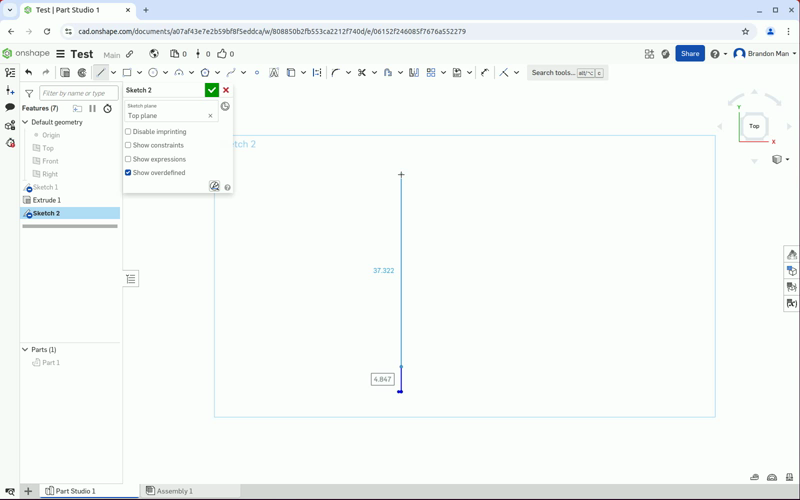
key_up(shift)
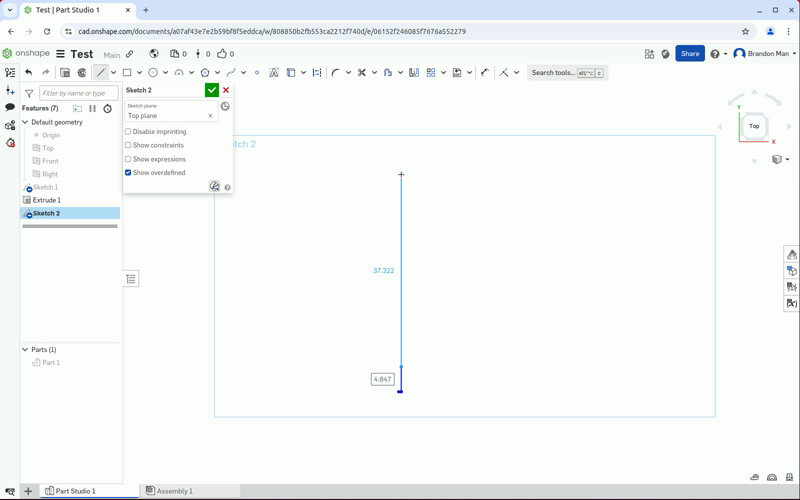
key_down(shift)
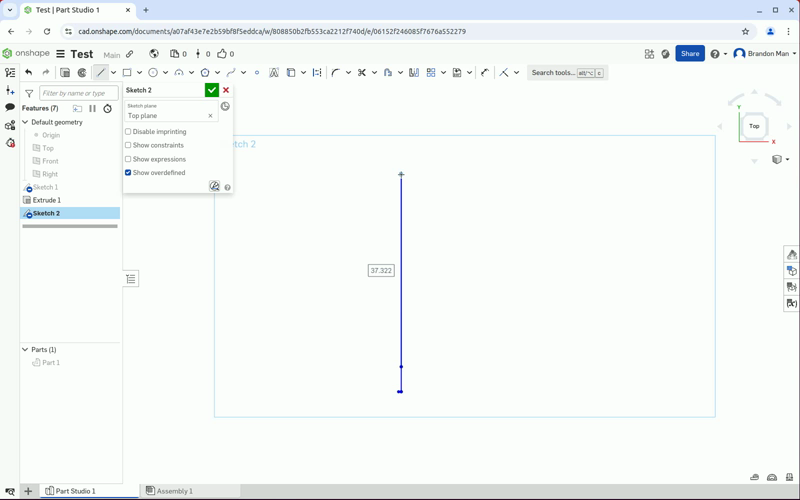
mouse_move(431, 174)
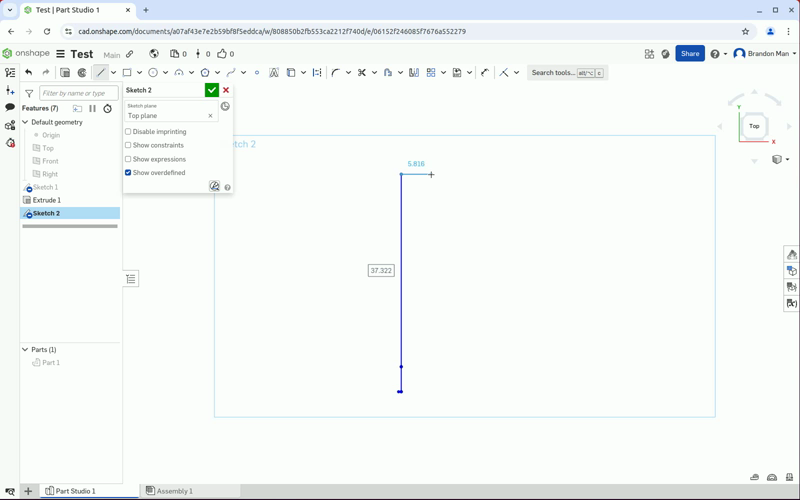
mouse_move(398, 174)
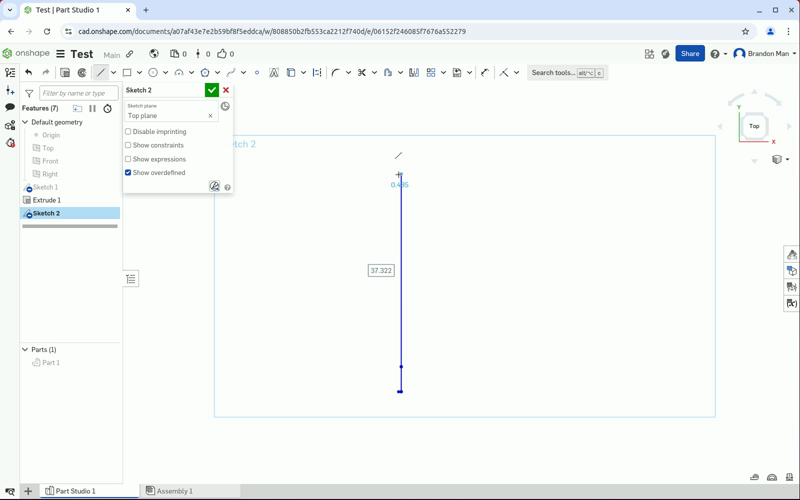
scroll(6)
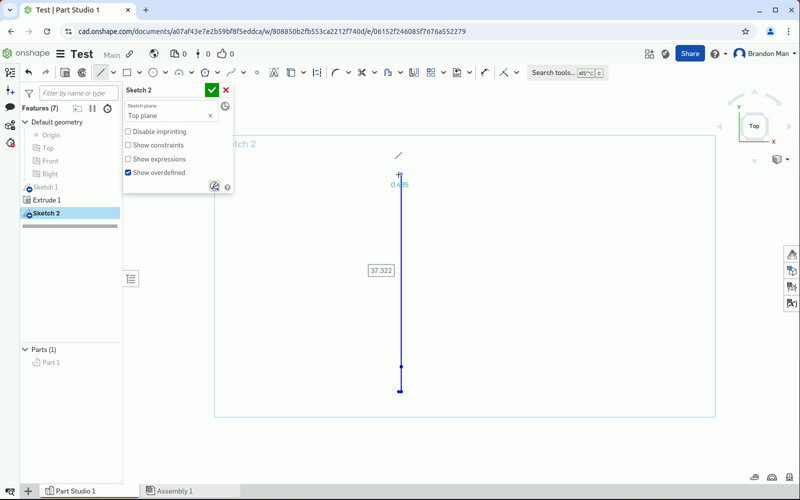
scroll(6)
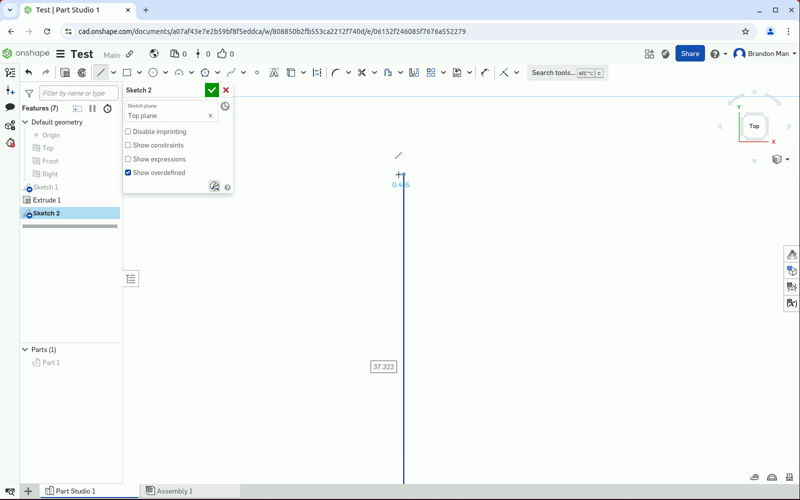
scroll(6)
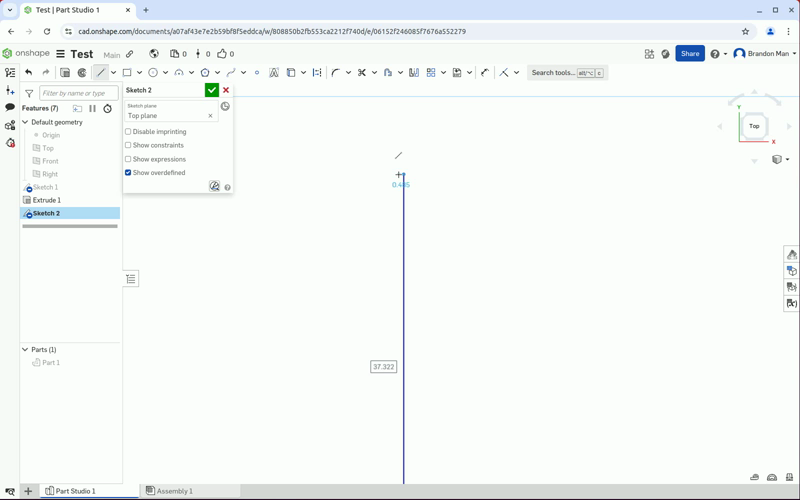
scroll(6)
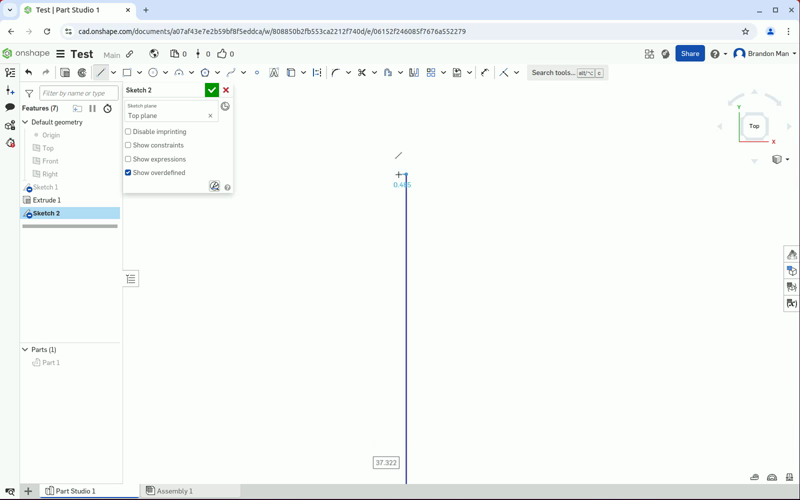
scroll(6)
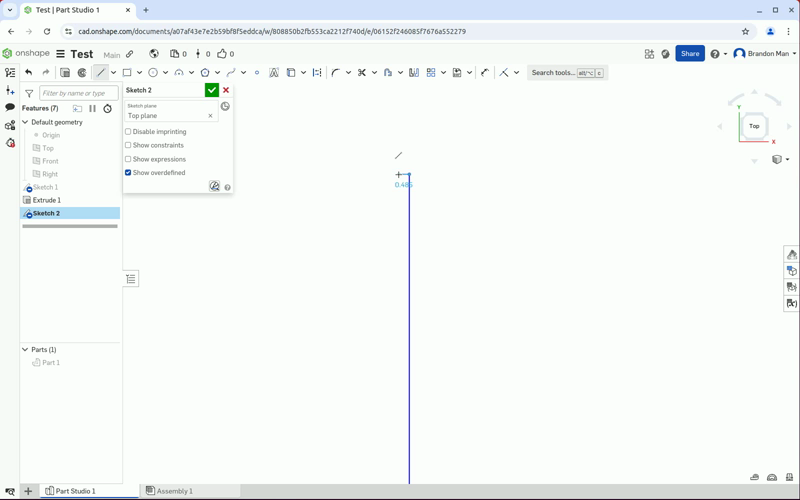
scroll(6)
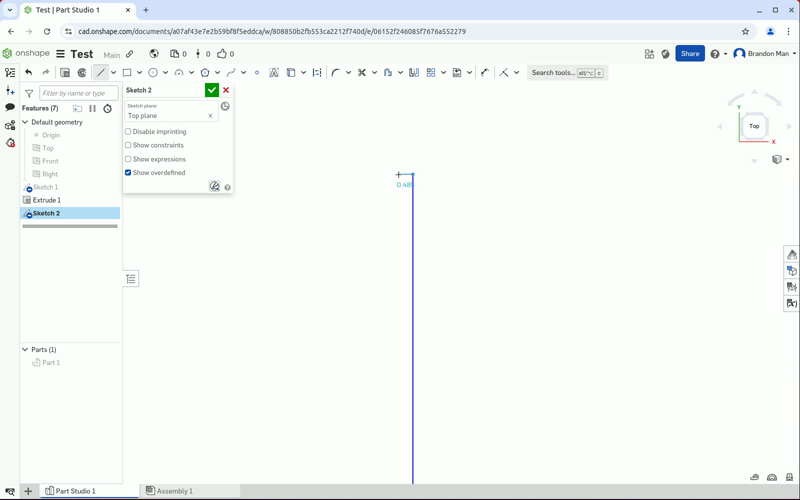
scroll(6)
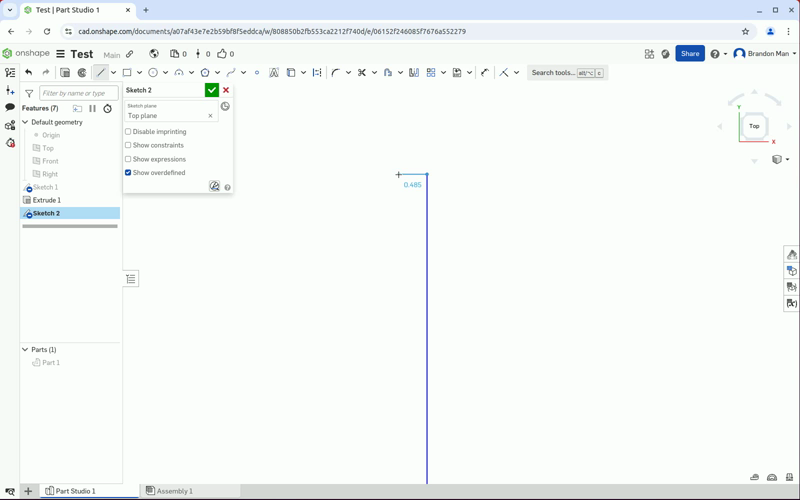
click(398, 174)
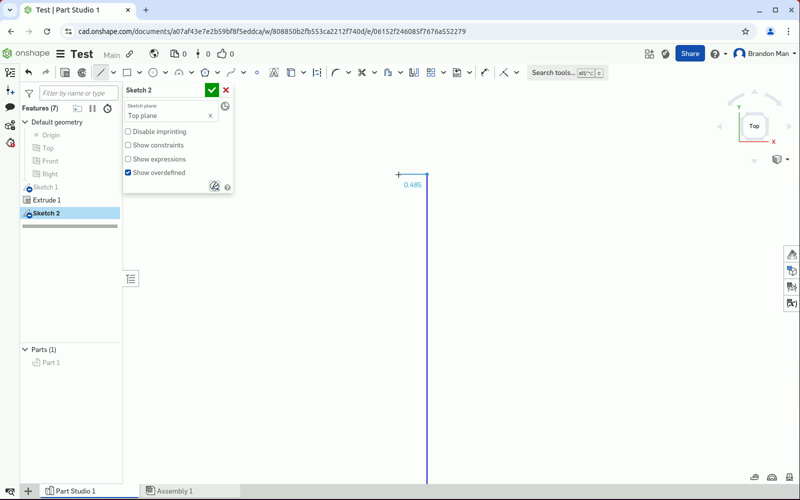
scroll(-6)
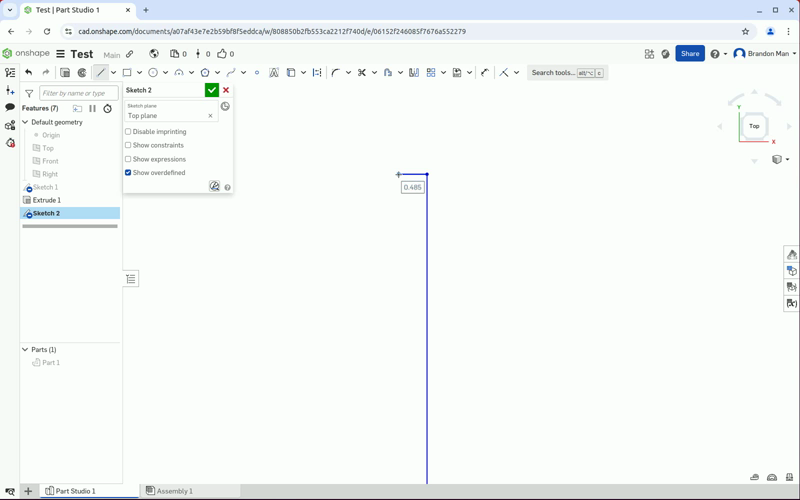
scroll(-6)
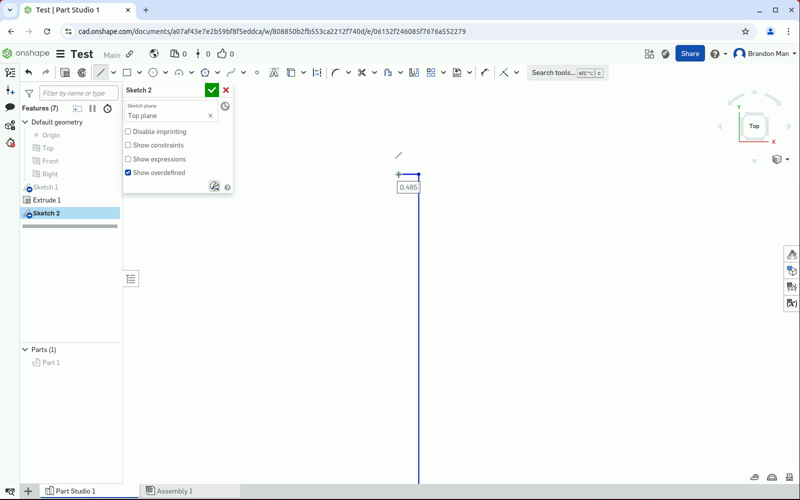
scroll(-6)
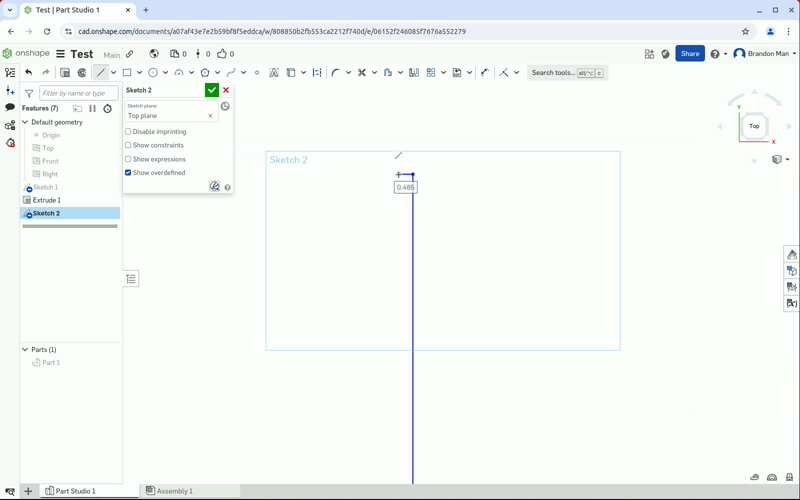
scroll(-6)
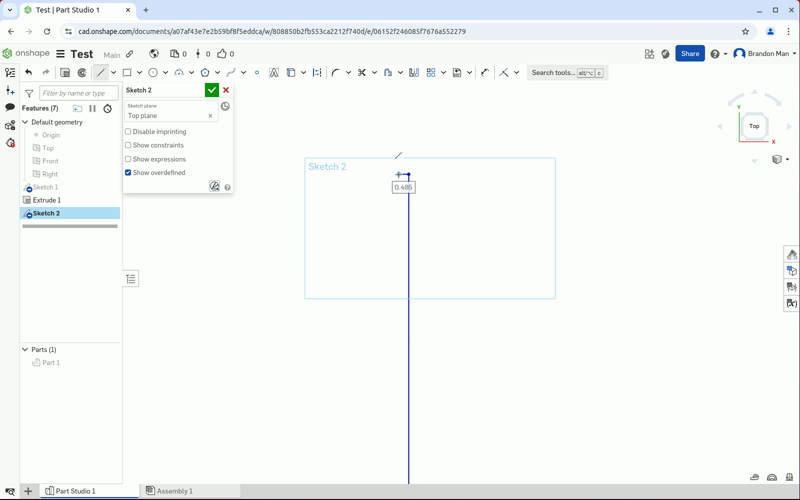
scroll(-6)
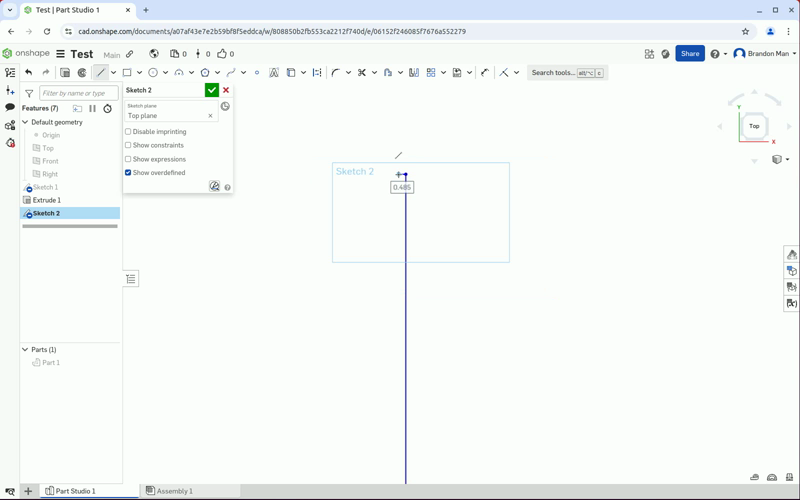
scroll(-6)
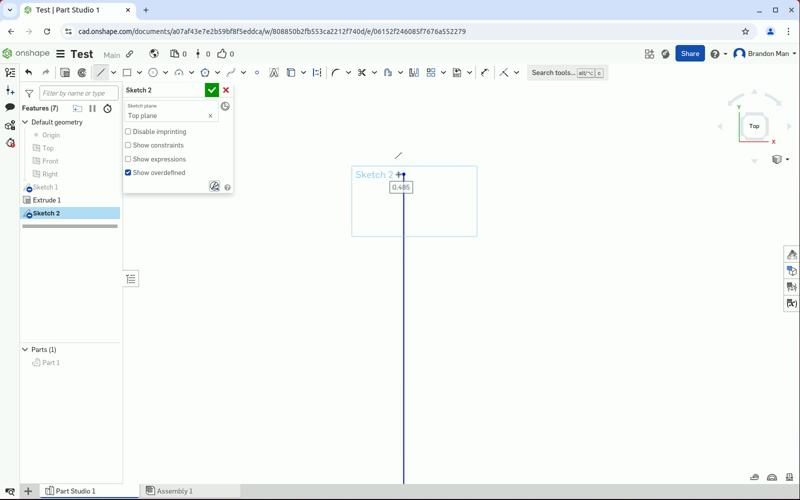
scroll(-6)
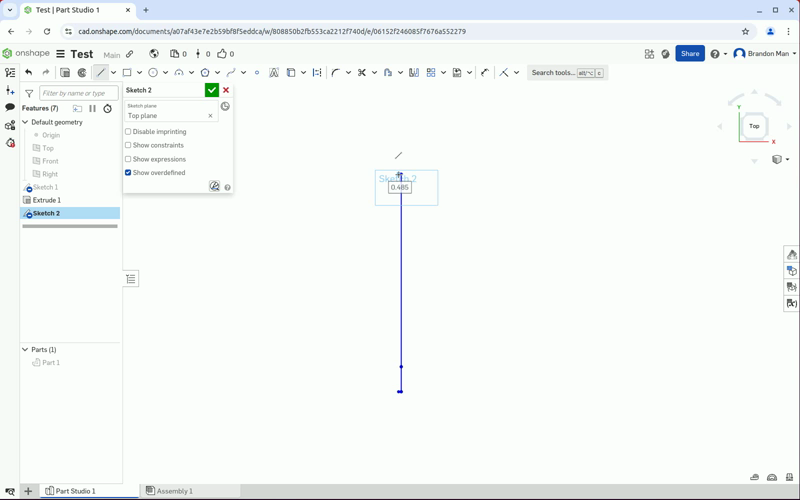
key_up(shift)
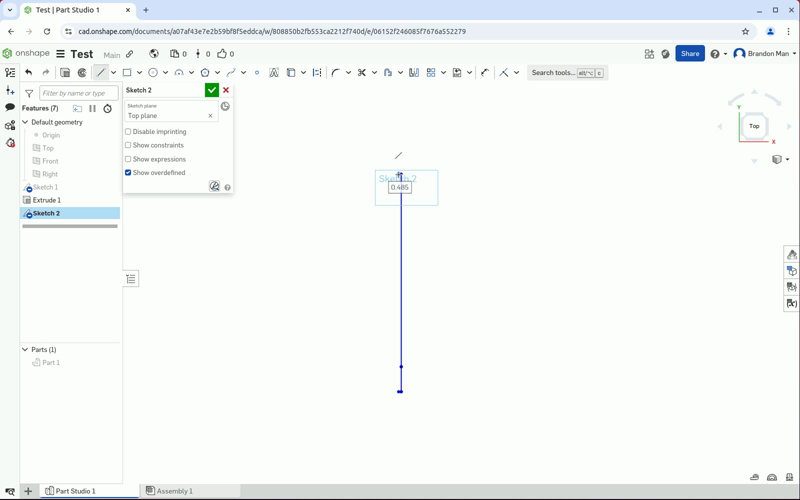
key_down(shift)
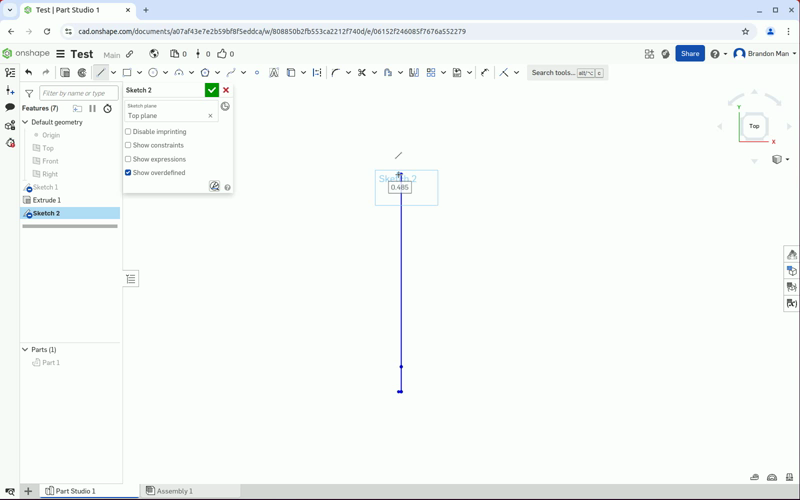
mouse_move(398, 391)
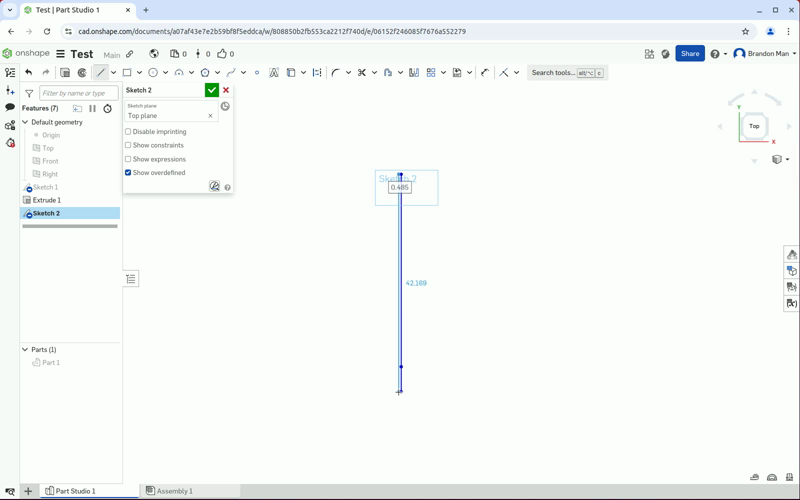
scroll(6)
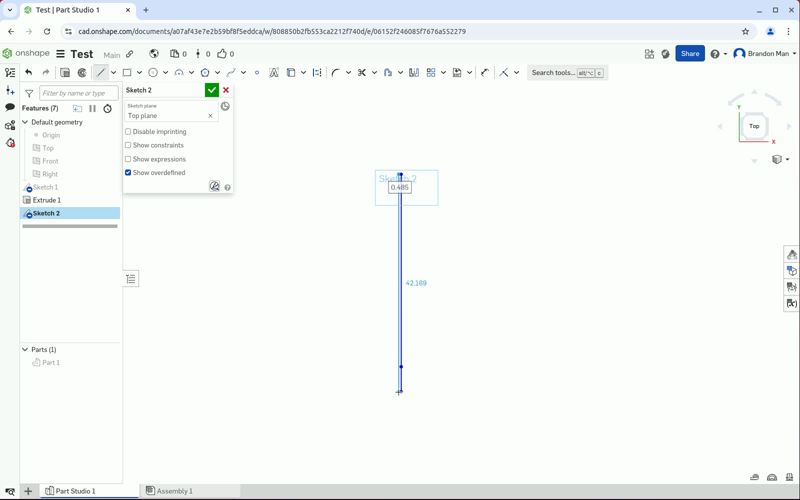
scroll(6)
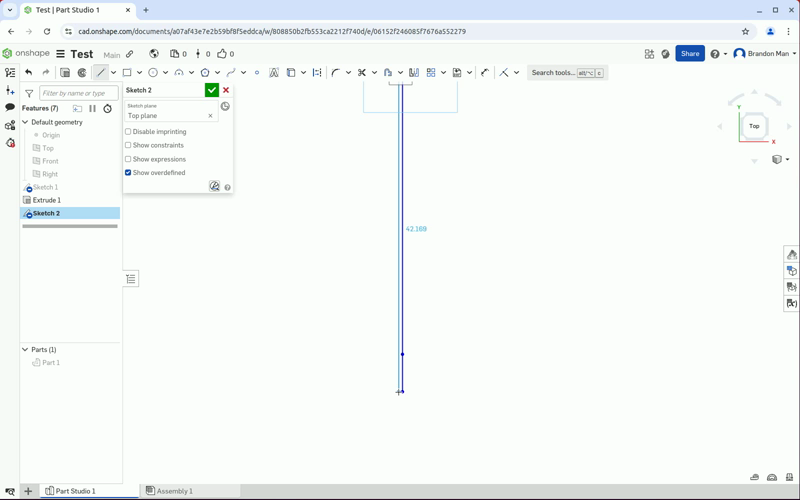
scroll(6)
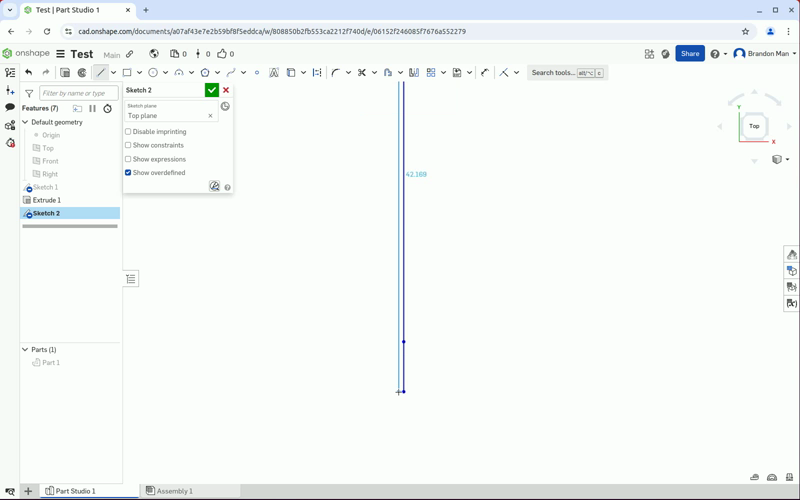
scroll(6)
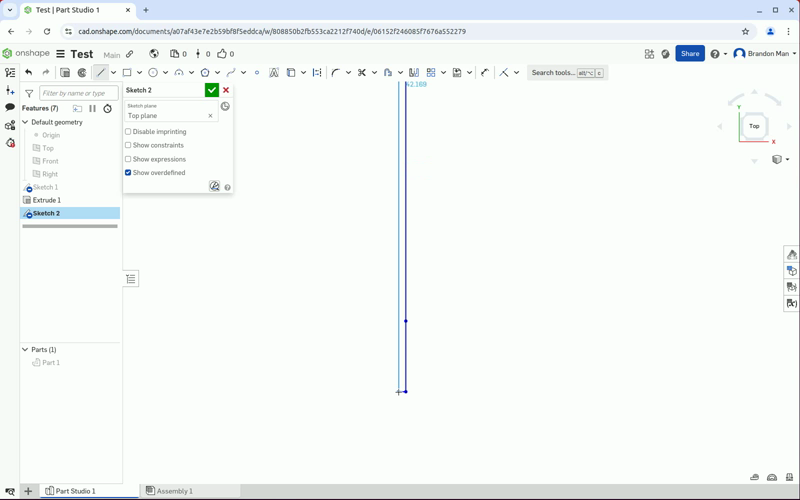
scroll(6)
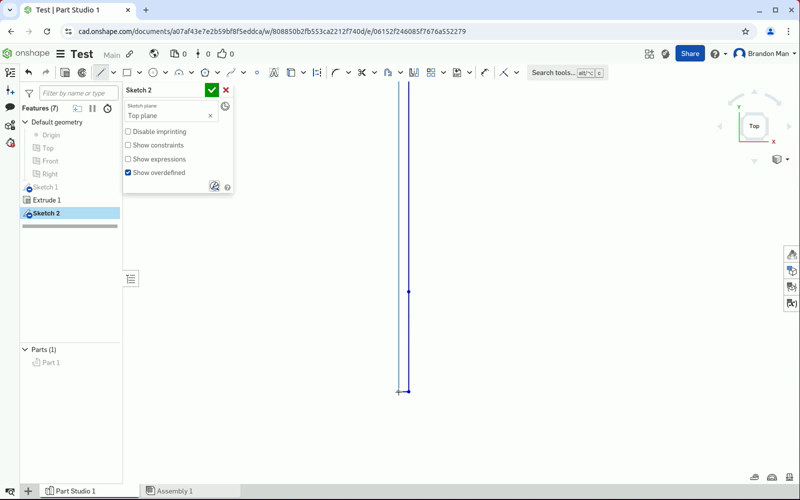
scroll(6)
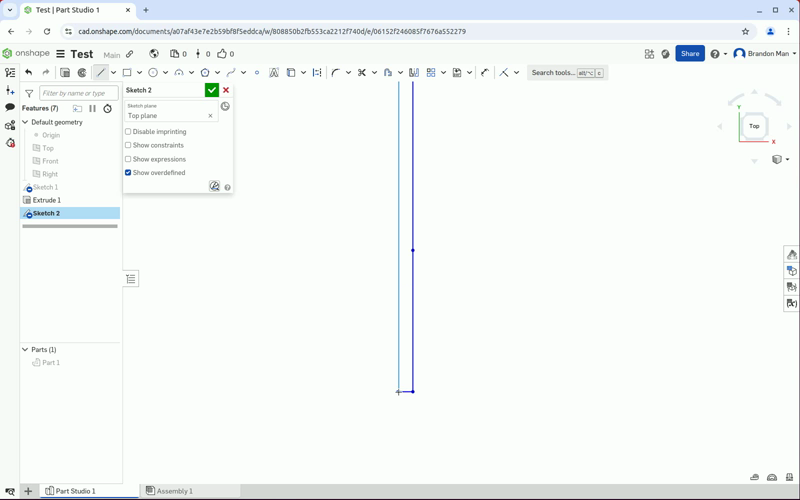
scroll(6)
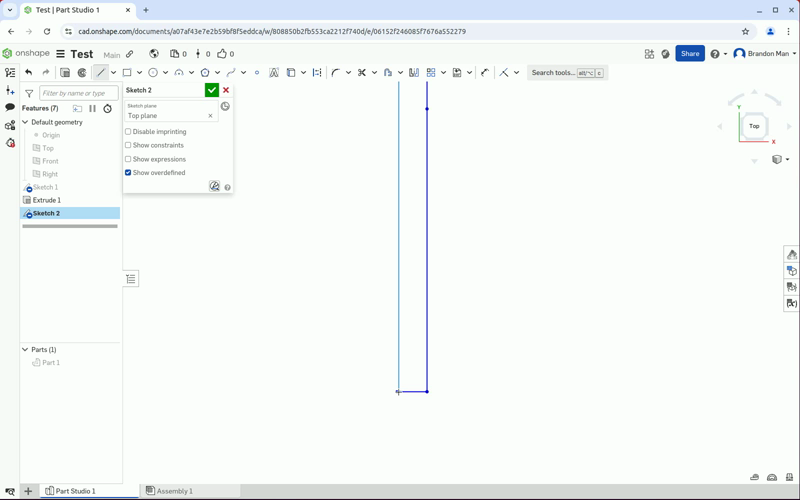
key_up(shift)
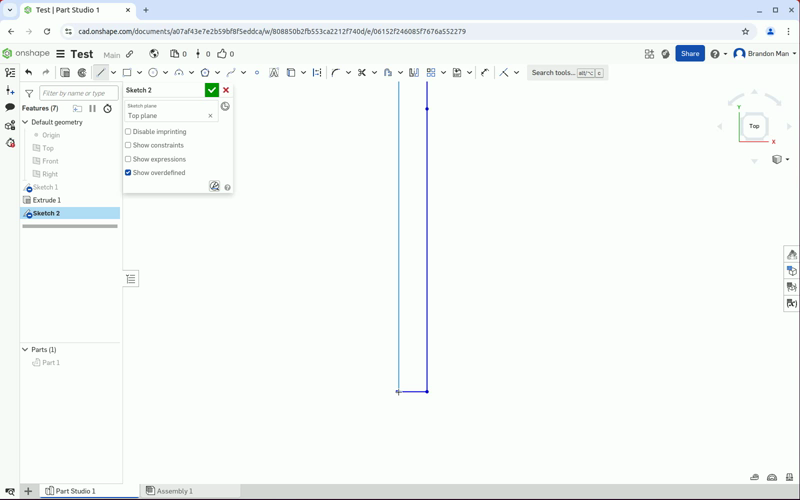
click(398, 391)
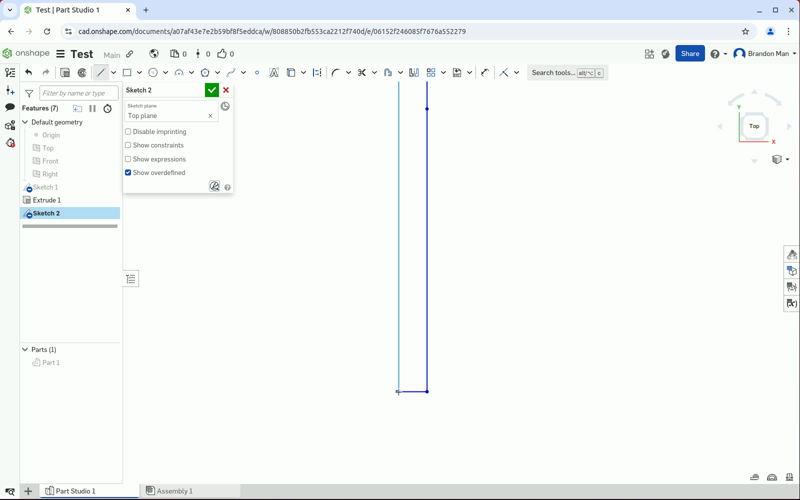
scroll(-6)
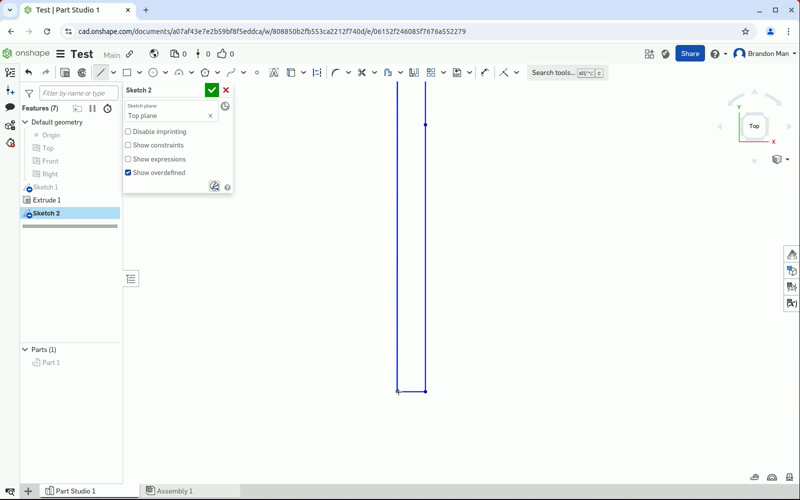
scroll(-6)
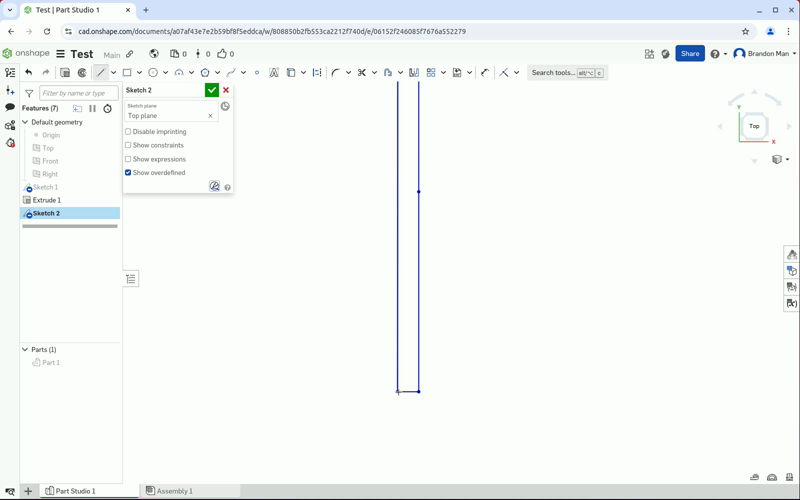
scroll(-6)
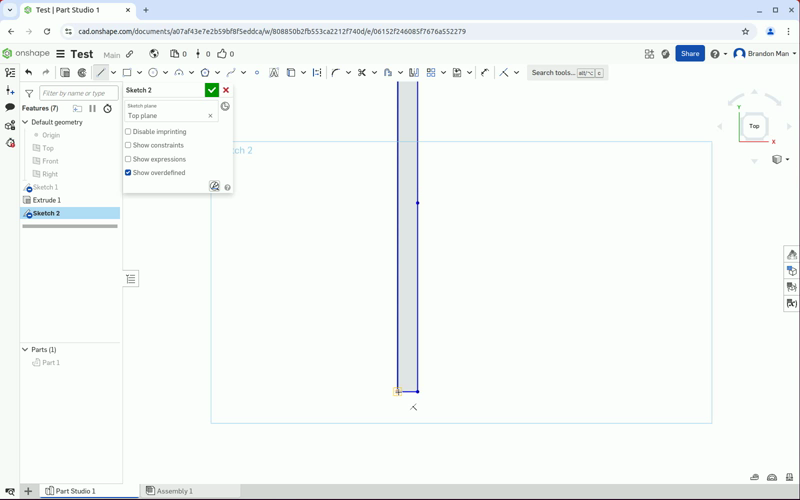
scroll(-6)
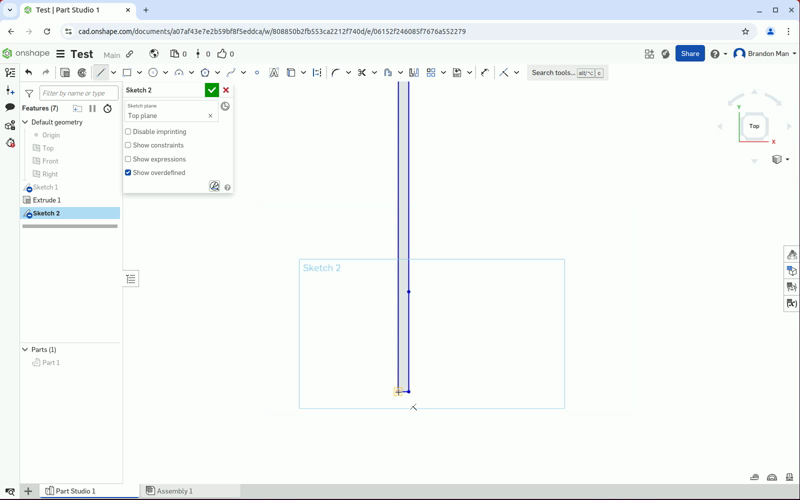
scroll(-6)
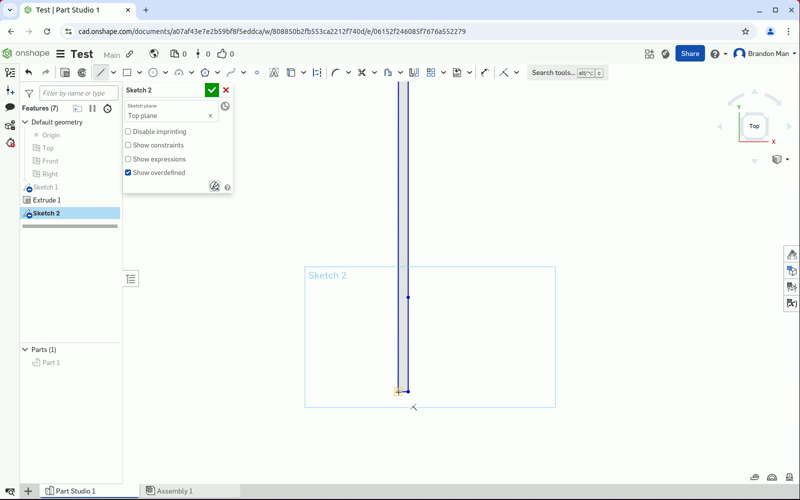
scroll(-6)
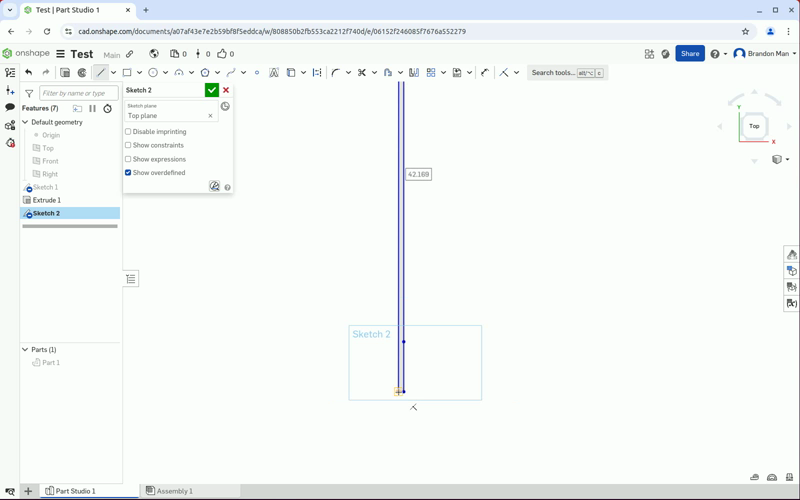
scroll(-6)
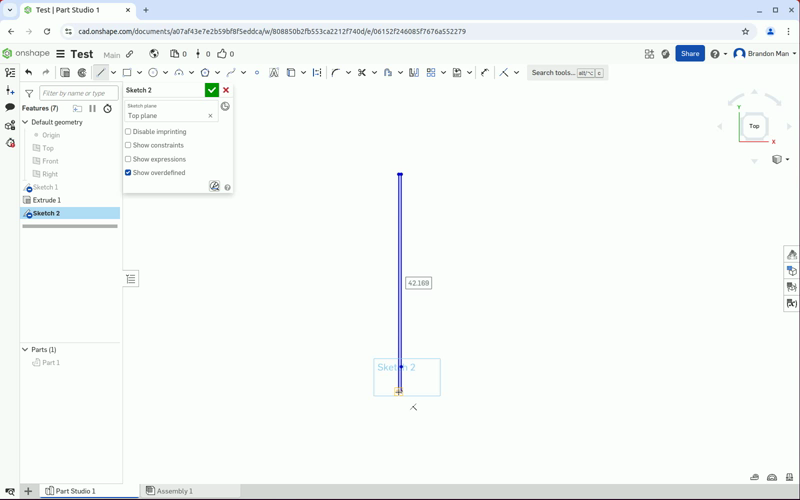
key(esc)
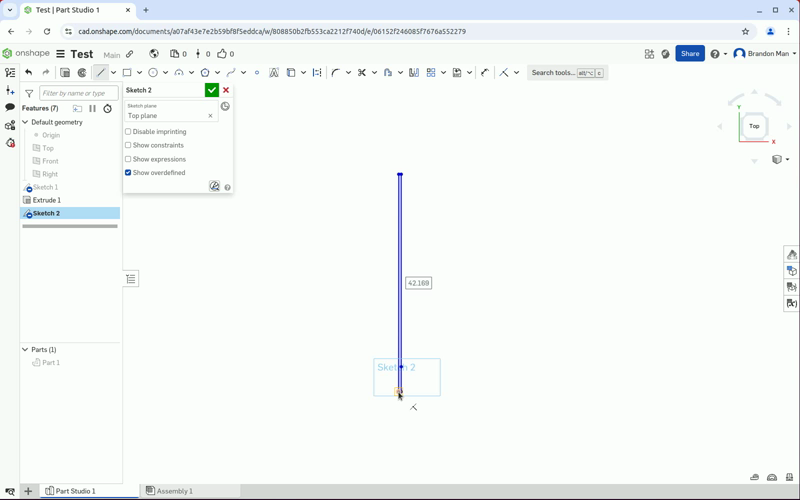
mouse_move(399, 196)
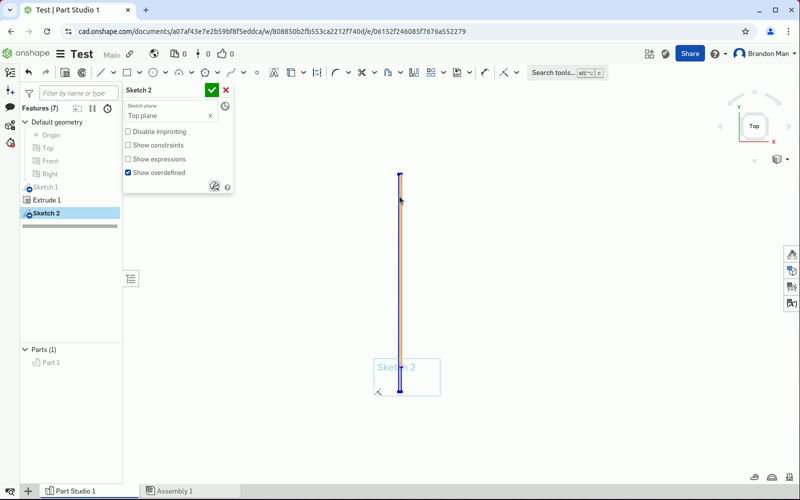
scroll(6)
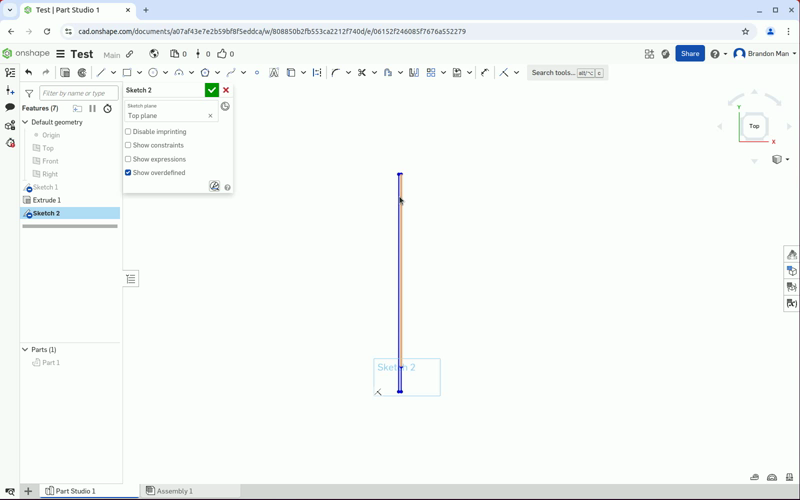
scroll(6)
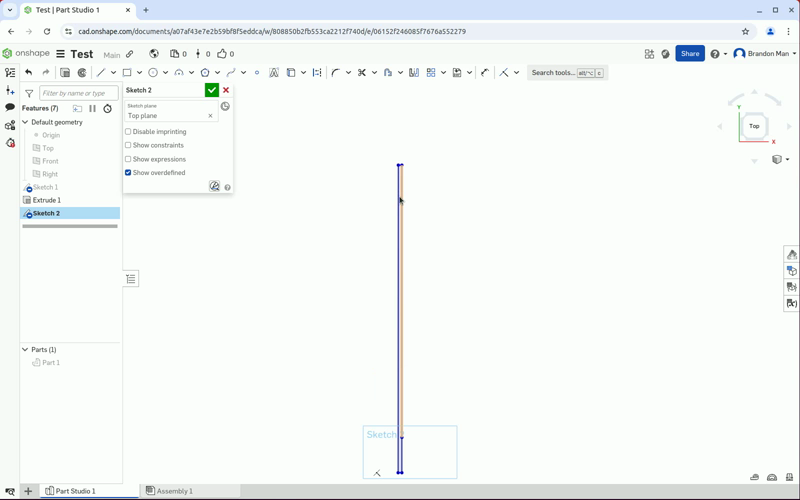
scroll(6)
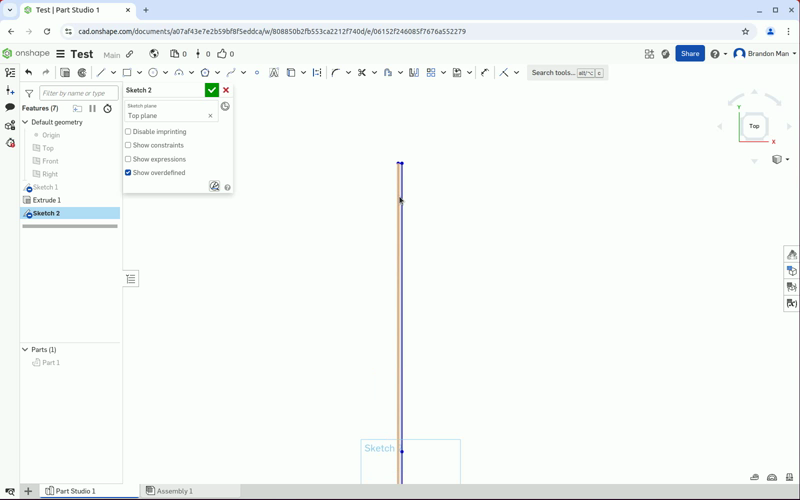
scroll(6)
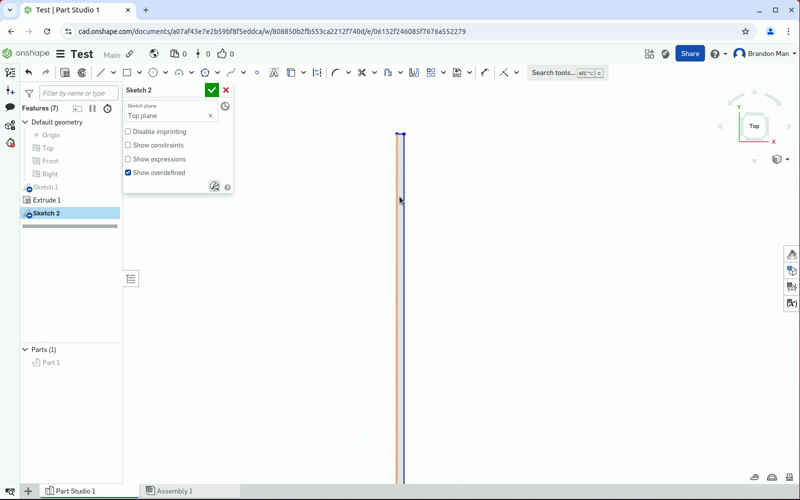
scroll(6)
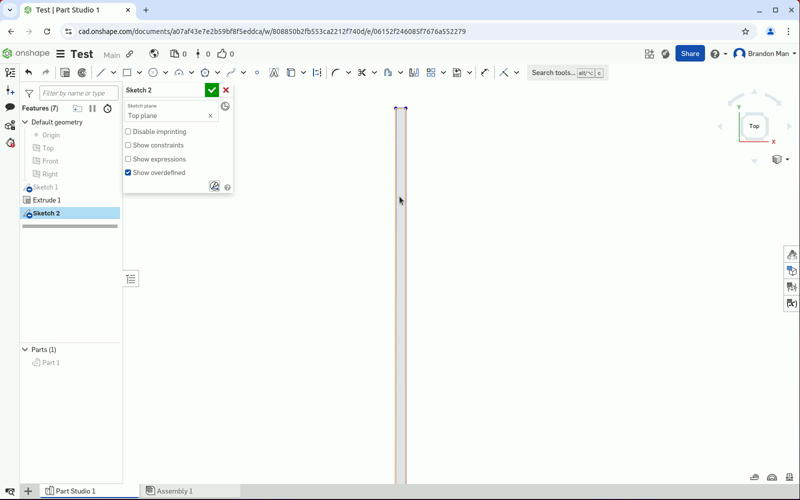
scroll(6)
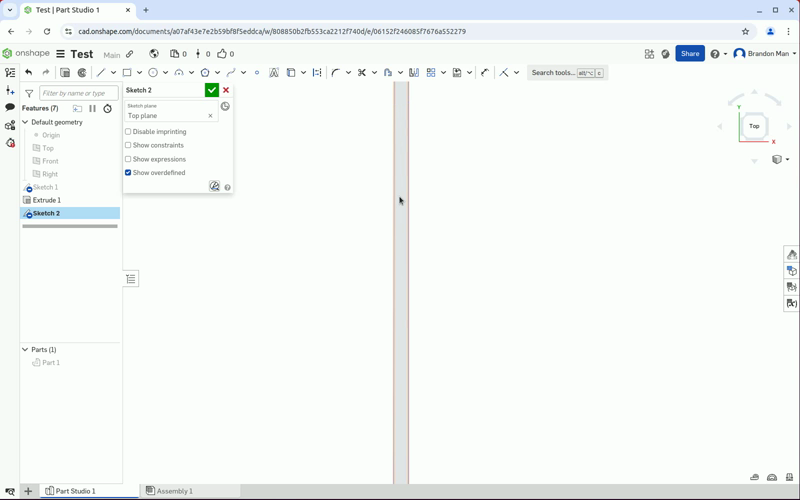
scroll(6)
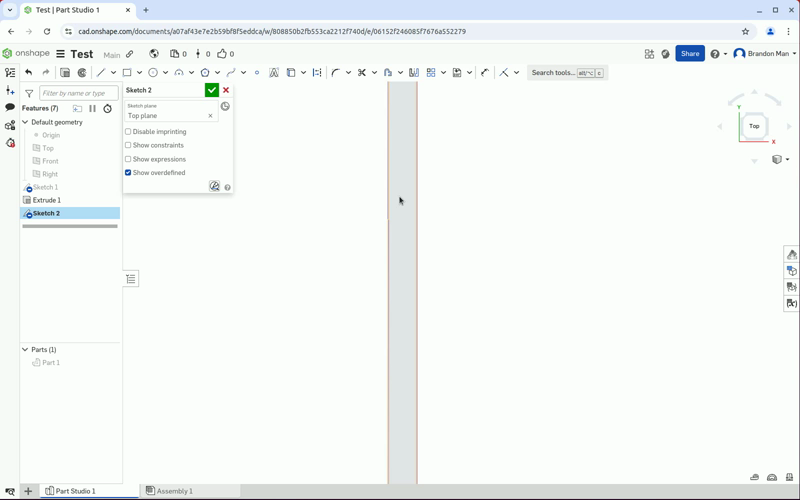
click(399, 196)
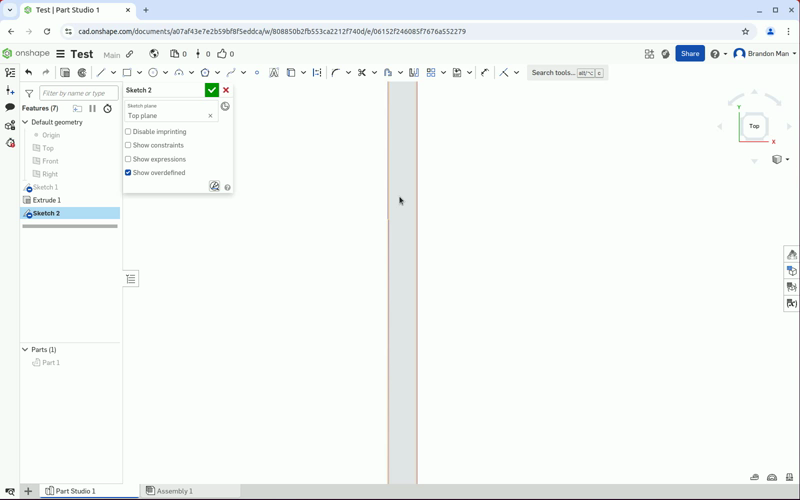
scroll(-6)
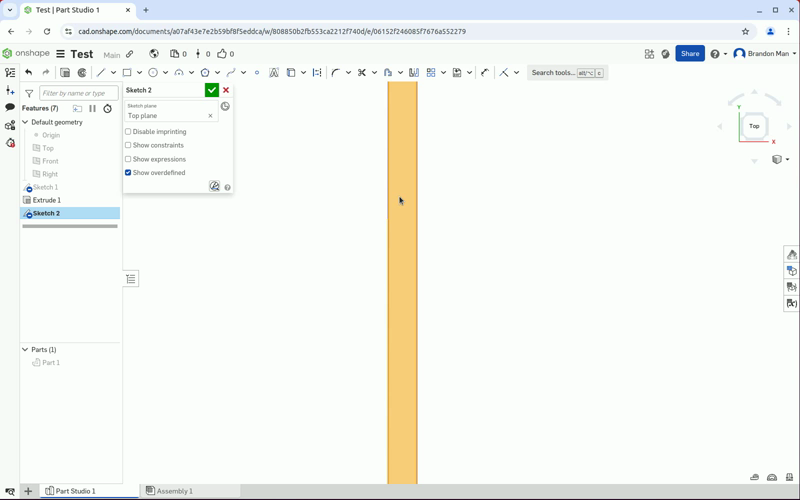
scroll(-6)
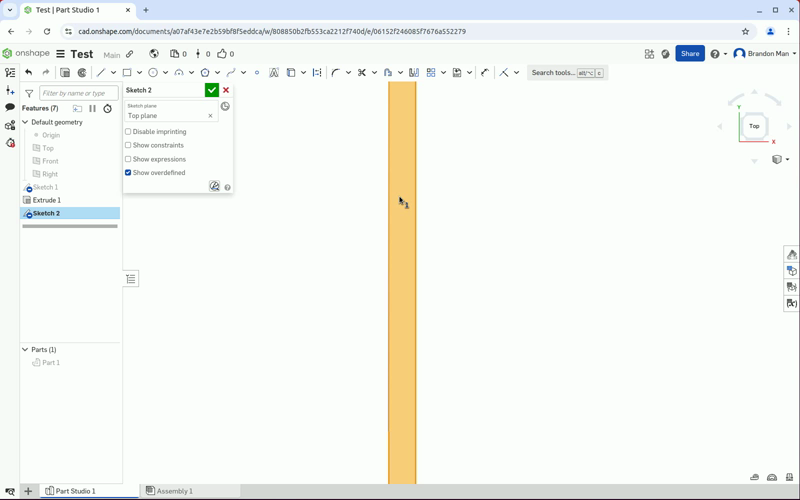
scroll(-6)
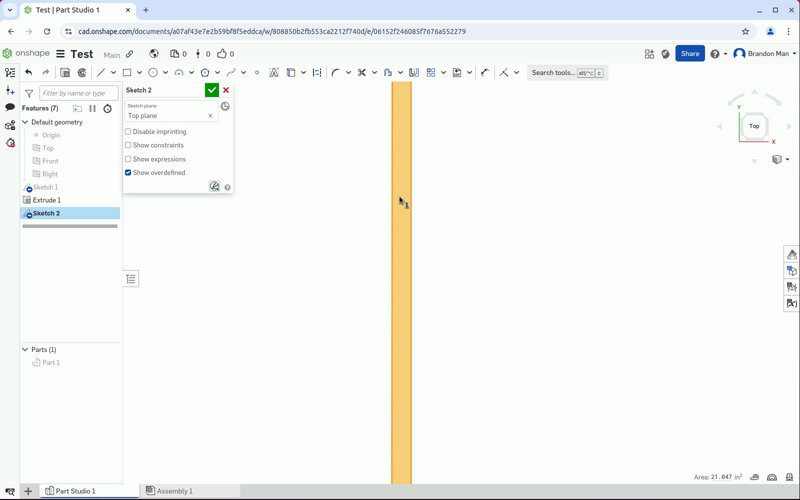
scroll(-6)
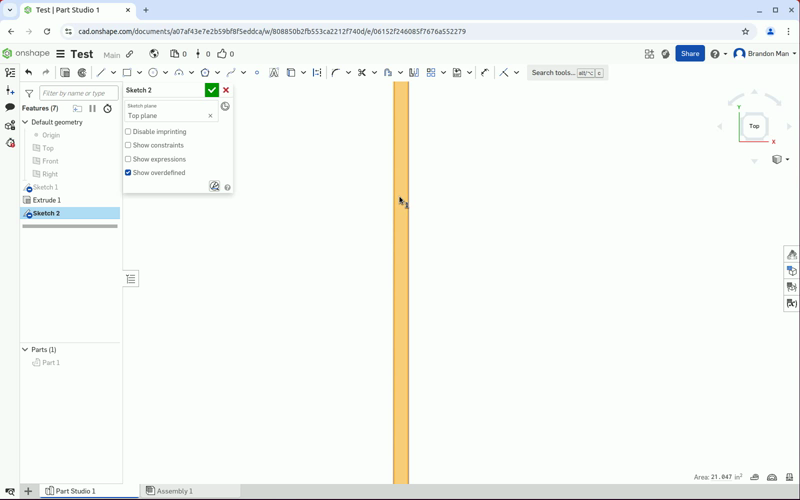
scroll(-6)
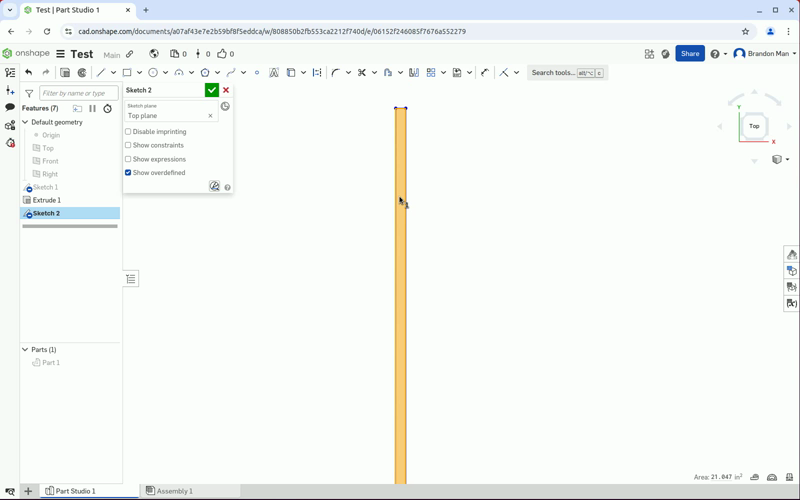
scroll(-6)
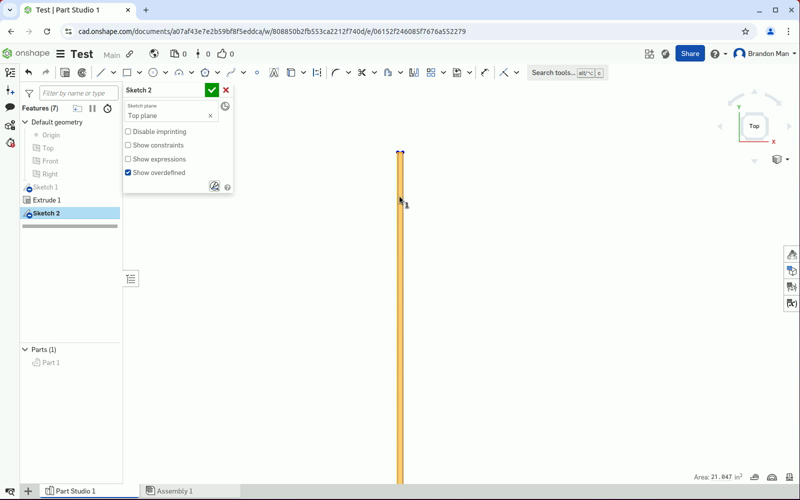
scroll(-6)
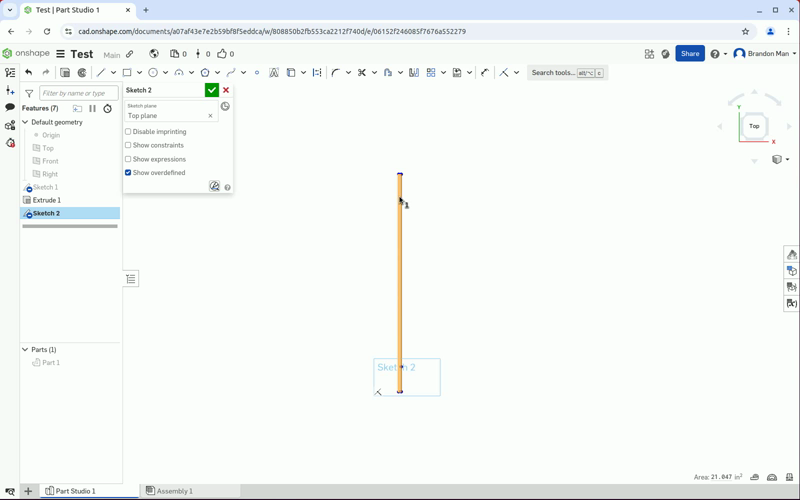
mouse_move(73, 352)
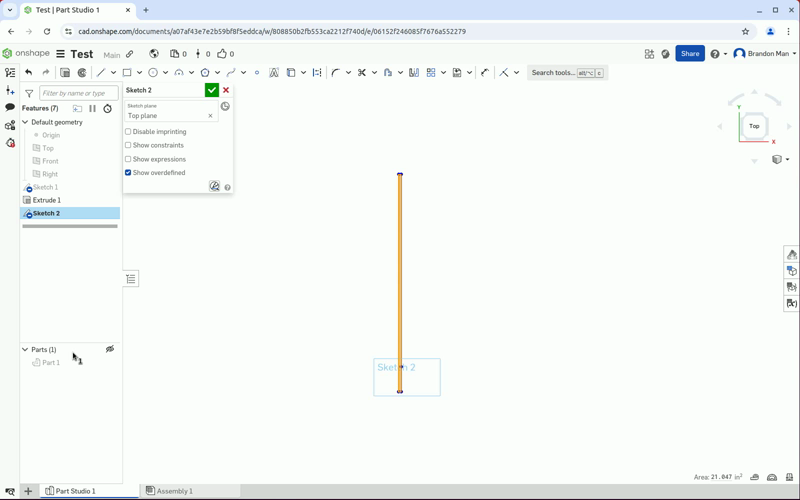
key(shift+y)
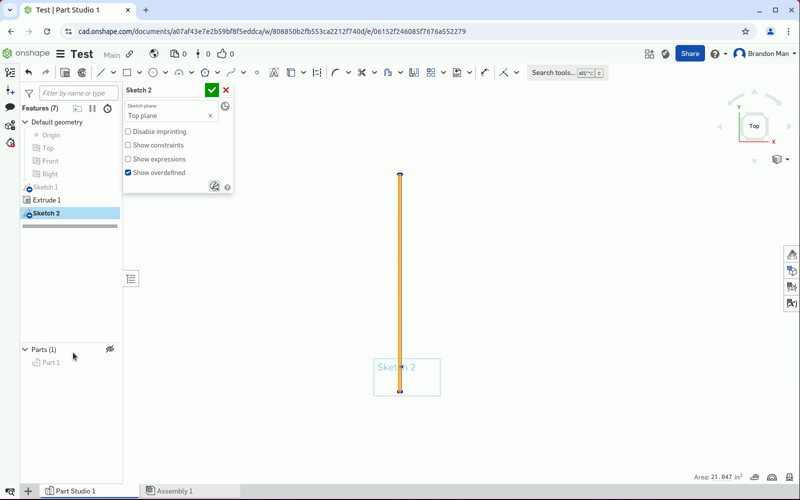
key(shift+e)
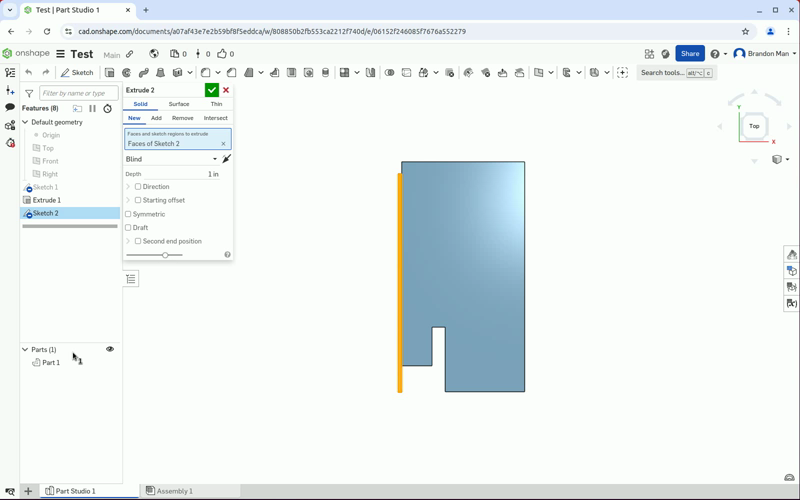
mouse_move(143, 106)
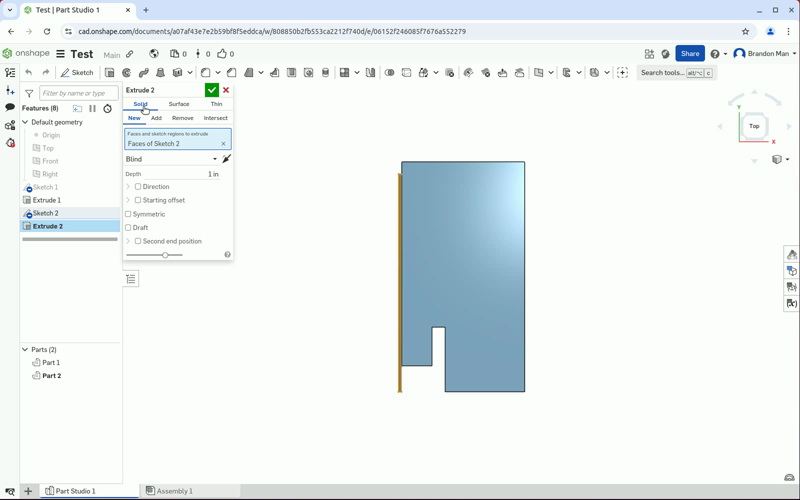
click(143, 106)
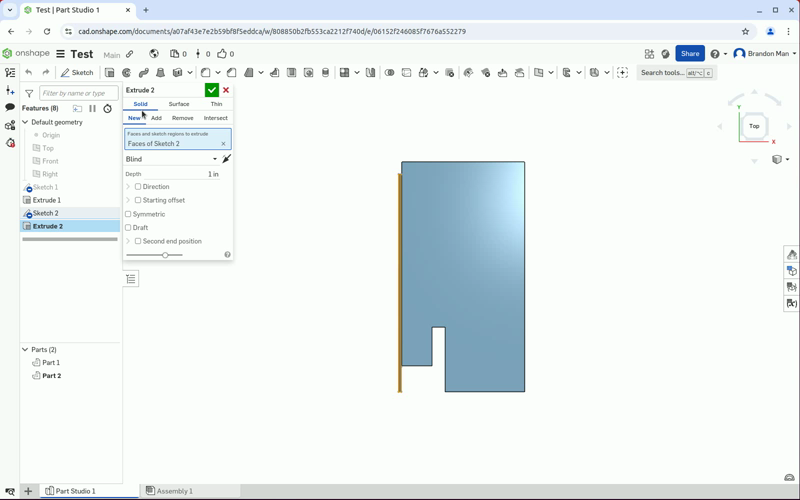
mouse_move(137, 120)
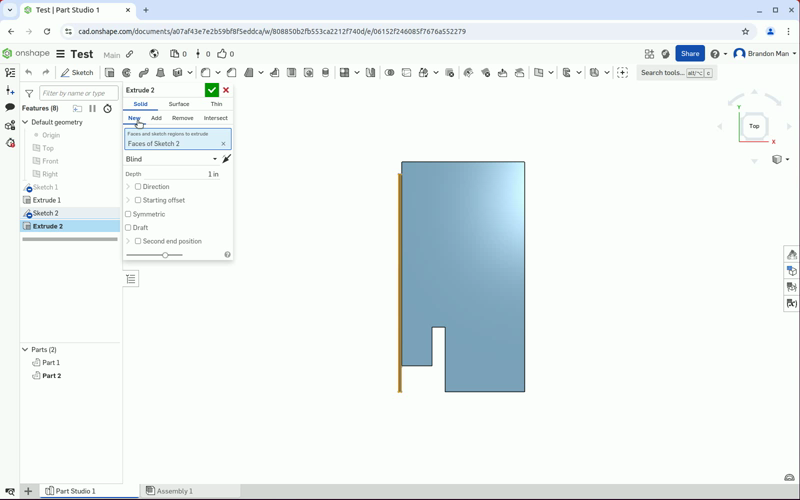
click(137, 120)
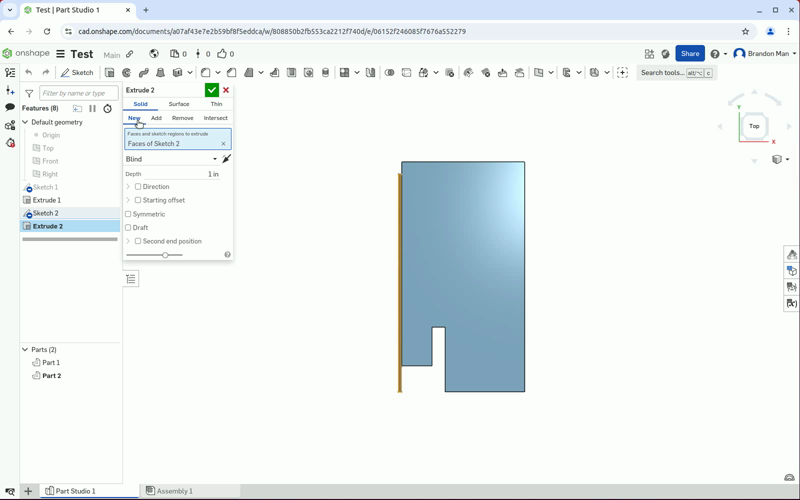
key(tab, 4)
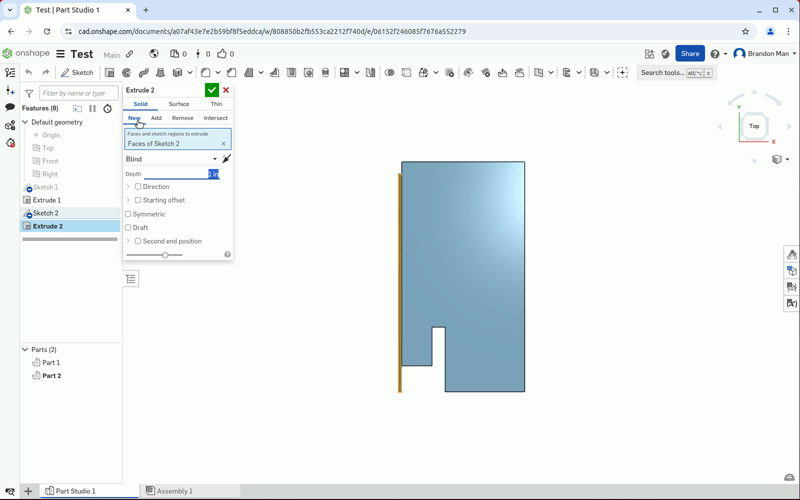
text(2.648)
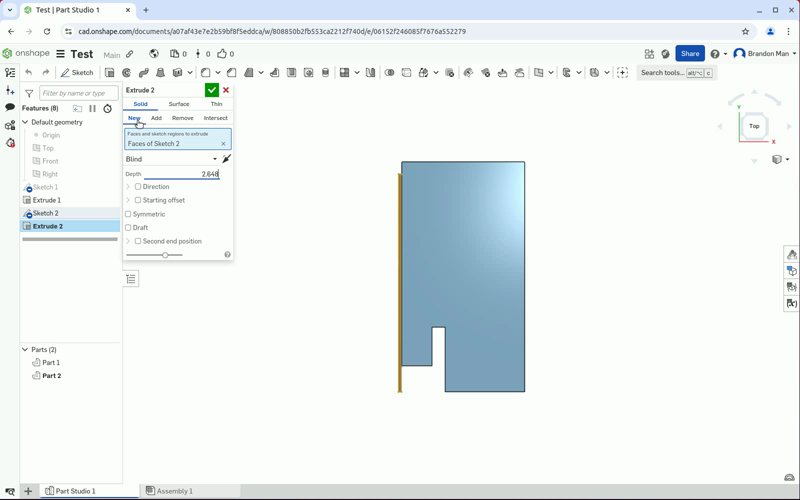
key(enter)
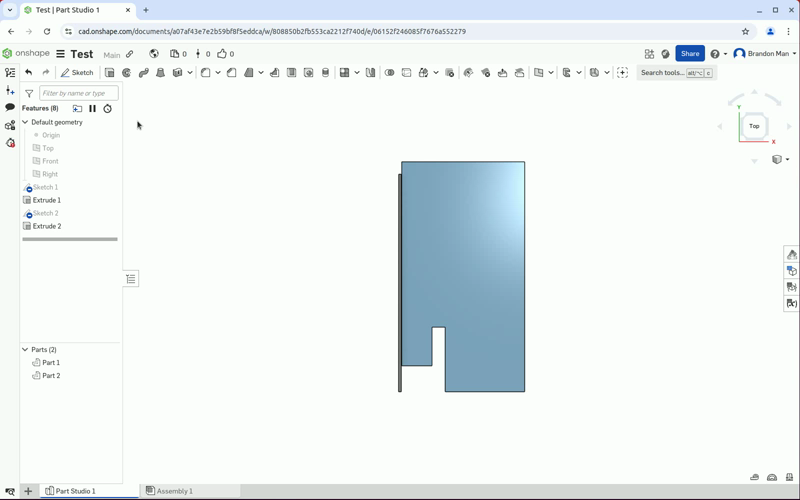
key(shift+h)
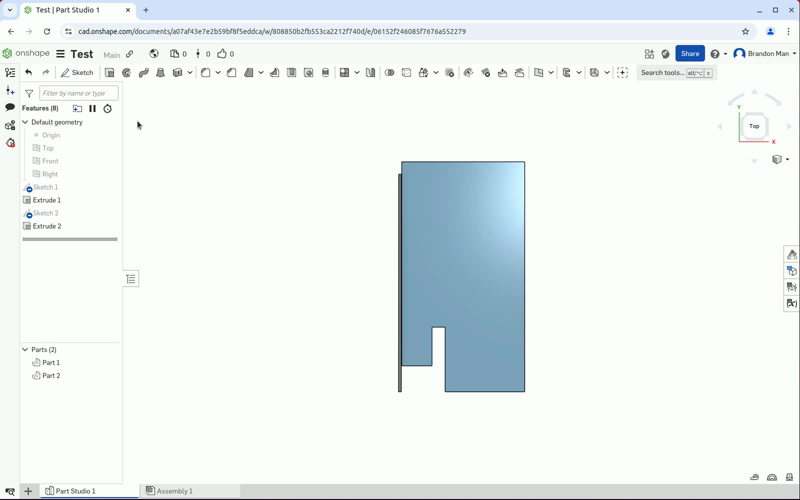
key(shift+h)
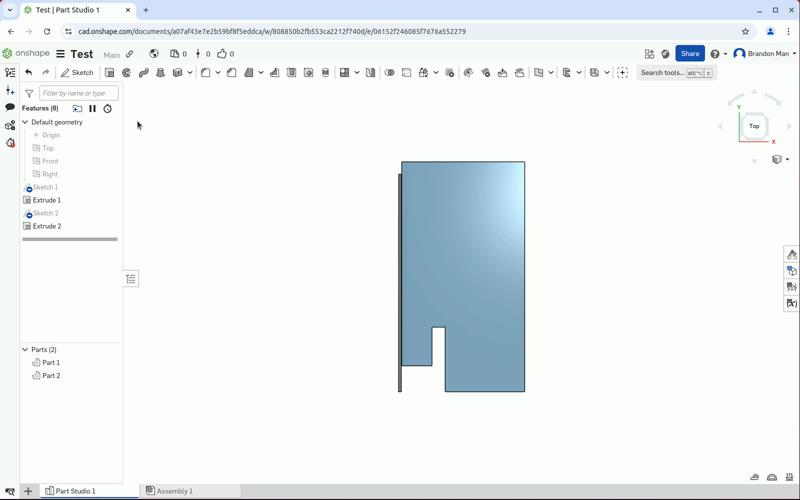
mouse_move(73, 189)
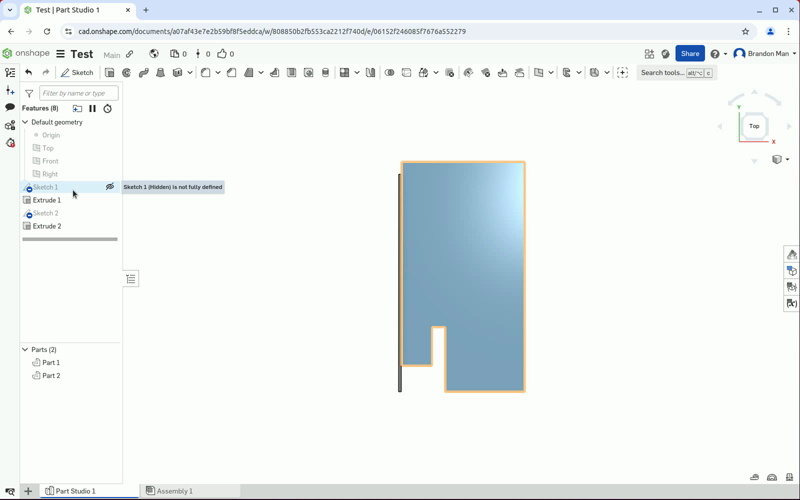
click(73, 189)
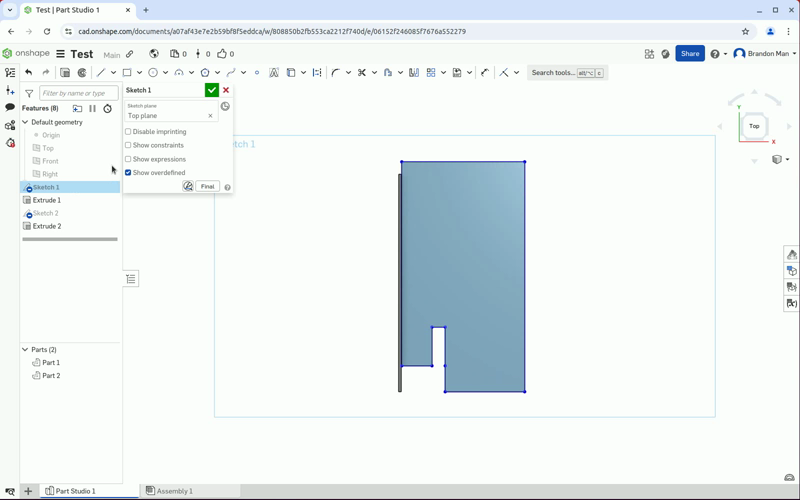
mouse_move(229, 92)
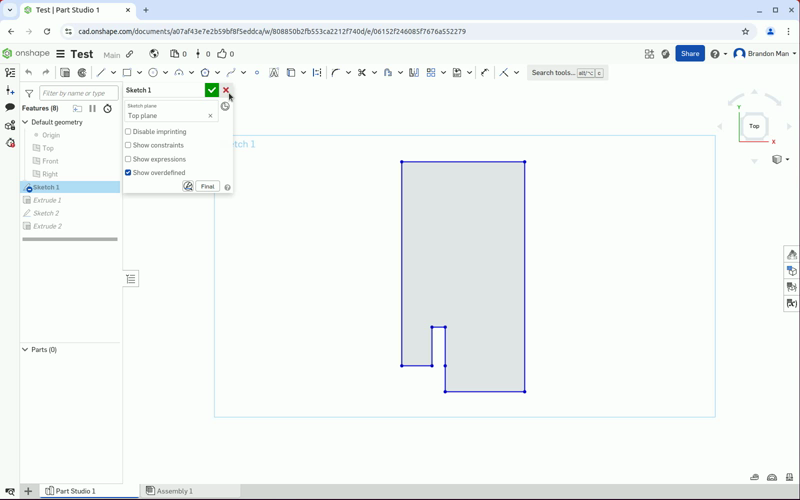
click(229, 92)
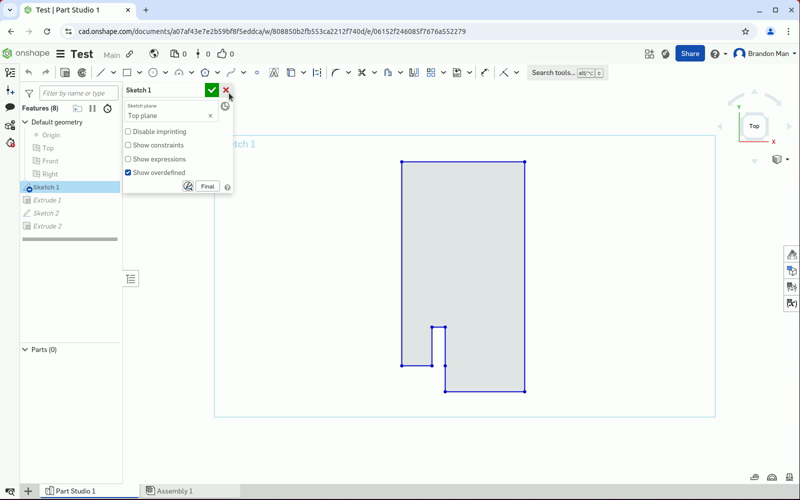
key(shift+s)
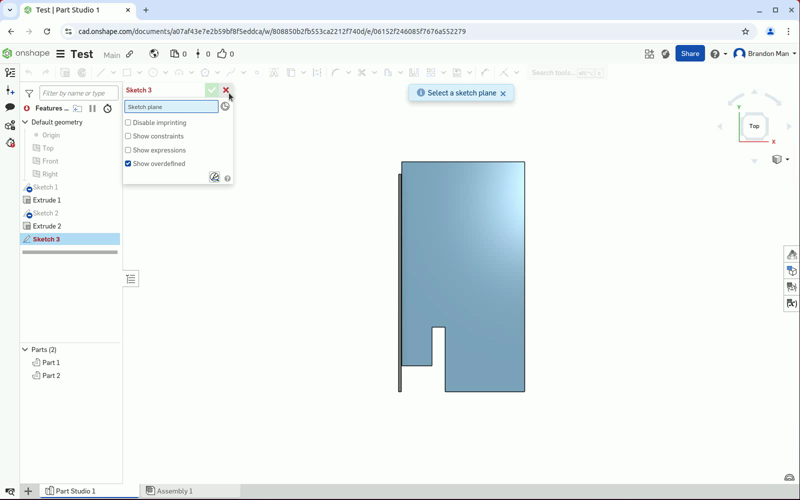
mouse_move(73, 150)
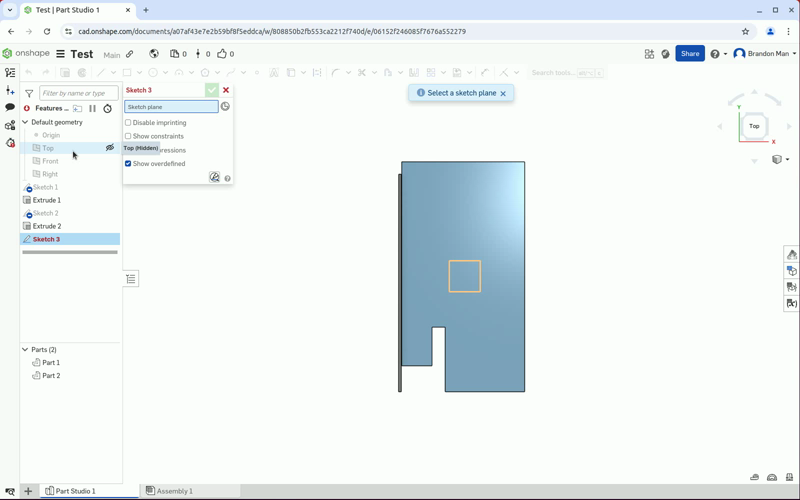
click(73, 150)
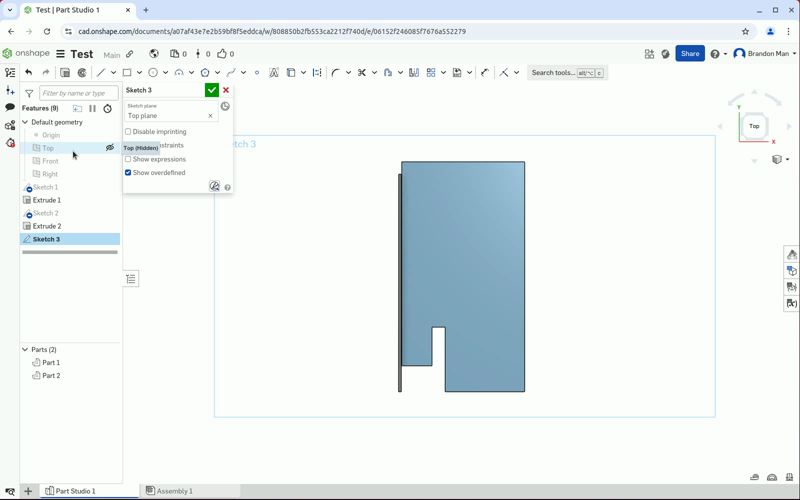
mouse_move(73, 352)
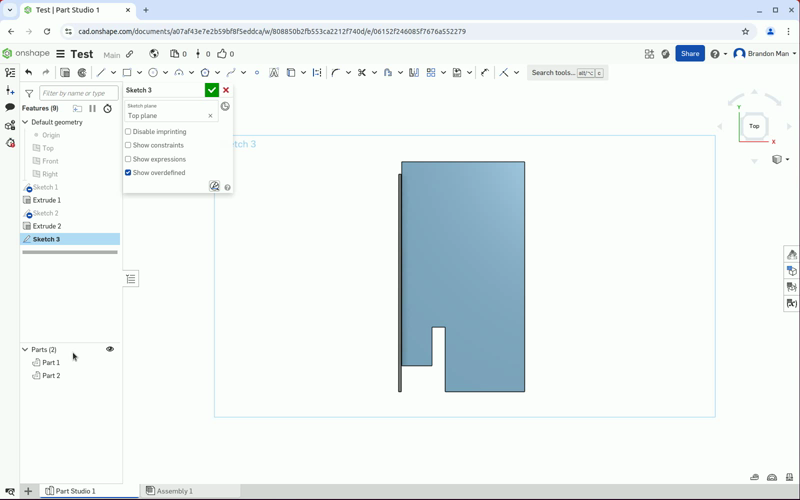
key(y)
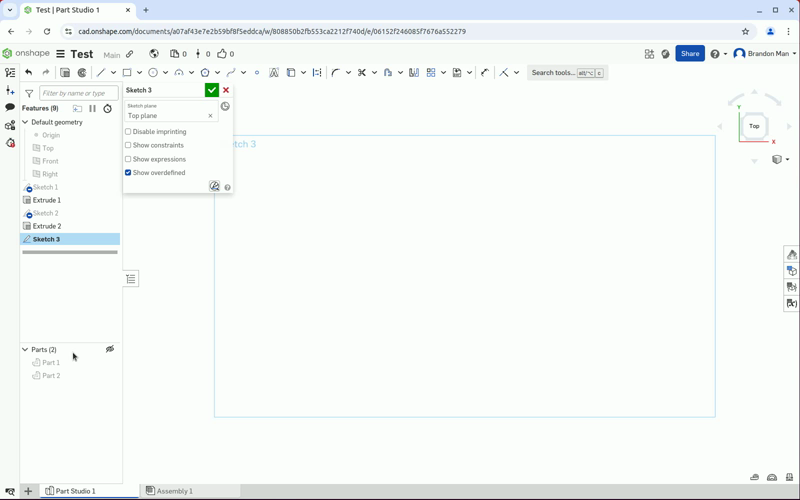
key(l)
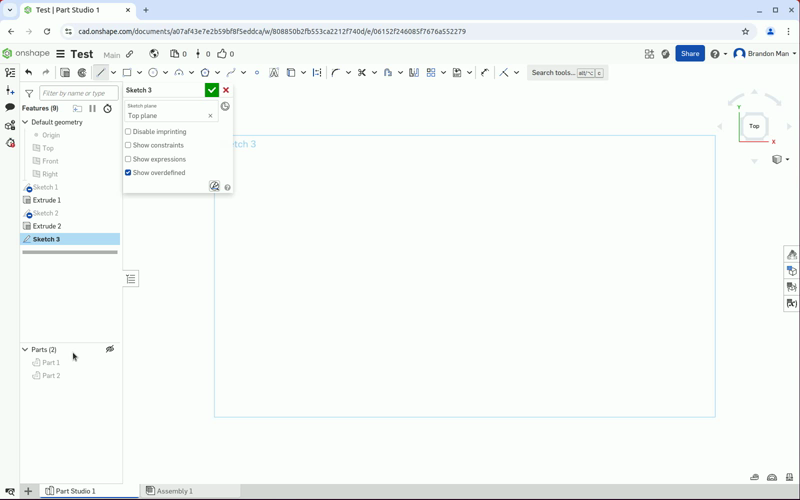
key_down(shift)
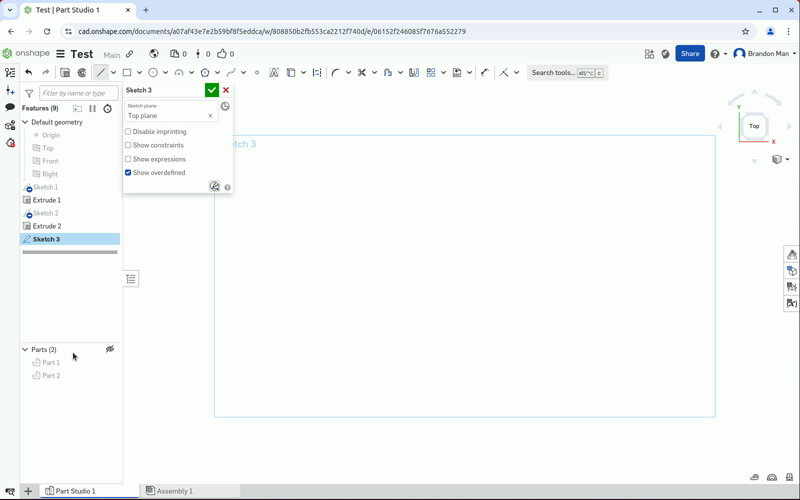
mouse_move(443, 395)
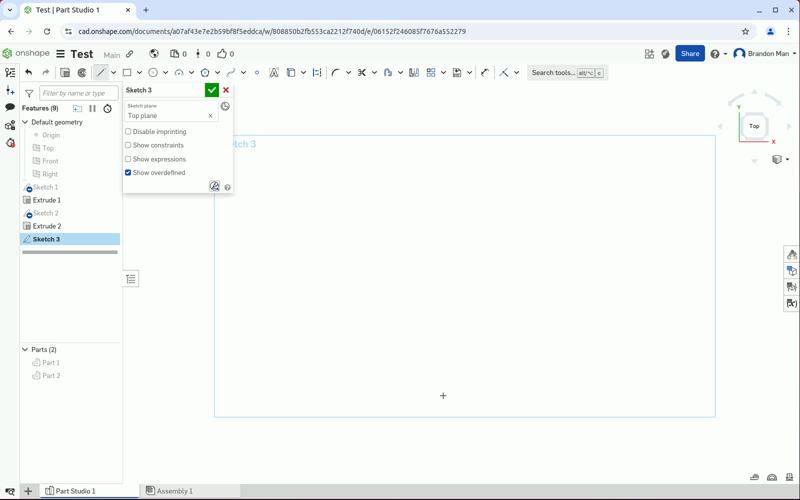
click(443, 395)
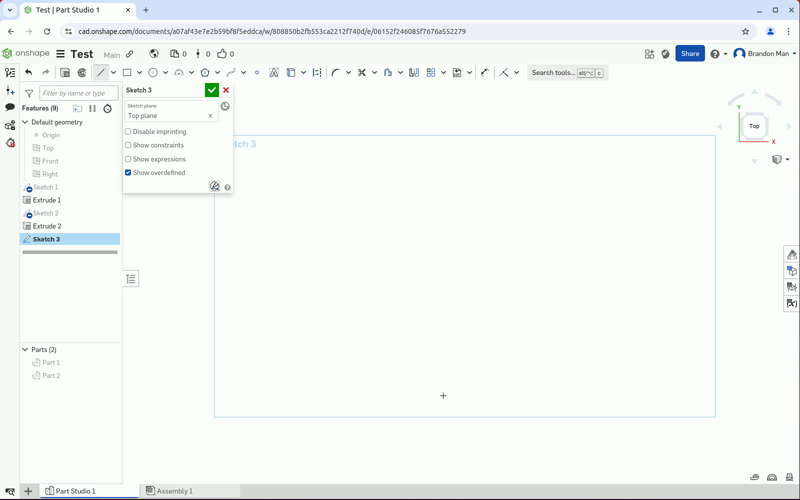
key_up(shift)
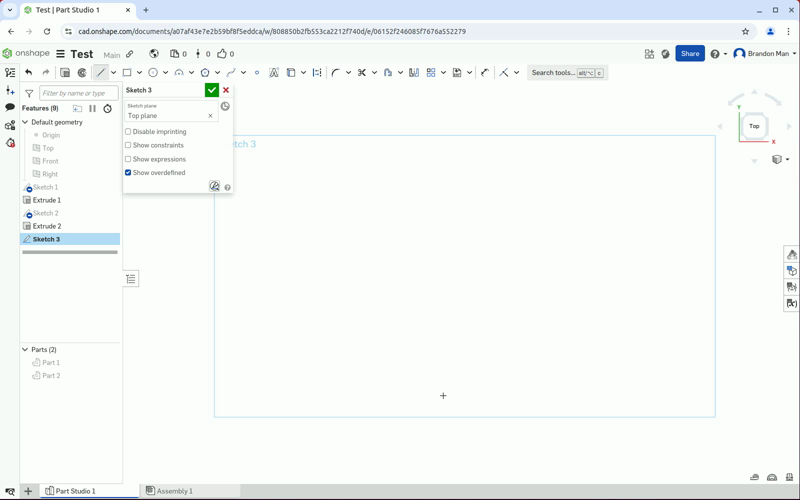
key_down(shift)
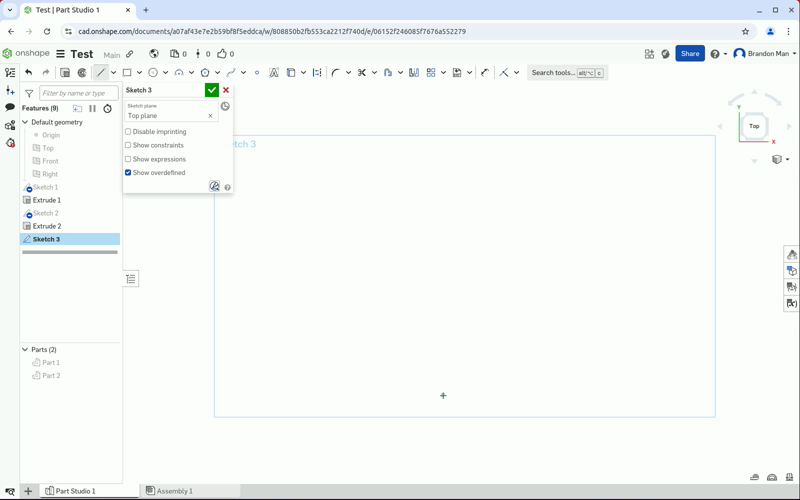
mouse_move(545, 395)
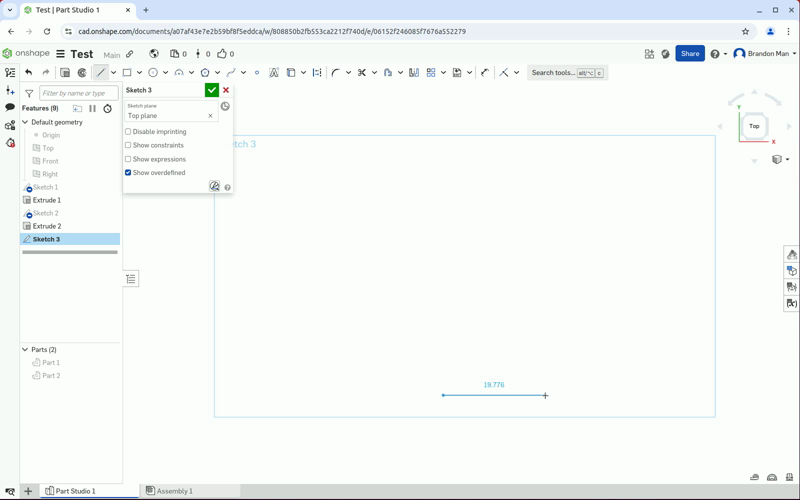
click(545, 395)
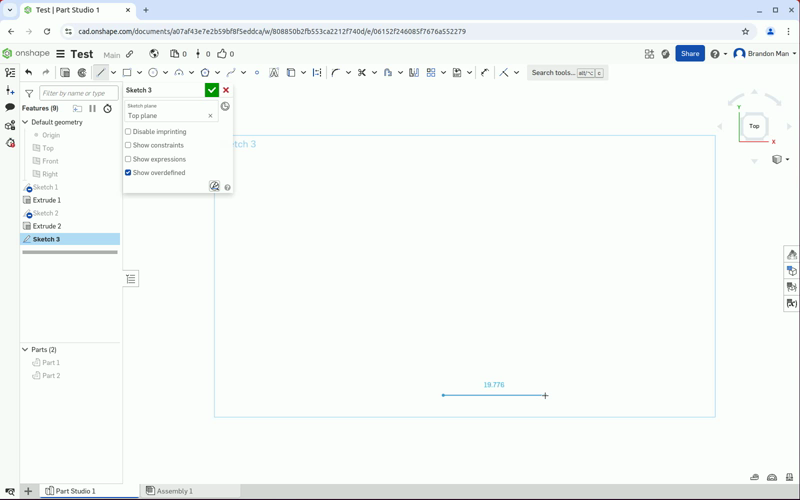
key_up(shift)
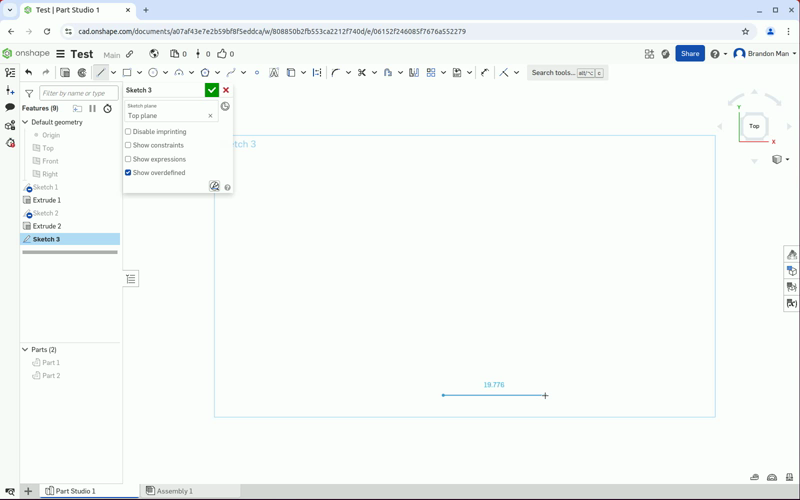
key_down(shift)
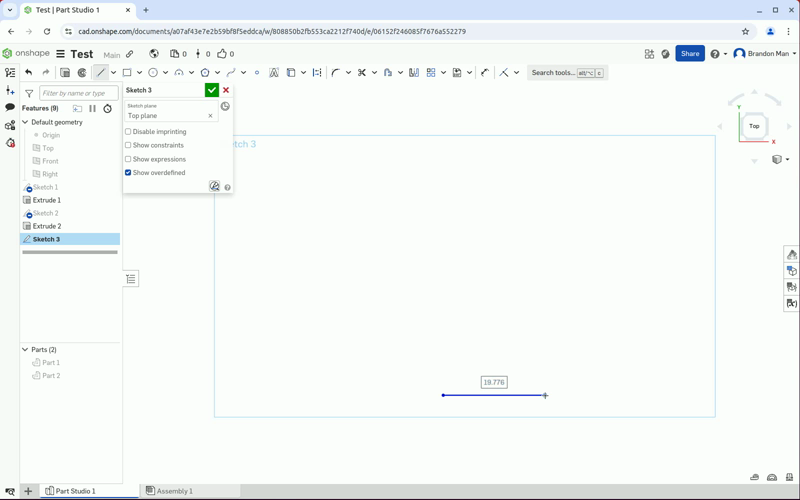
mouse_move(575, 395)
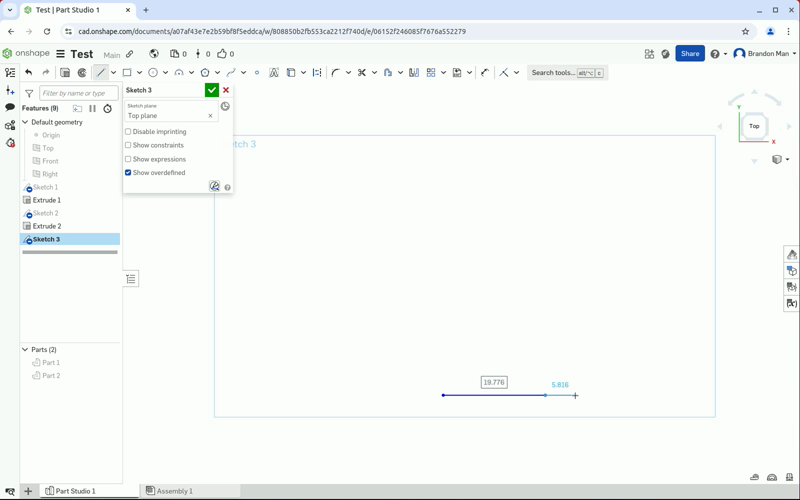
mouse_move(545, 392)
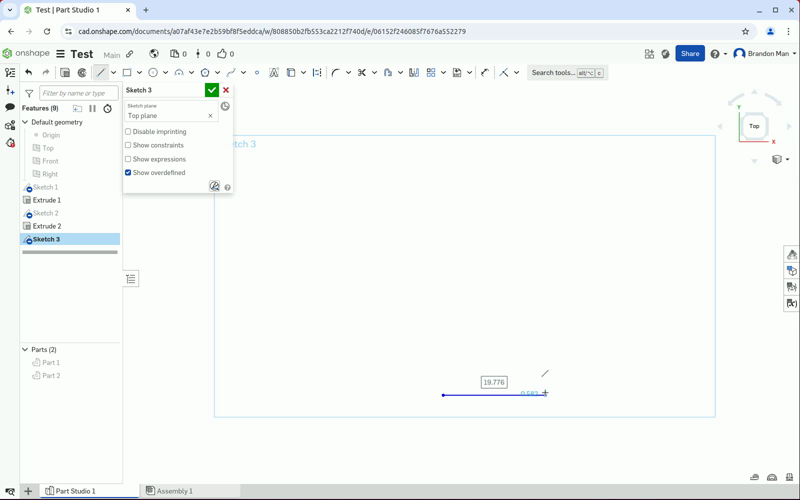
scroll(6)
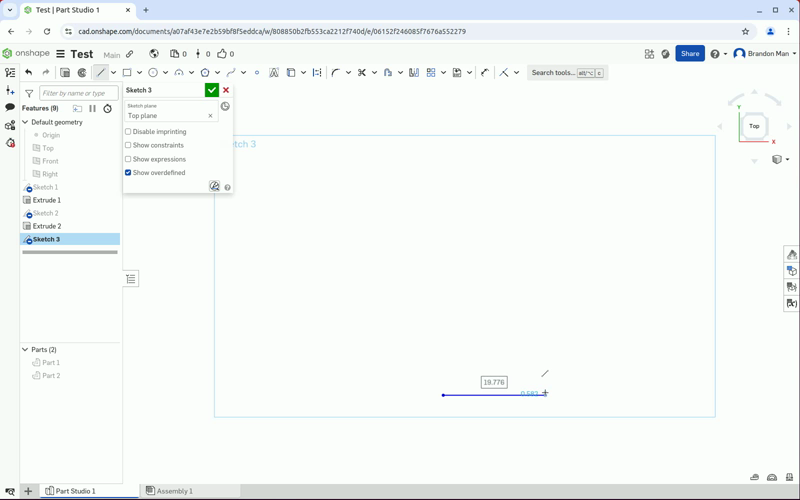
scroll(6)
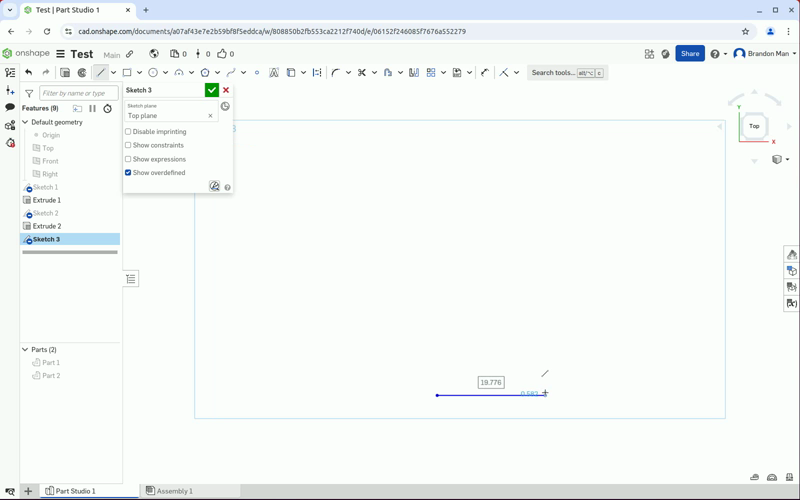
scroll(6)
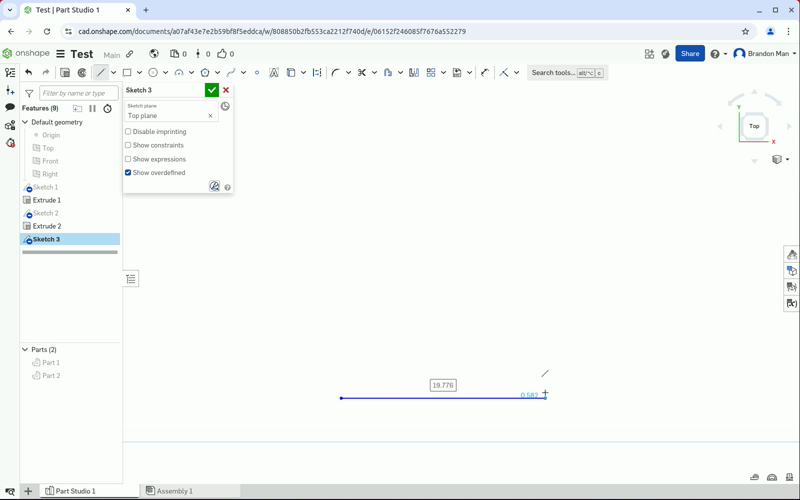
scroll(6)
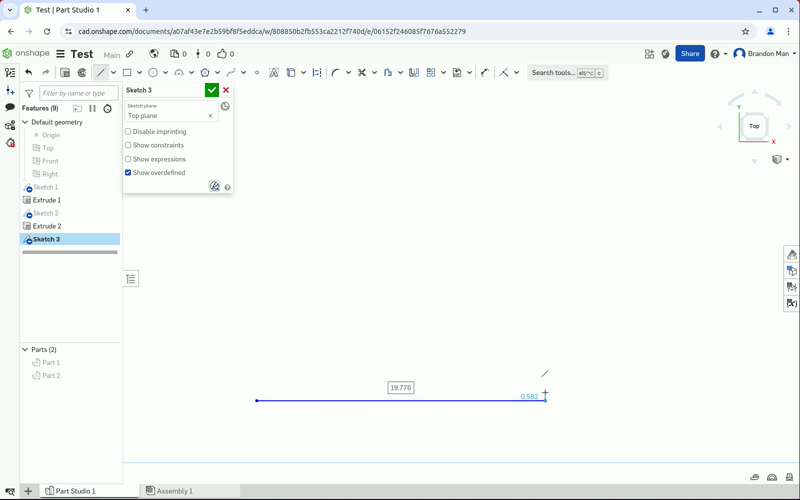
scroll(6)
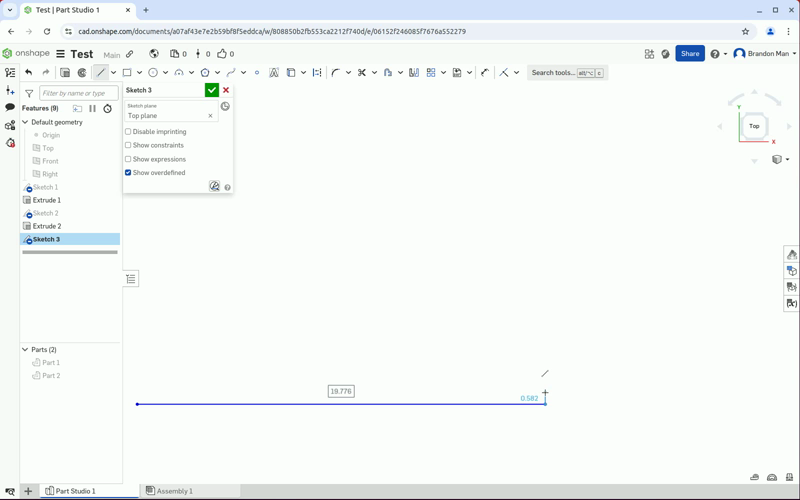
scroll(6)
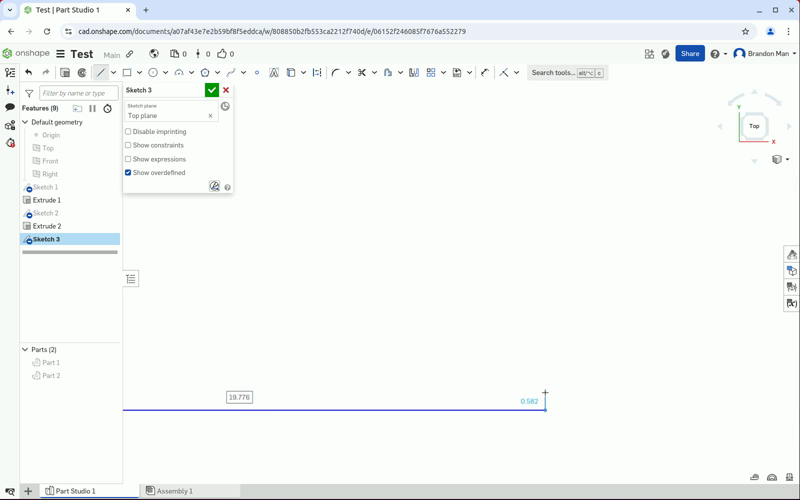
scroll(6)
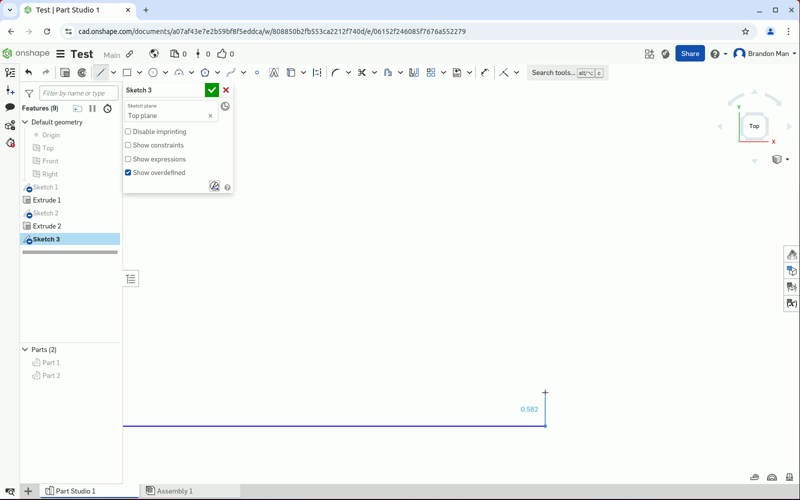
click(545, 392)
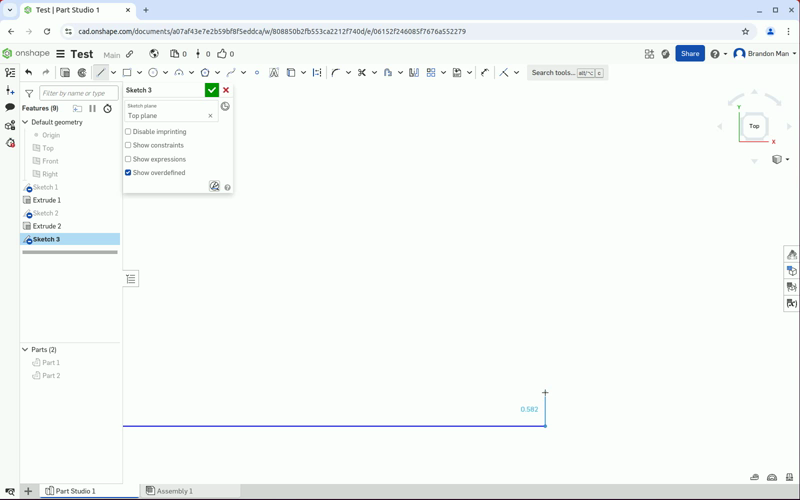
scroll(-6)
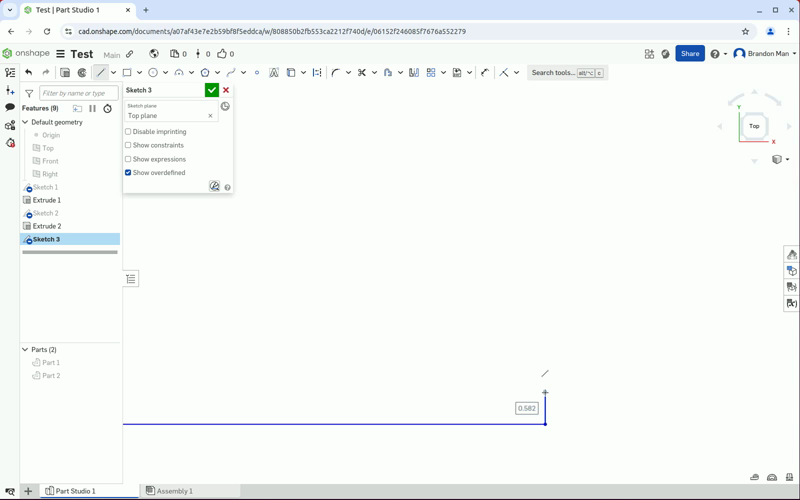
scroll(-6)
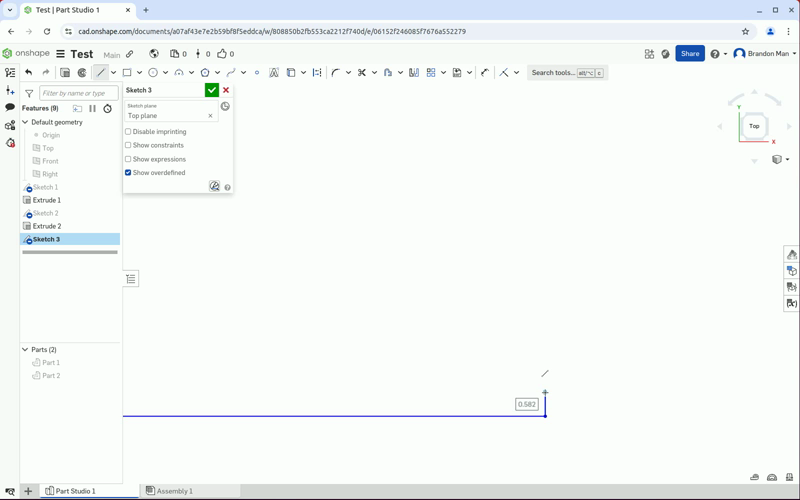
scroll(-6)
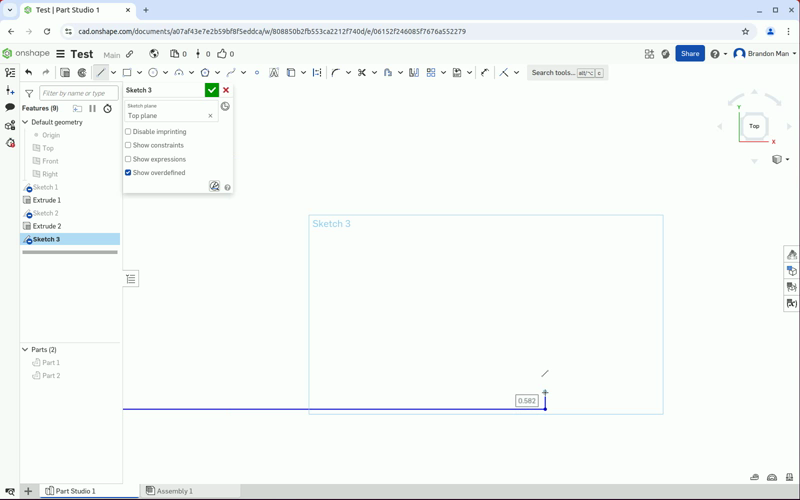
scroll(-6)
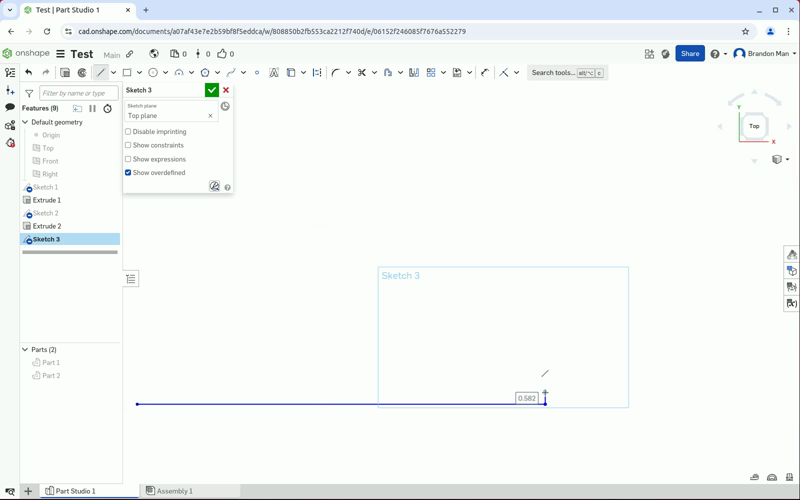
scroll(-6)
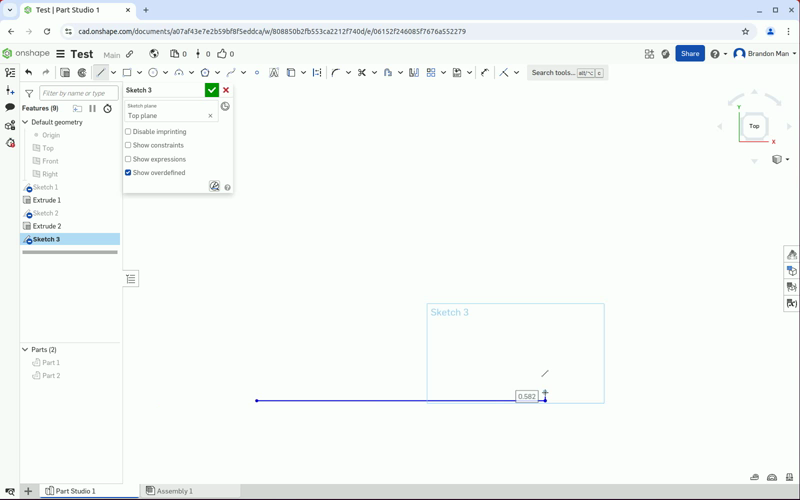
scroll(-6)
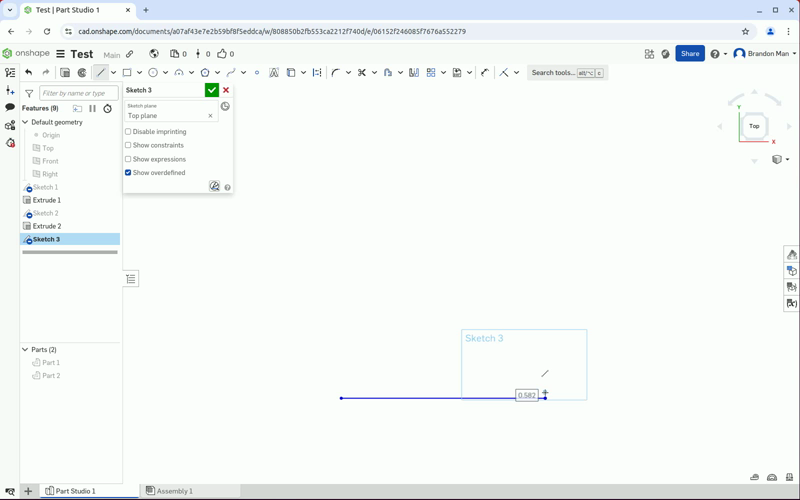
scroll(-6)
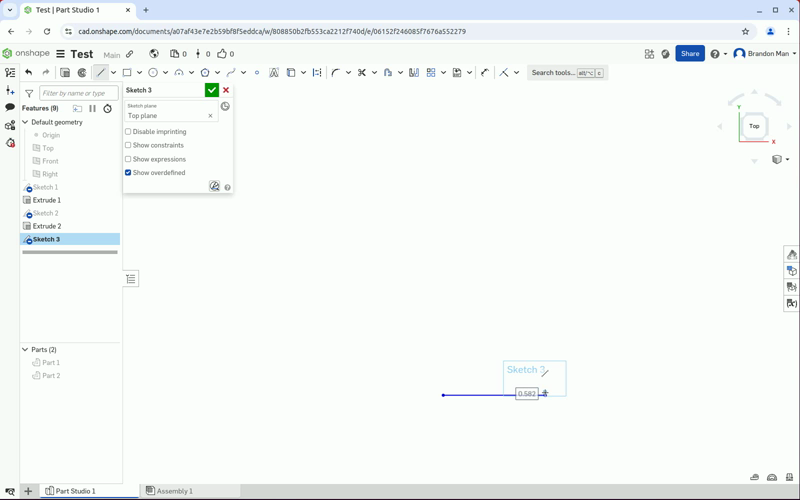
key_up(shift)
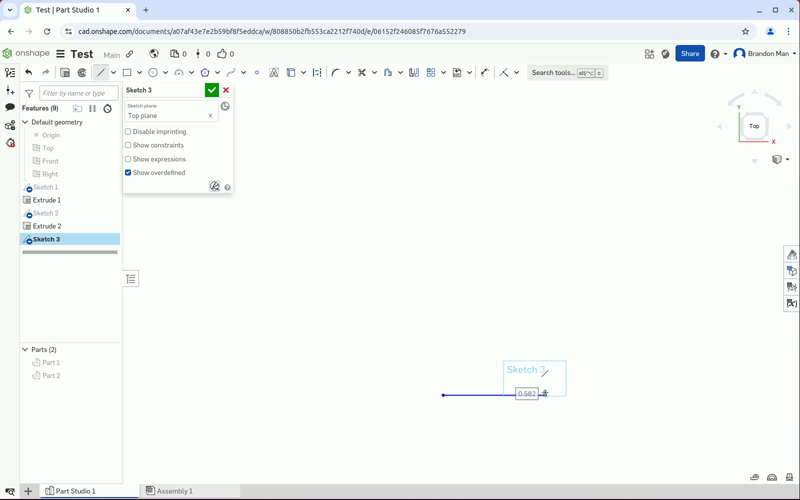
key_down(shift)
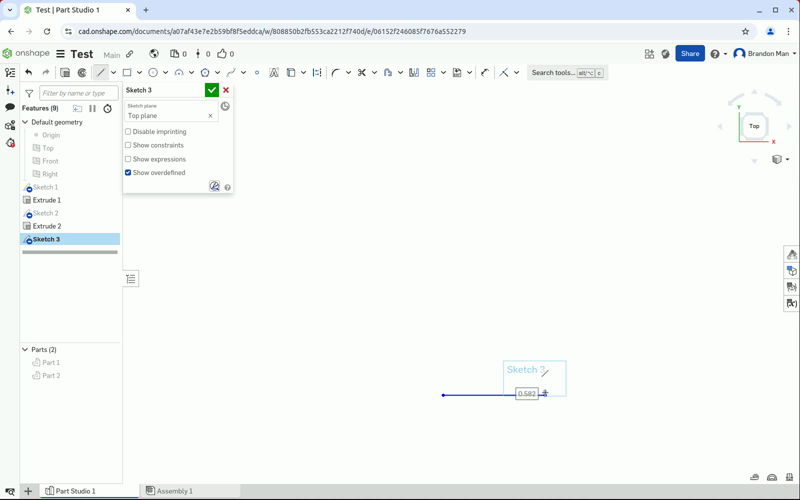
mouse_move(575, 392)
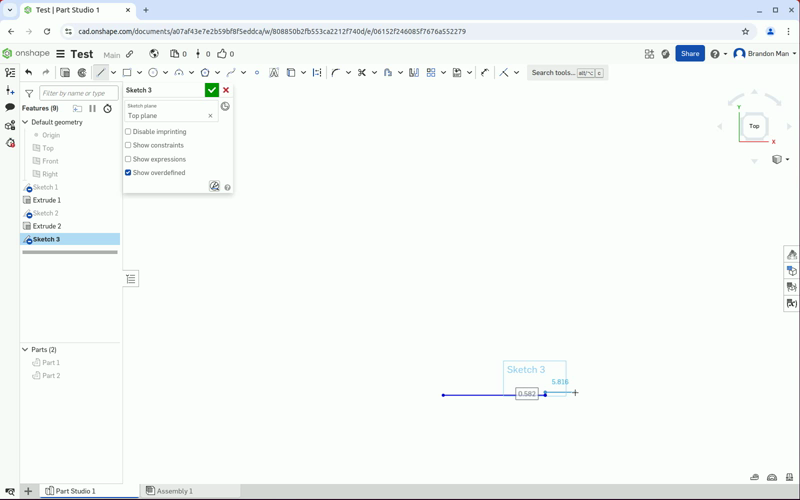
mouse_move(519, 392)
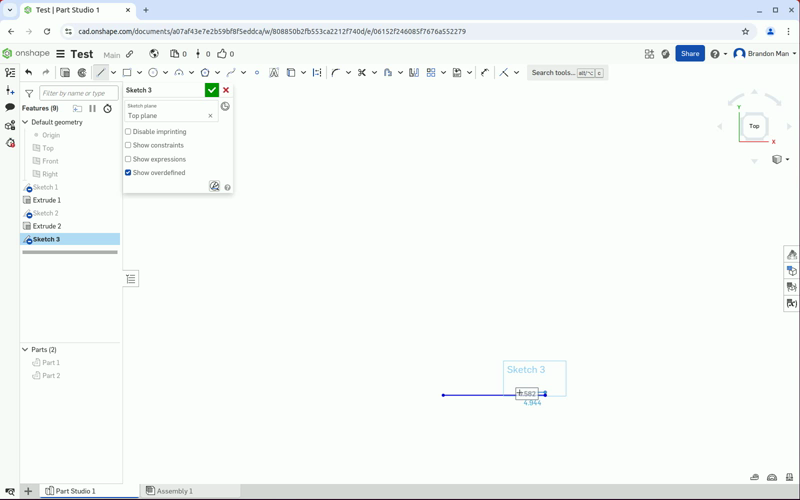
click(519, 392)
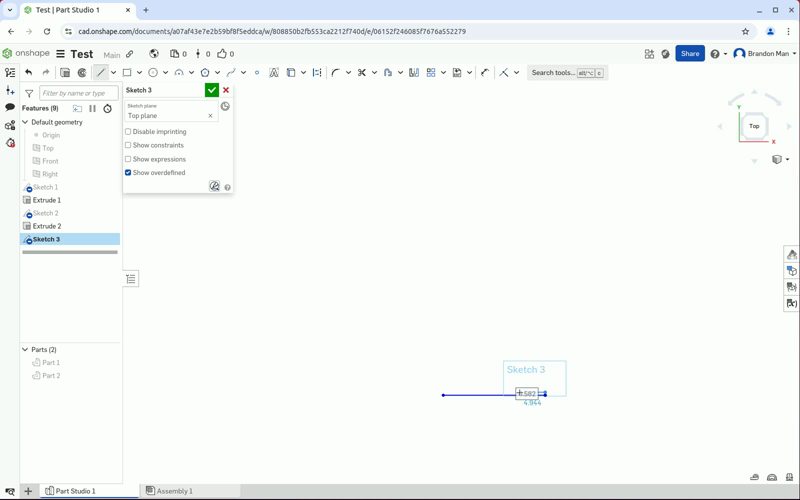
key_up(shift)
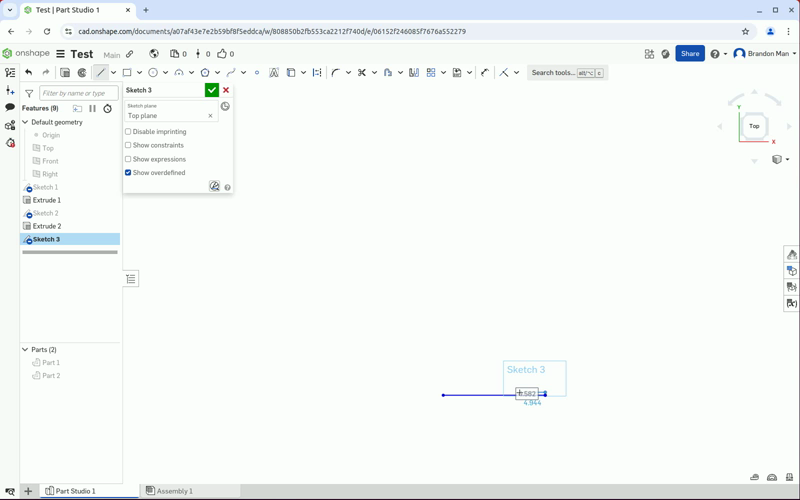
key_down(shift)
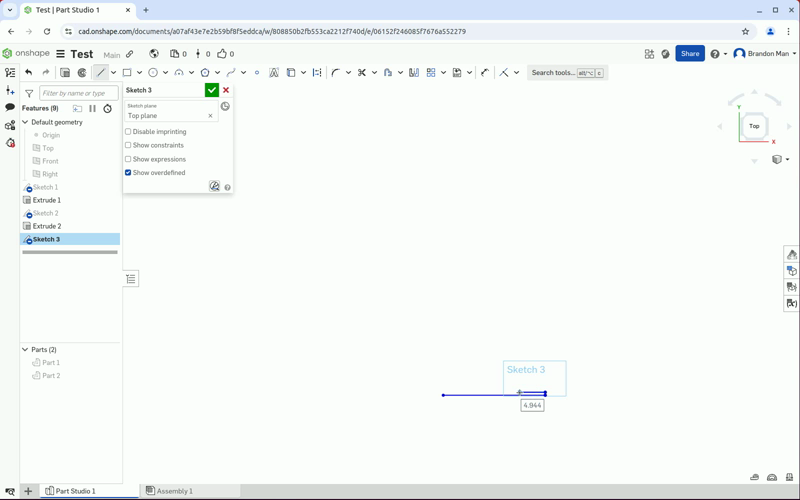
mouse_move(443, 392)
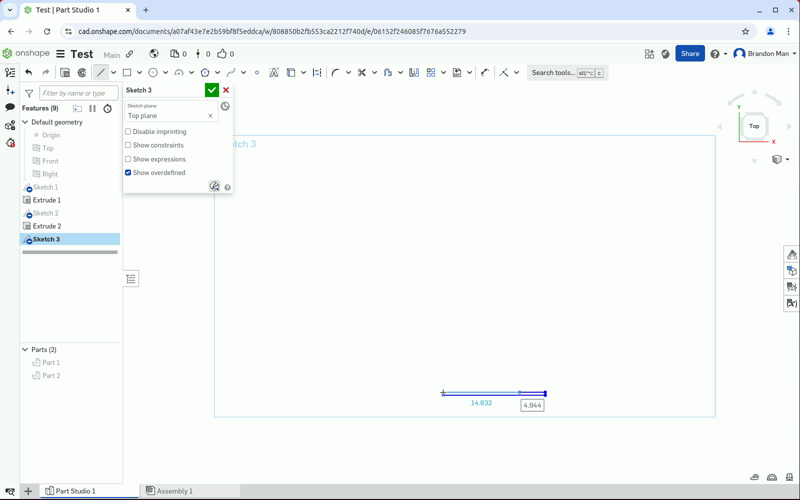
scroll(6)
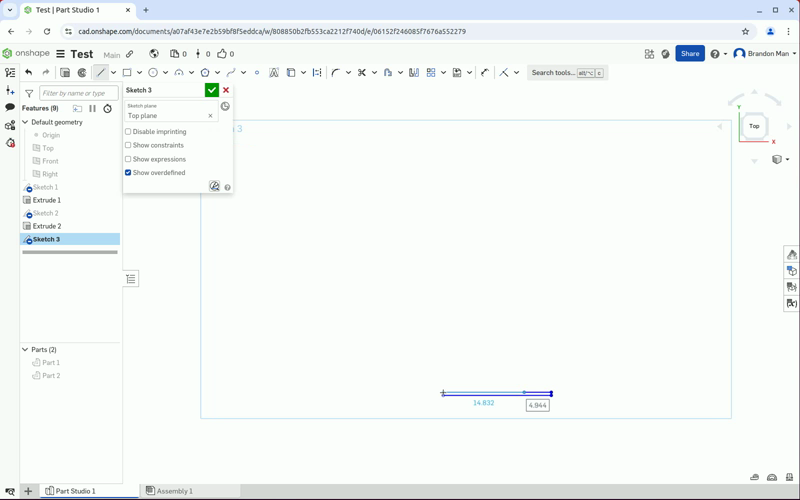
scroll(6)
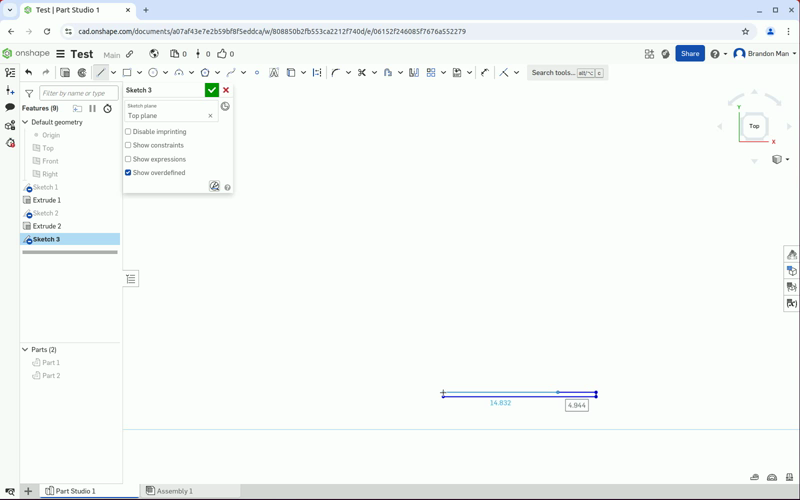
scroll(6)
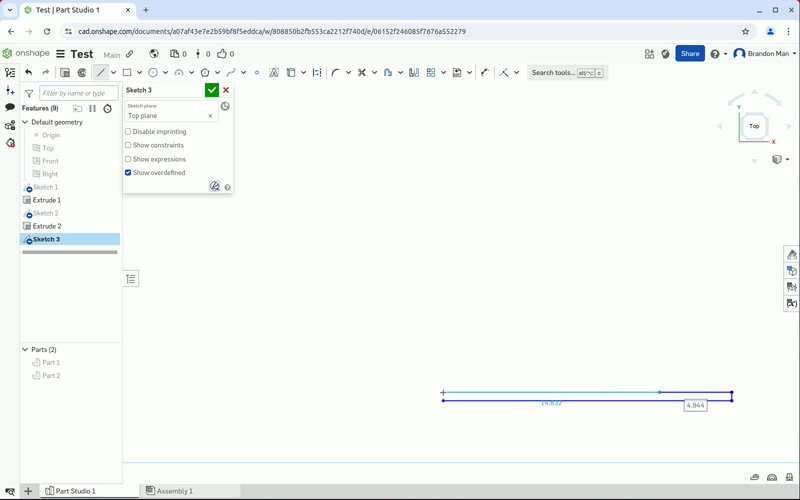
scroll(6)
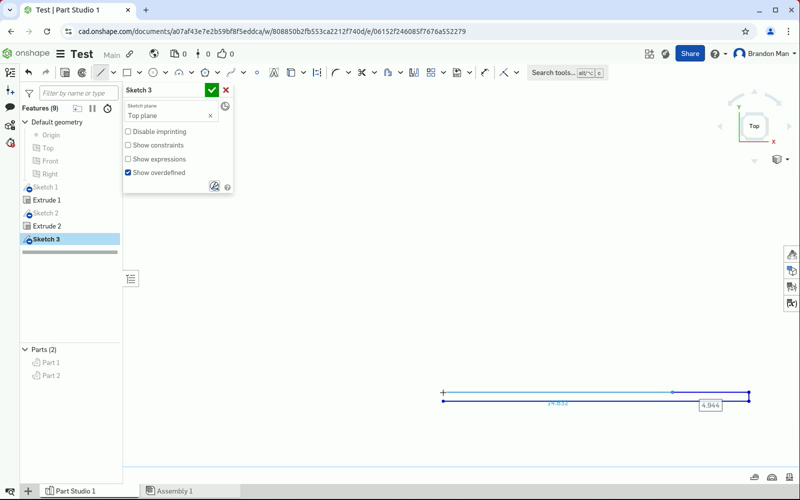
scroll(6)
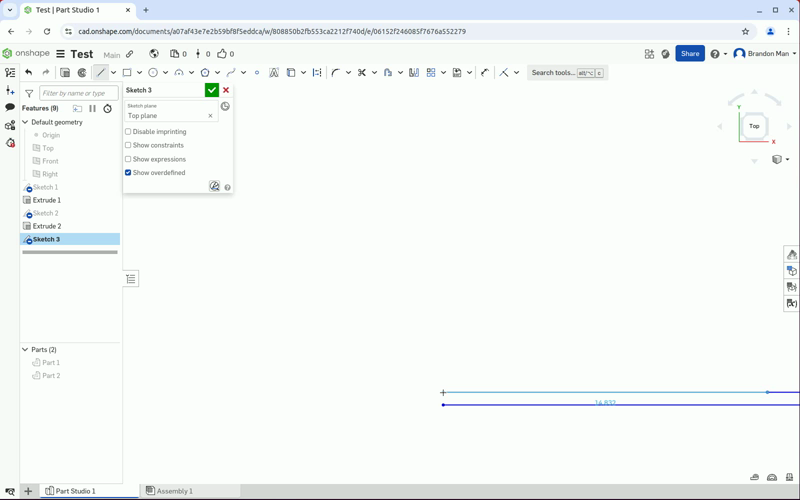
scroll(6)
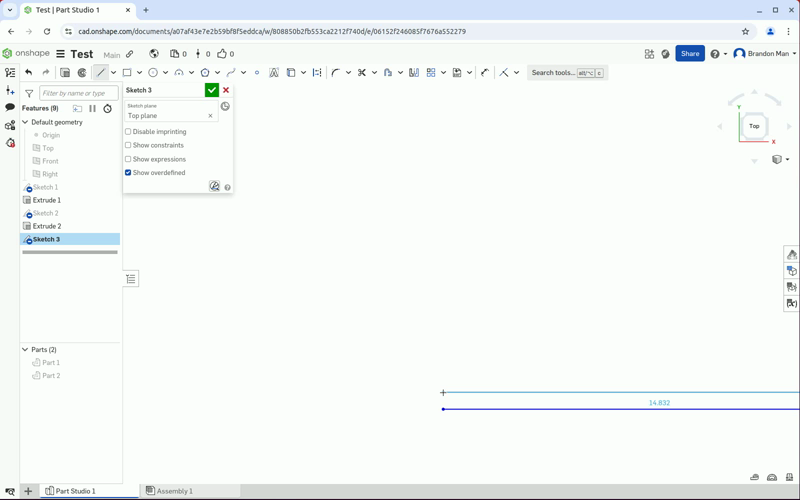
scroll(6)
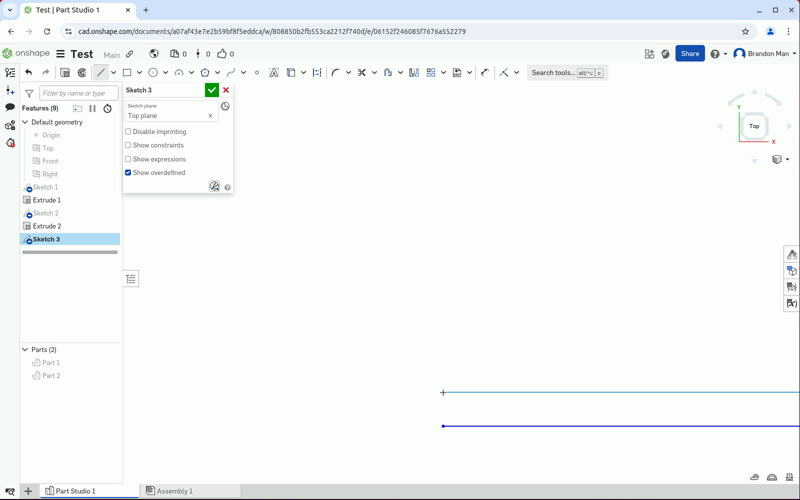
click(443, 392)
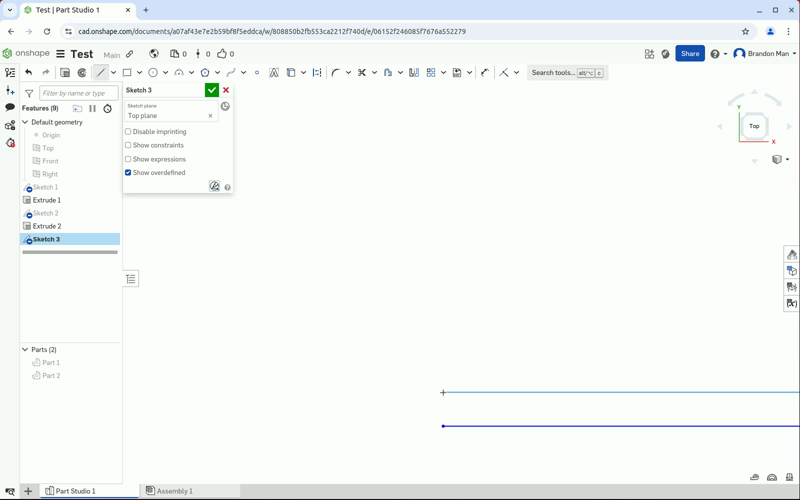
scroll(-6)
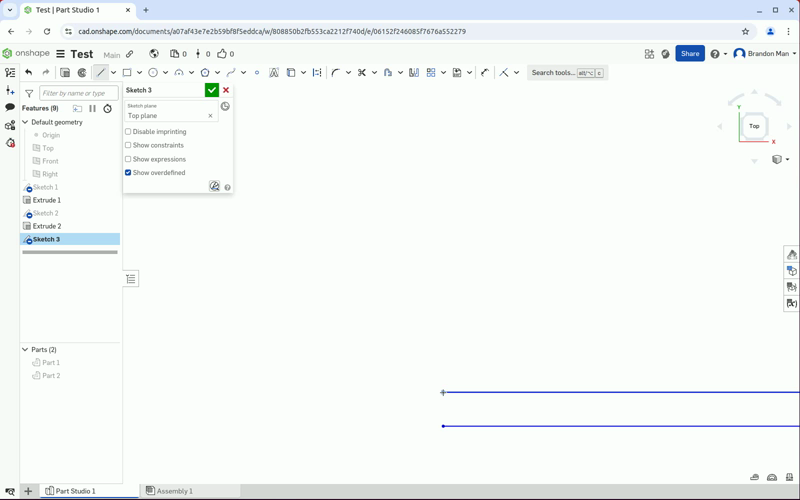
scroll(-6)
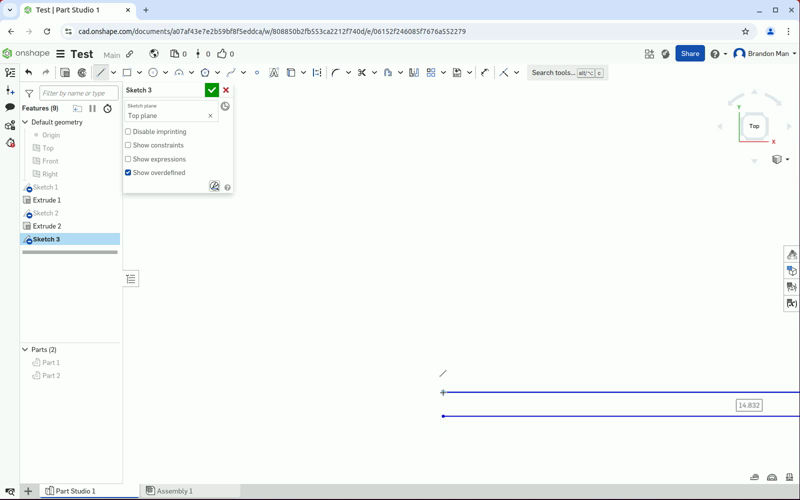
scroll(-6)
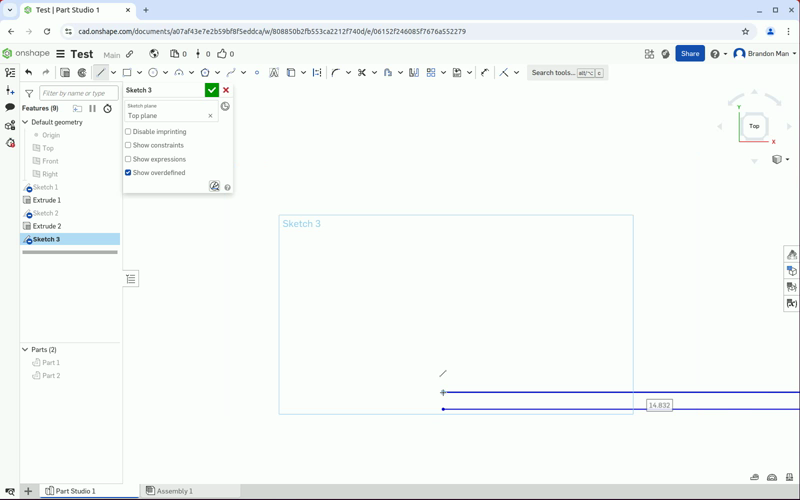
scroll(-6)
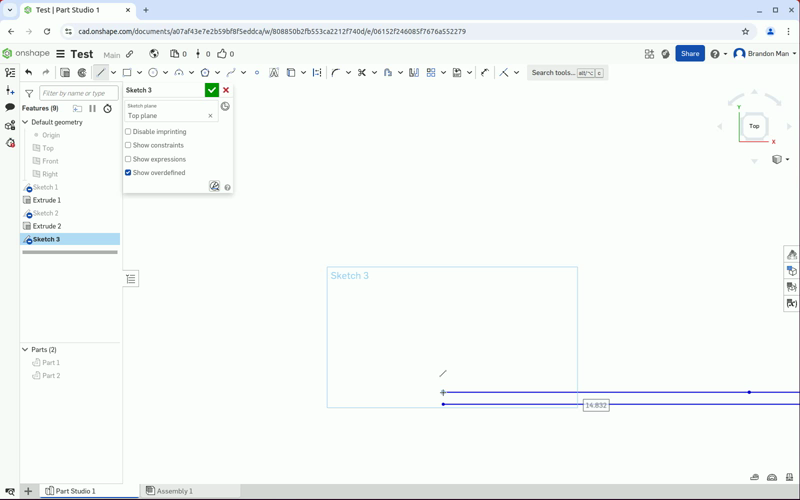
scroll(-6)
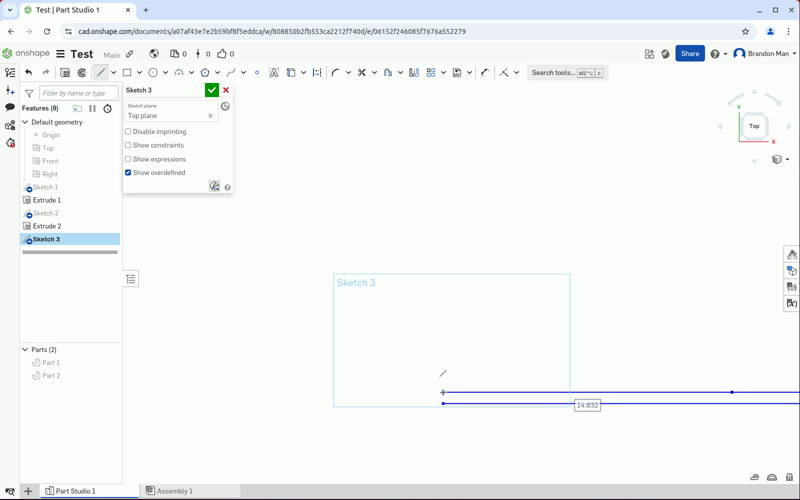
scroll(-6)
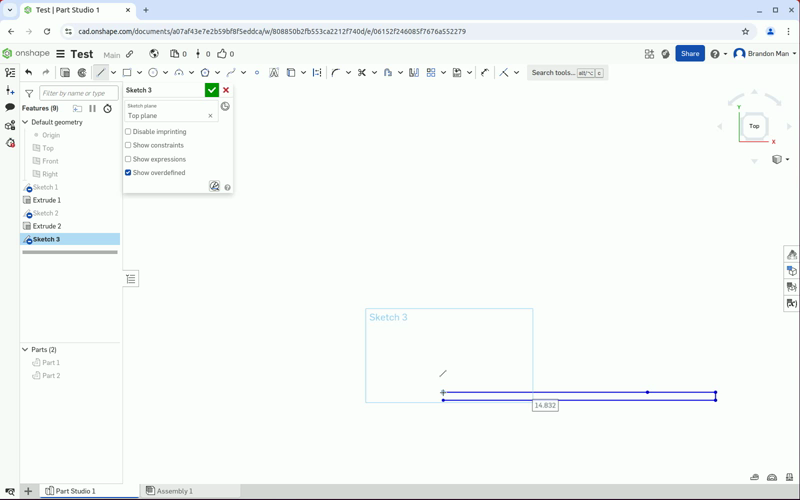
scroll(-6)
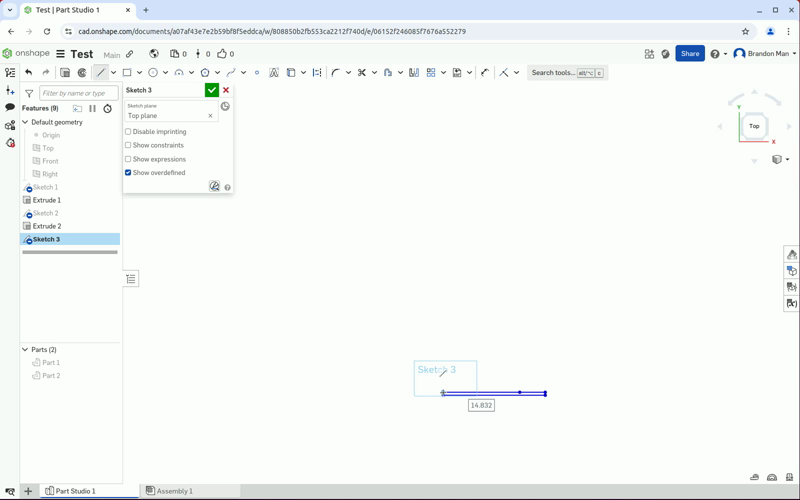
key_up(shift)
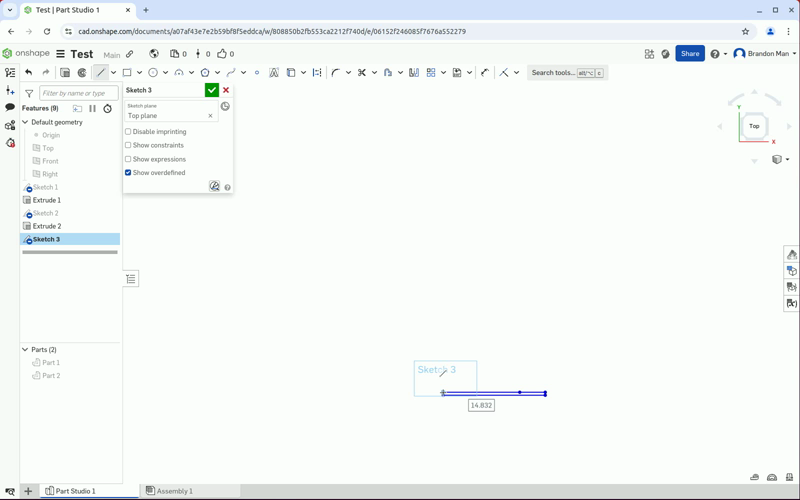
mouse_move(473, 392)
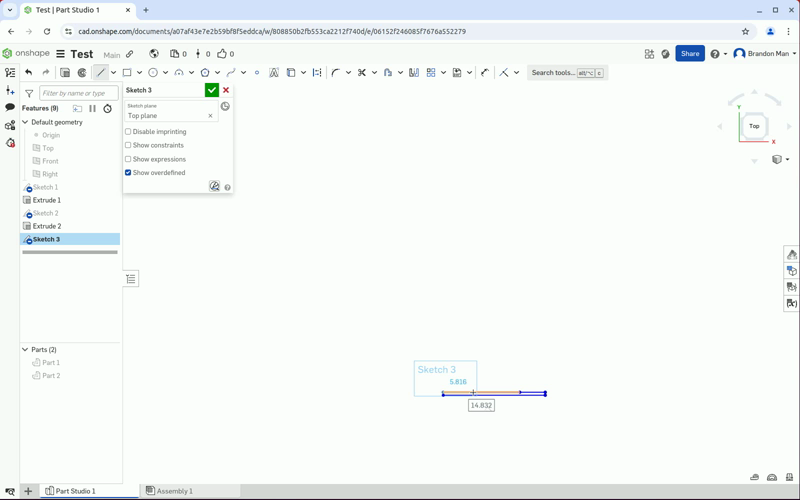
key_down(shift)
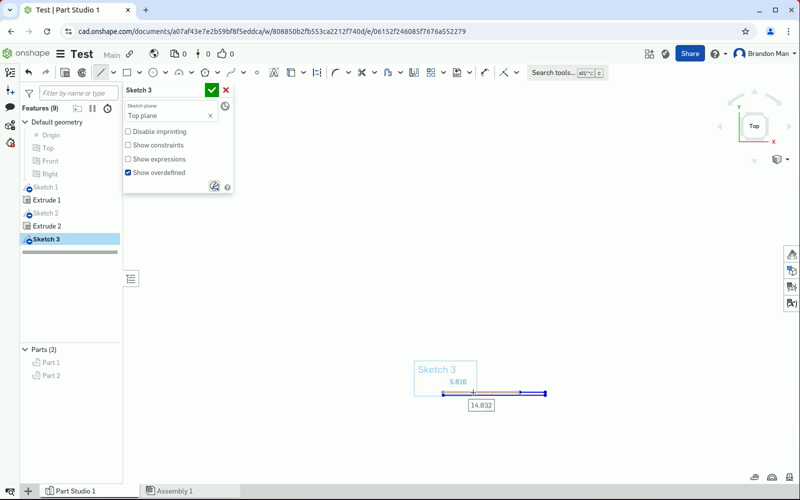
mouse_move(443, 395)
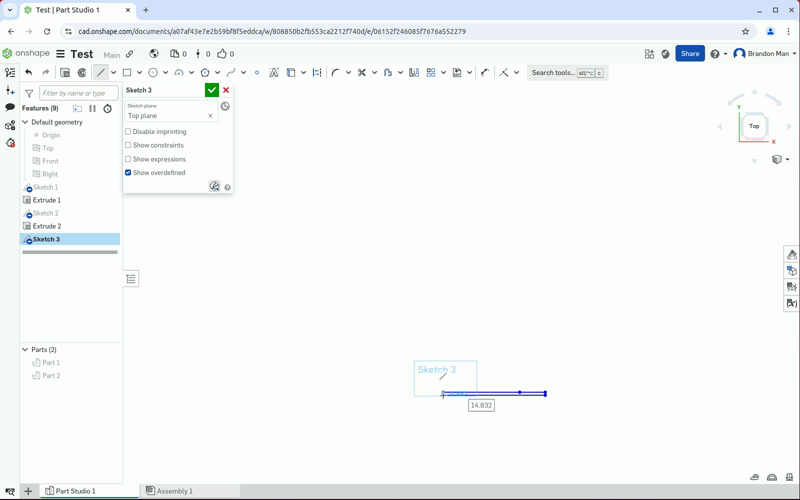
scroll(6)
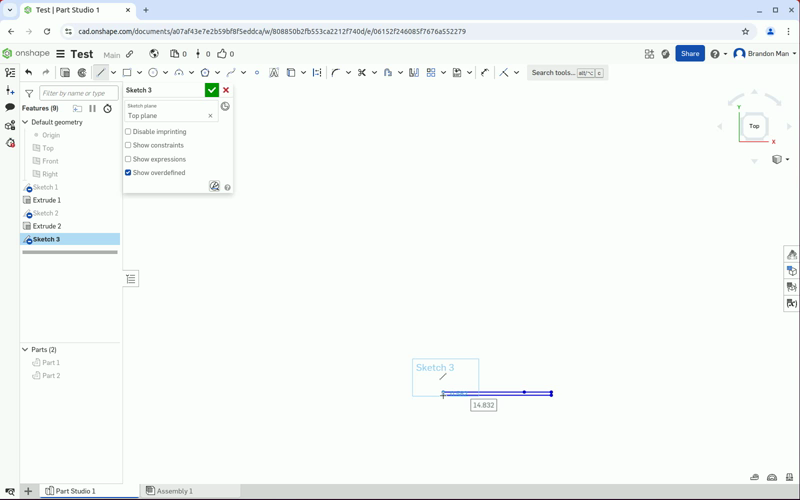
scroll(6)
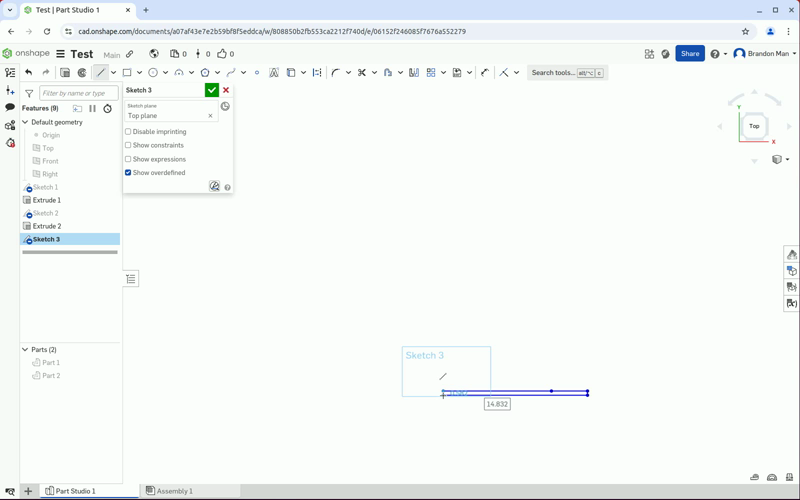
scroll(6)
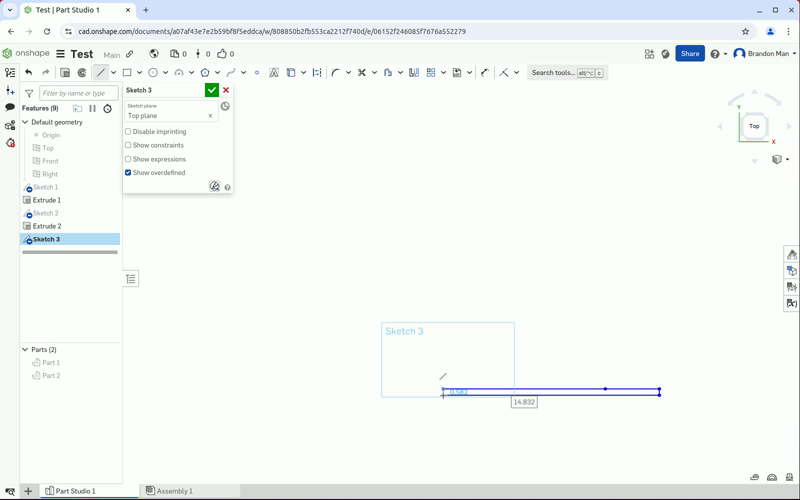
scroll(6)
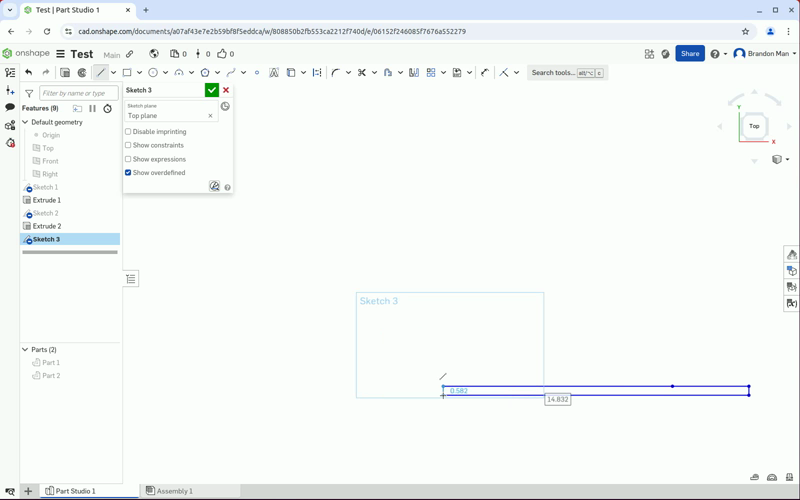
scroll(6)
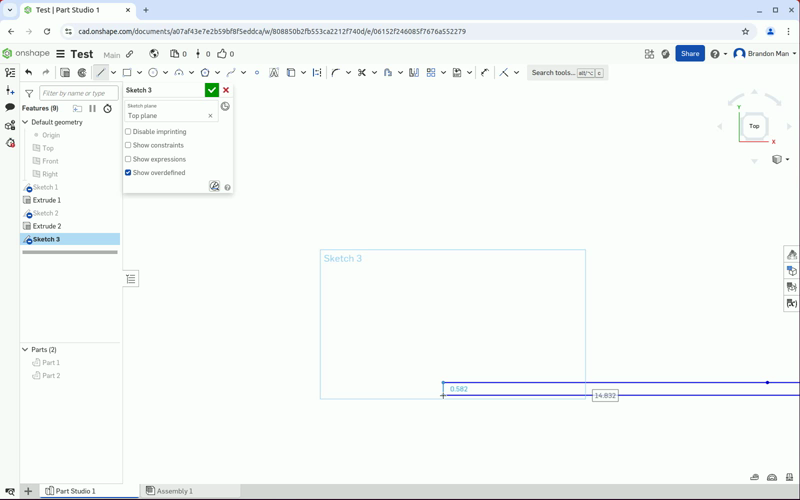
scroll(6)
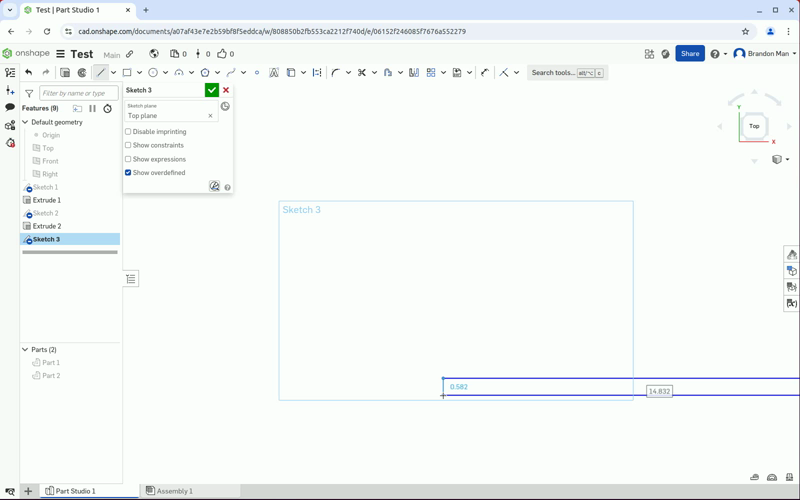
scroll(6)
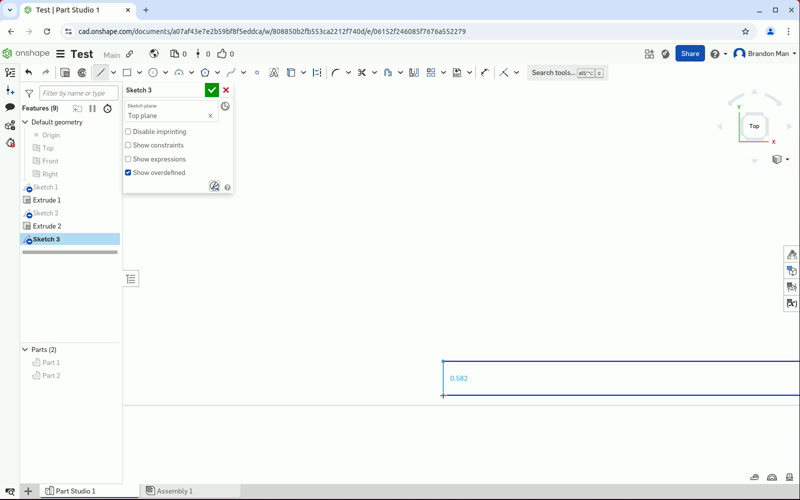
key_up(shift)
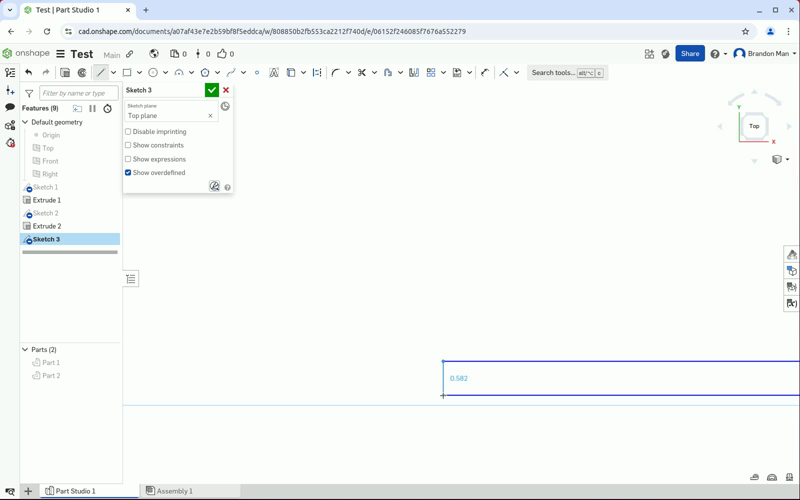
click(443, 395)
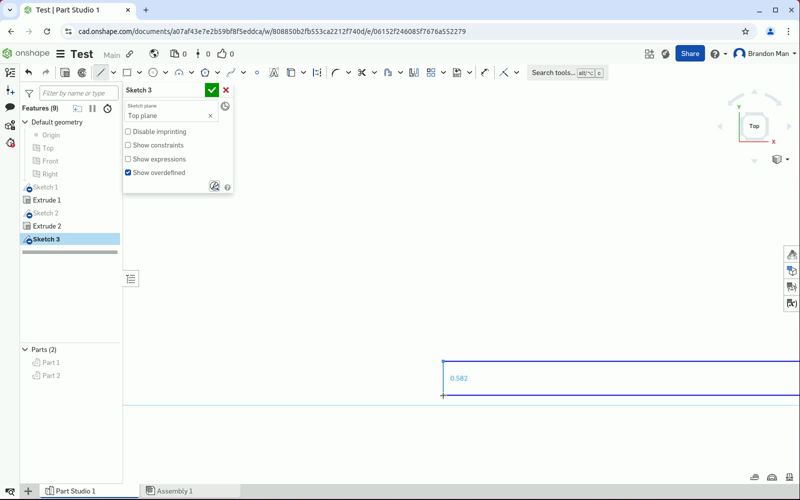
scroll(-6)
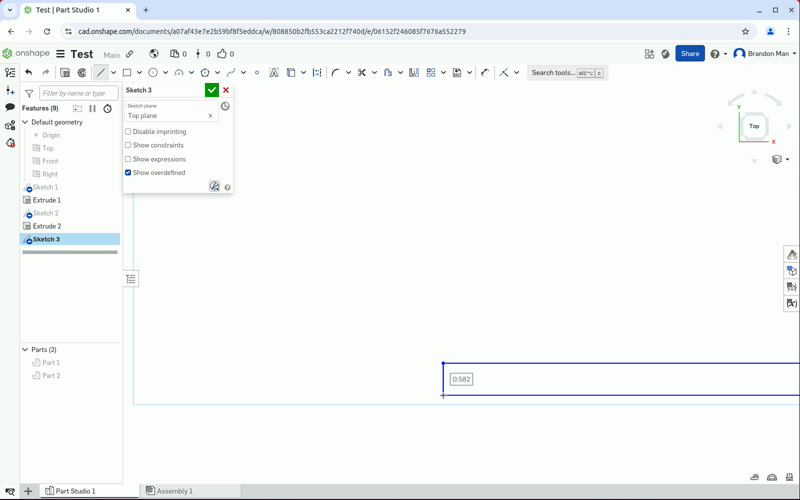
scroll(-6)
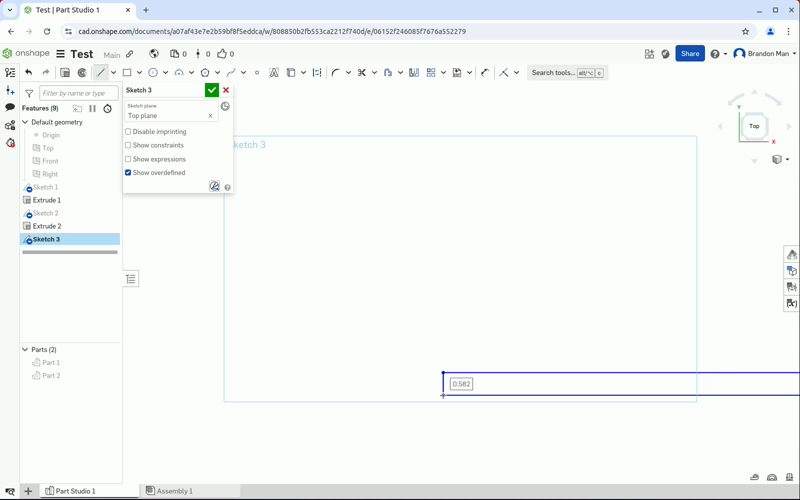
scroll(-6)
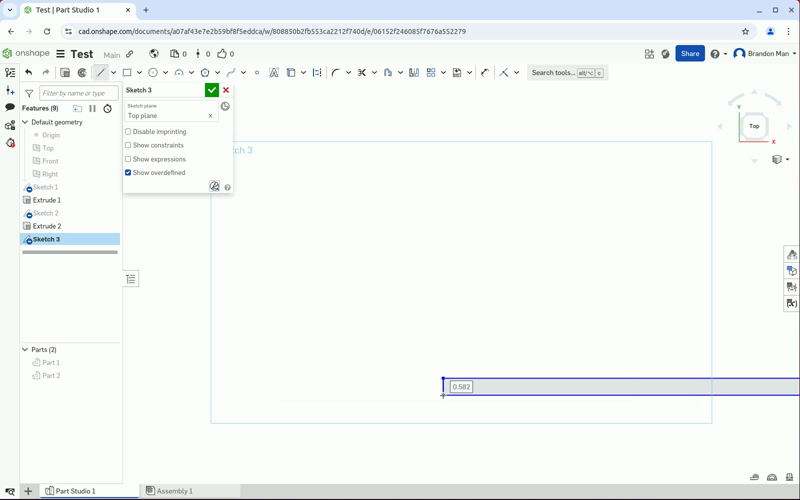
scroll(-6)
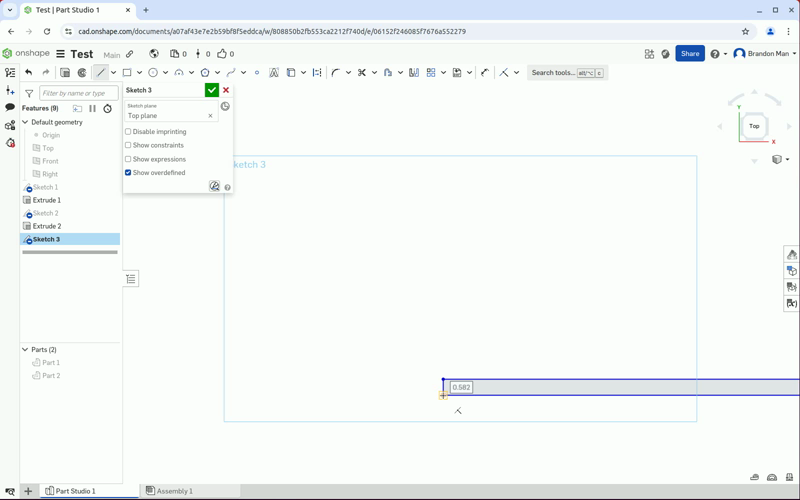
scroll(-6)
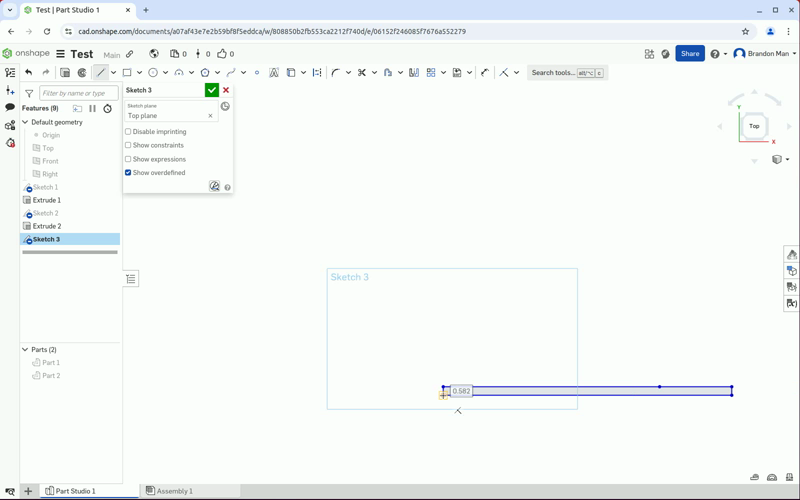
scroll(-6)
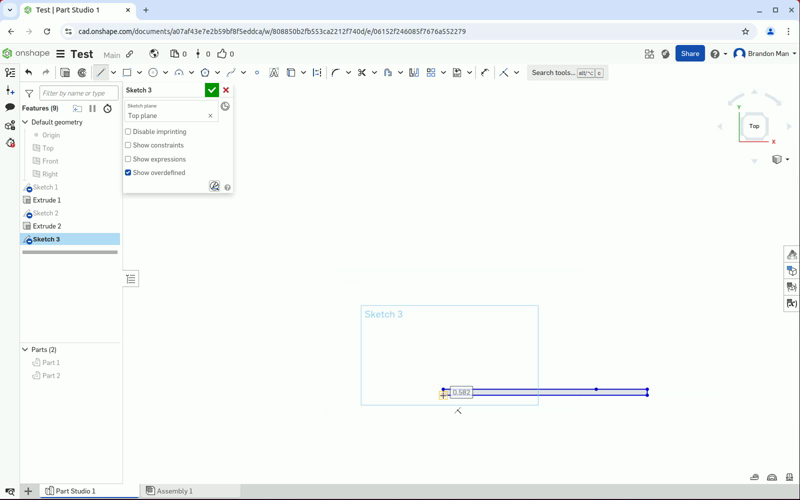
scroll(-6)
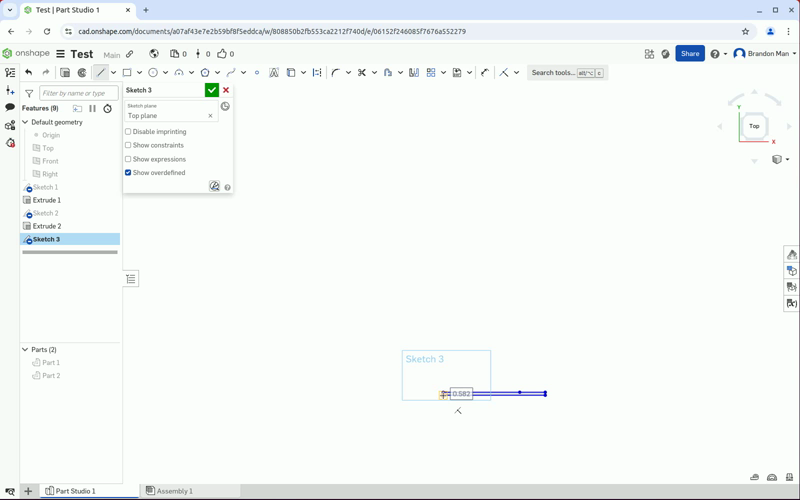
key(esc)
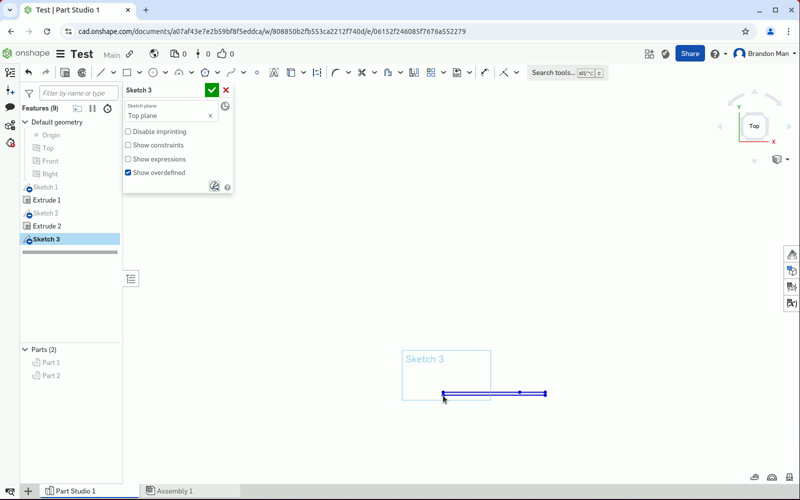
mouse_move(492, 394)
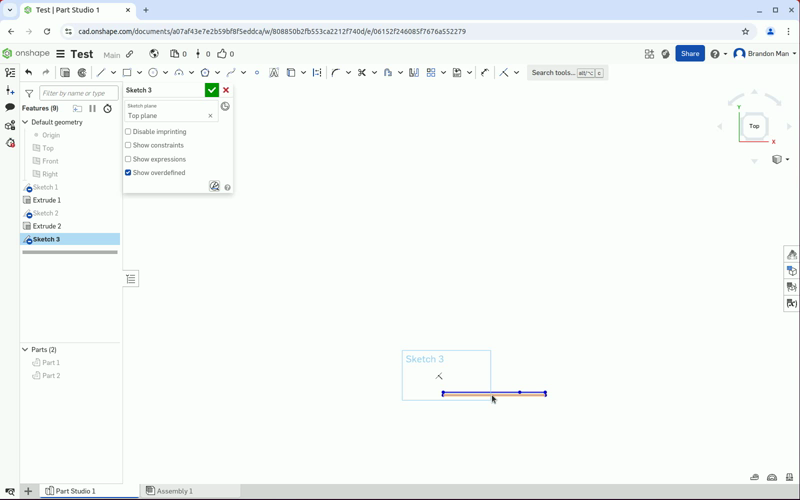
scroll(6)
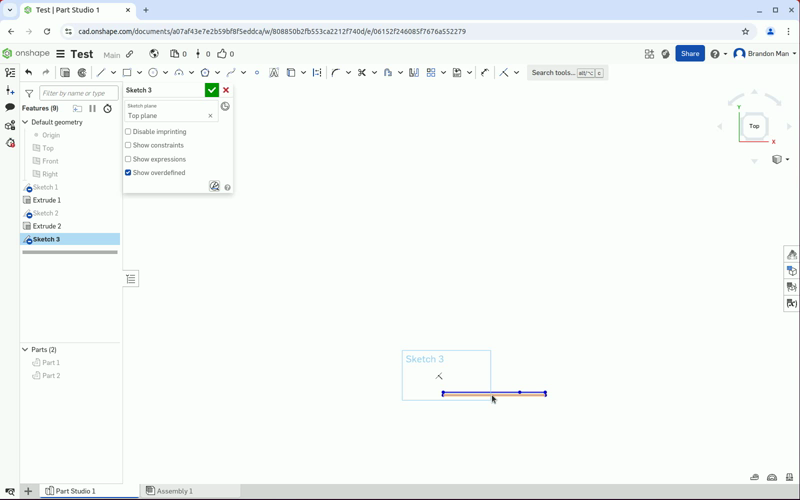
scroll(6)
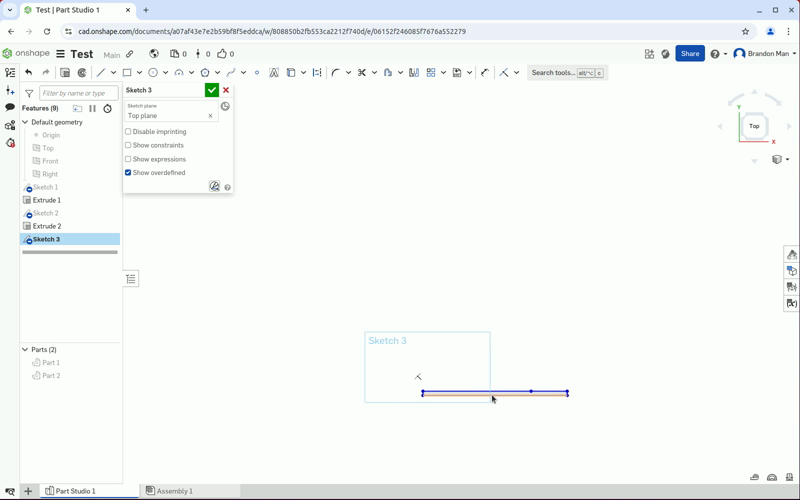
scroll(6)
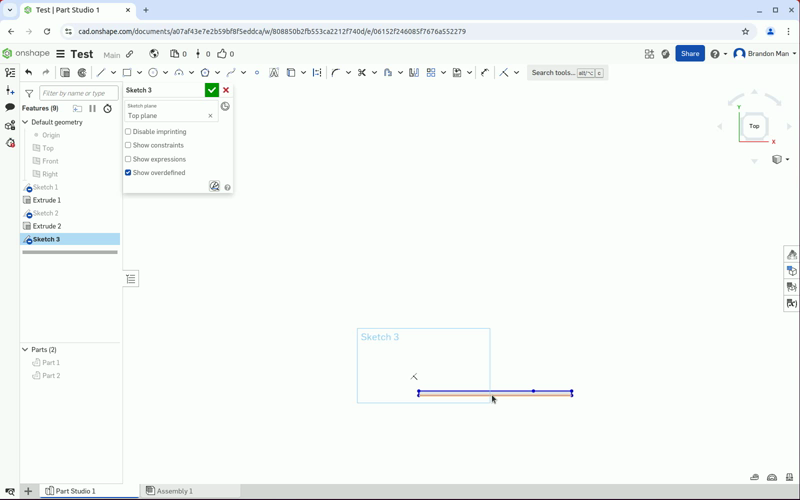
scroll(6)
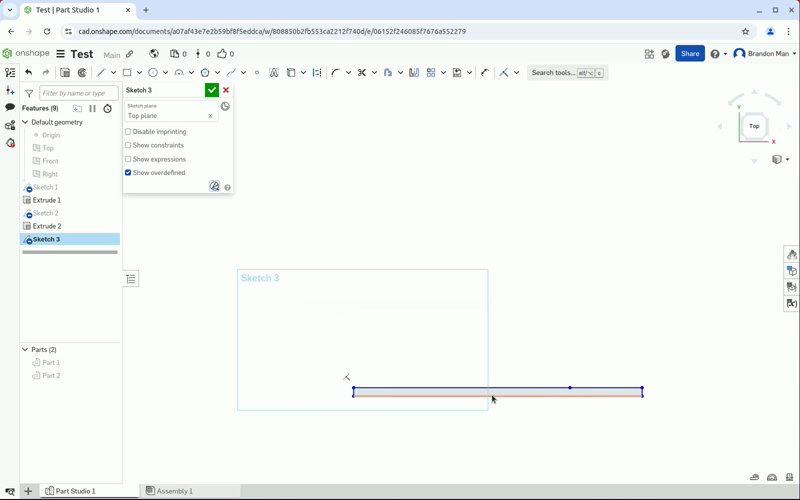
scroll(6)
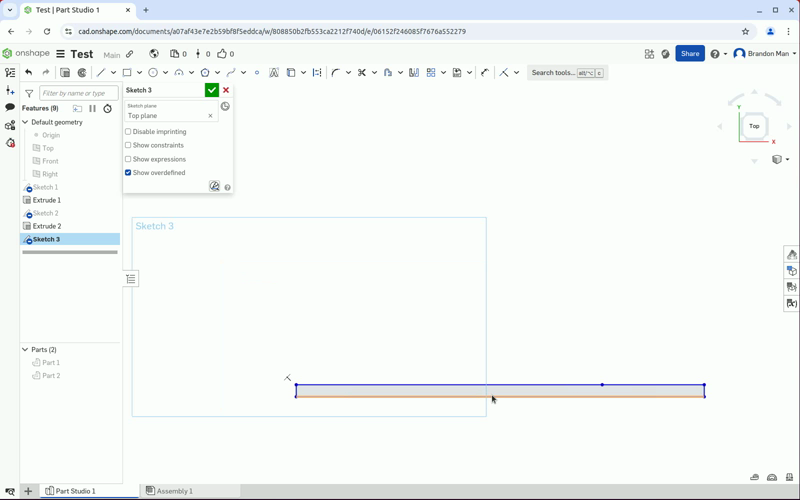
scroll(6)
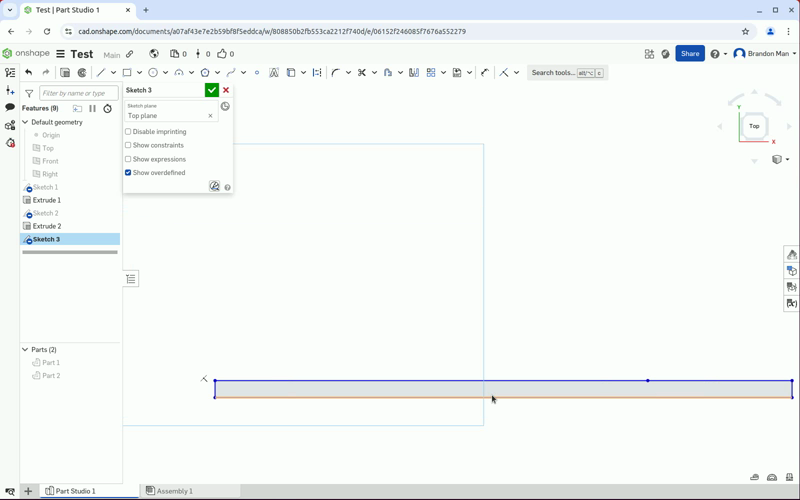
scroll(6)
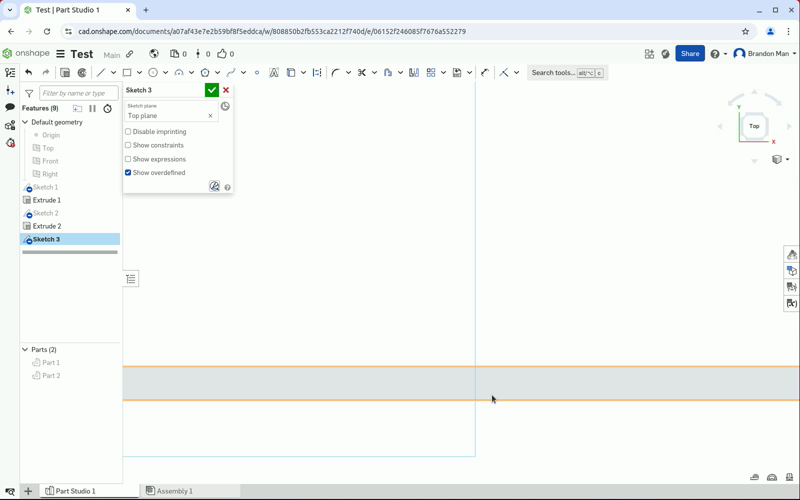
click(492, 394)
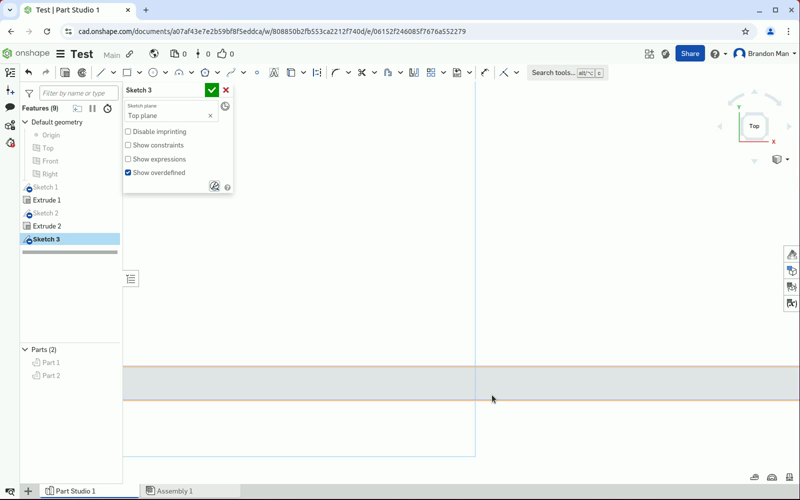
scroll(-6)
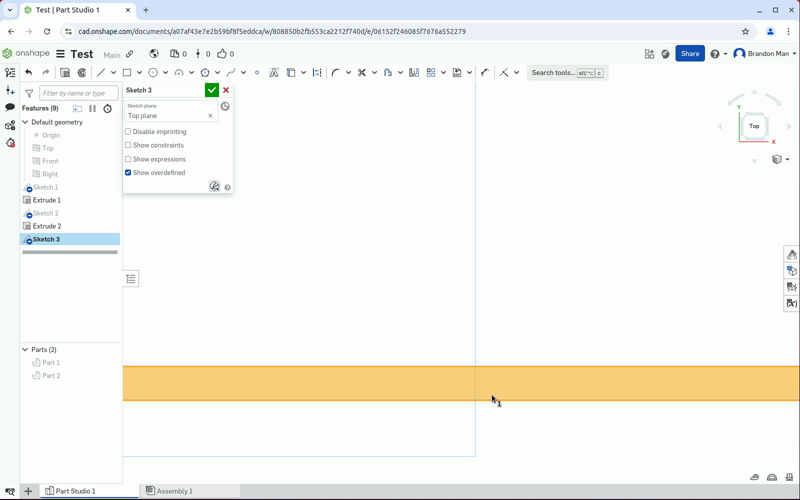
scroll(-6)
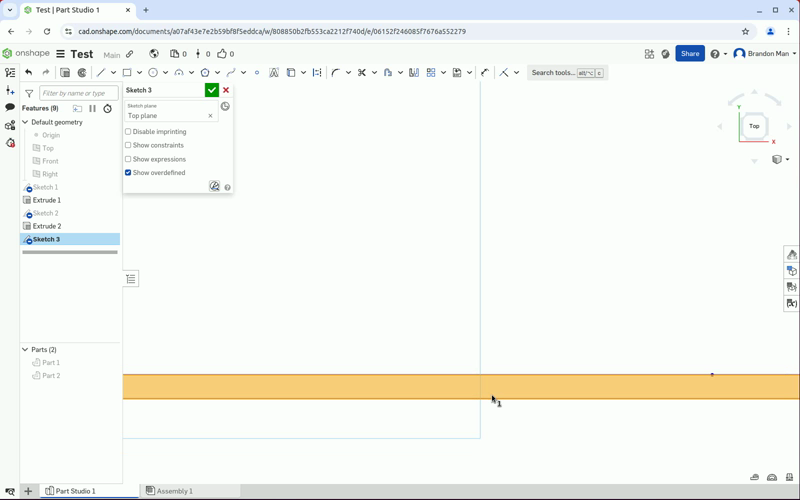
scroll(-6)
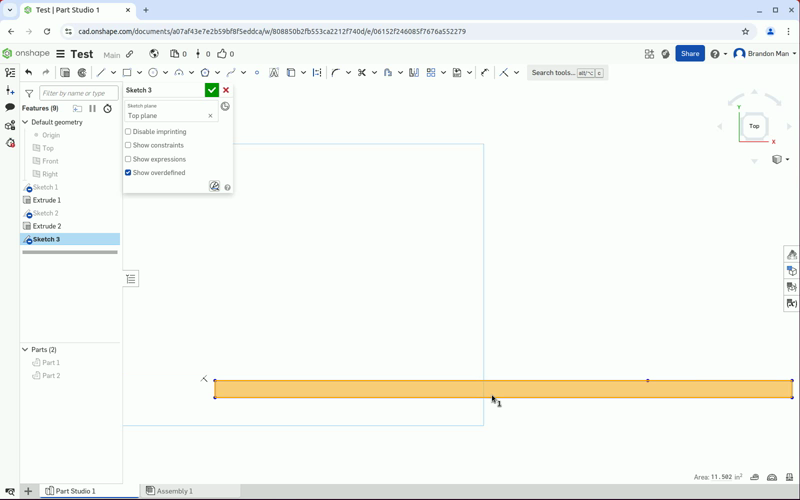
scroll(-6)
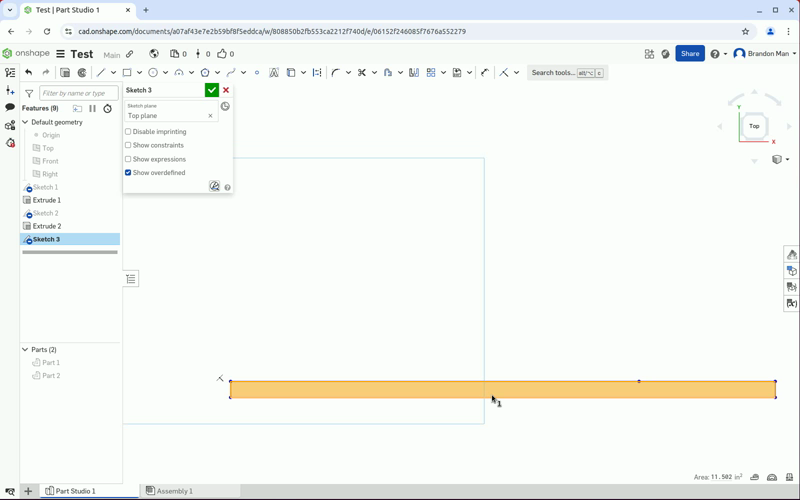
scroll(-6)
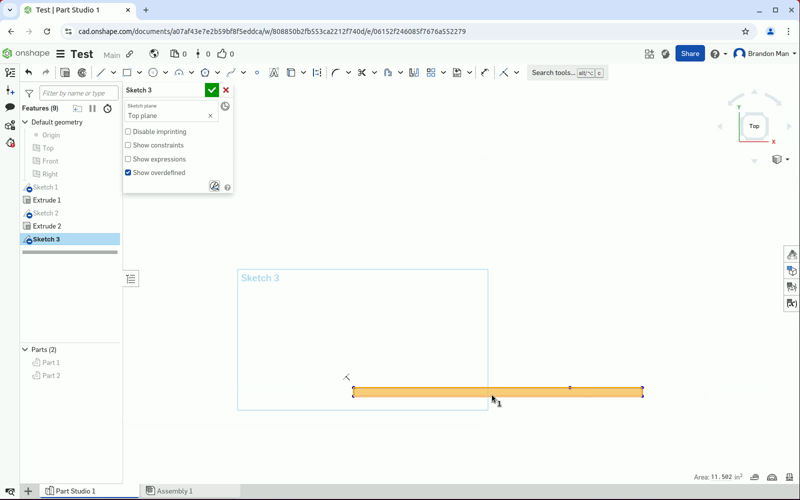
scroll(-6)
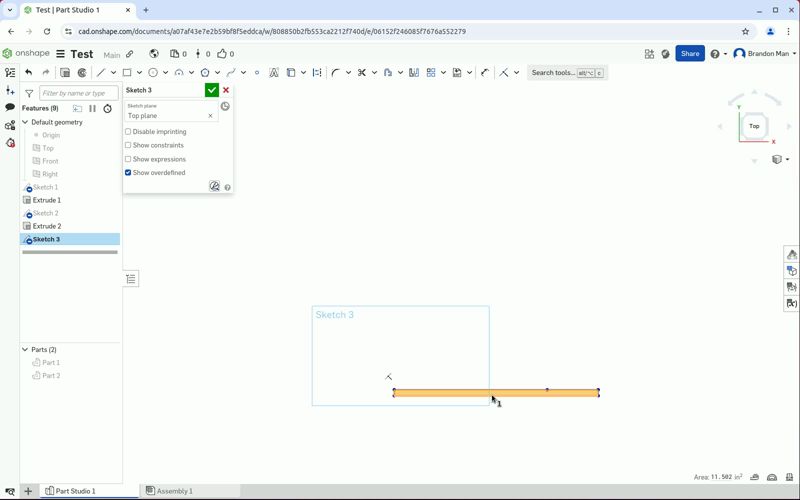
scroll(-6)
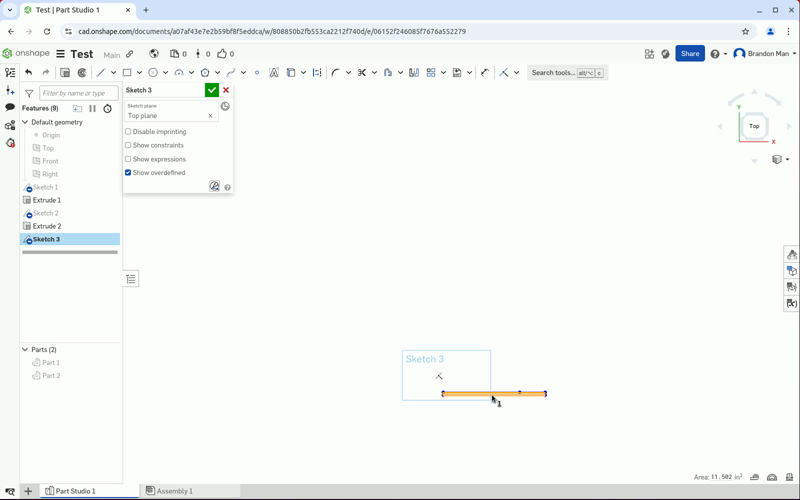
mouse_move(73, 352)
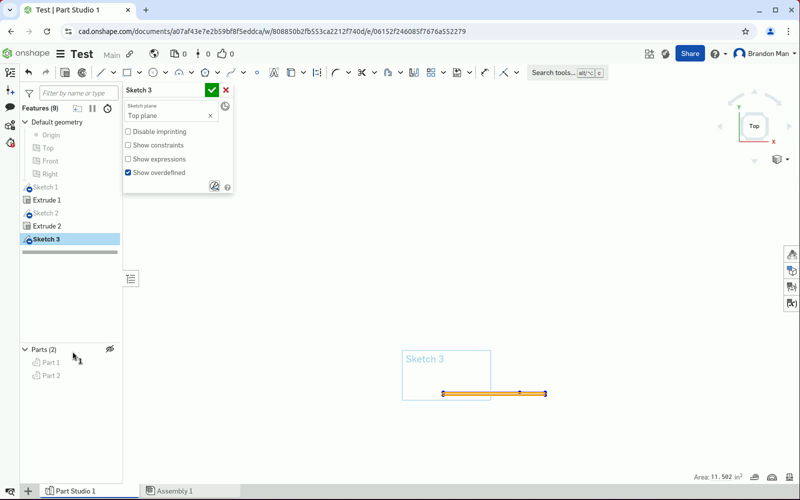
key(shift+y)
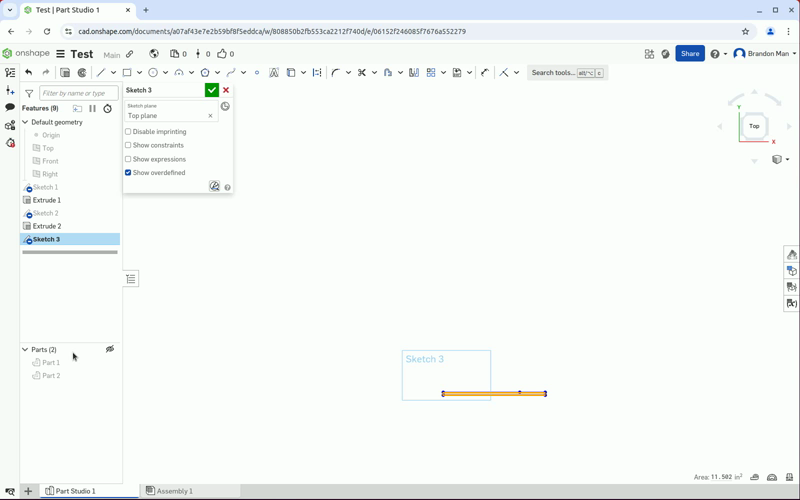
key(shift+e)
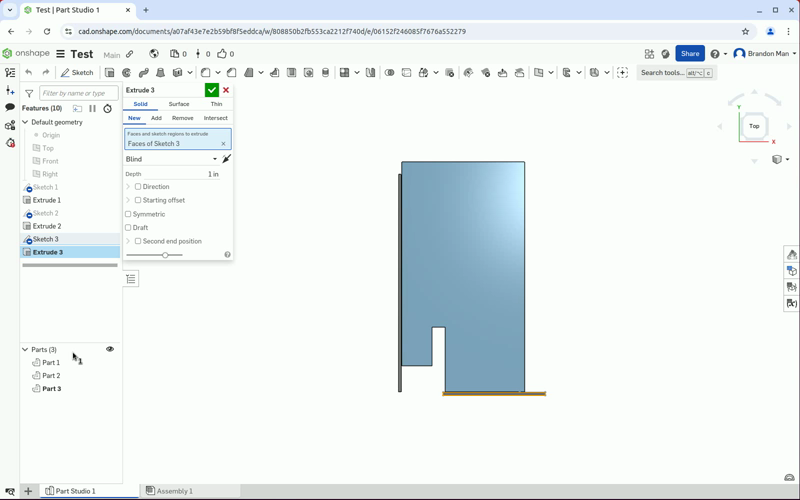
mouse_move(143, 106)
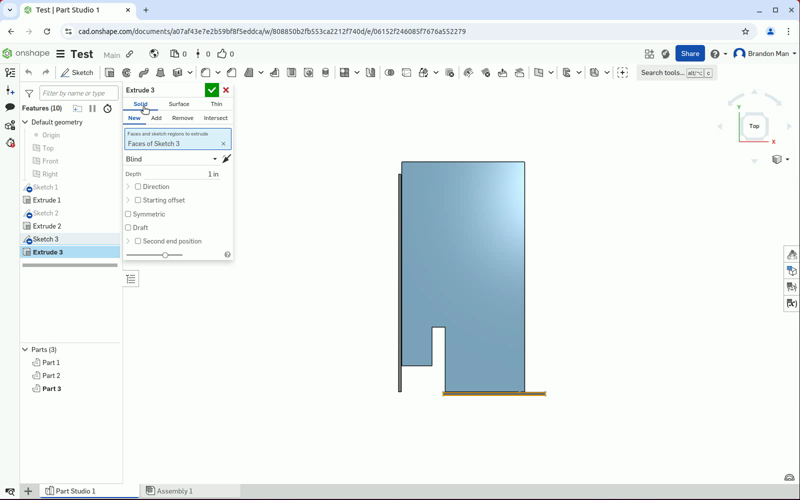
click(143, 106)
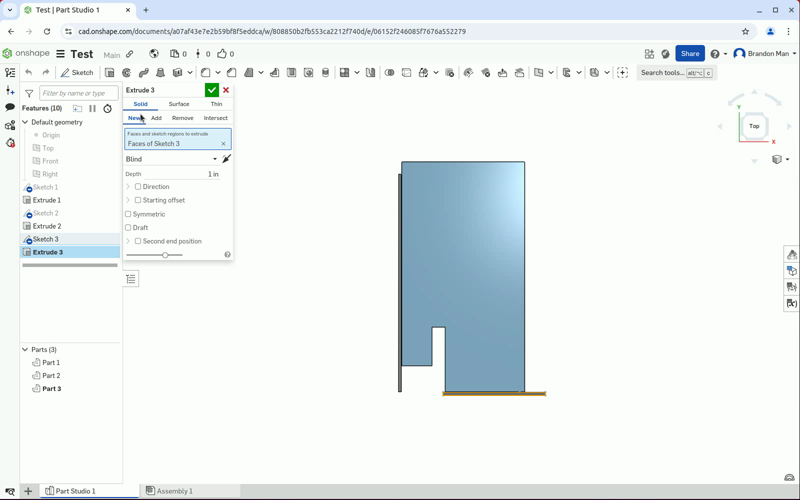
mouse_move(137, 120)
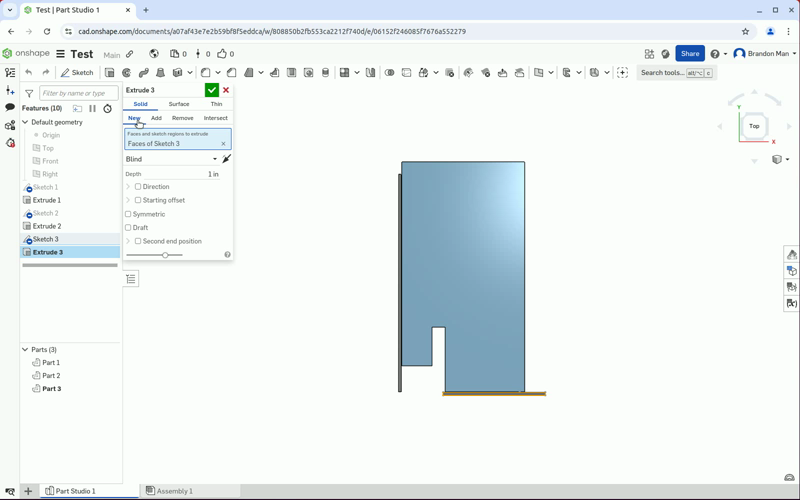
click(137, 120)
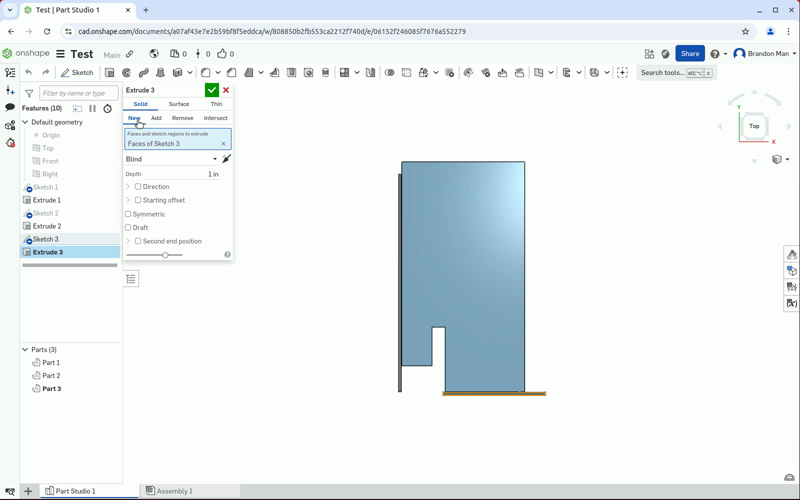
key(tab, 4)
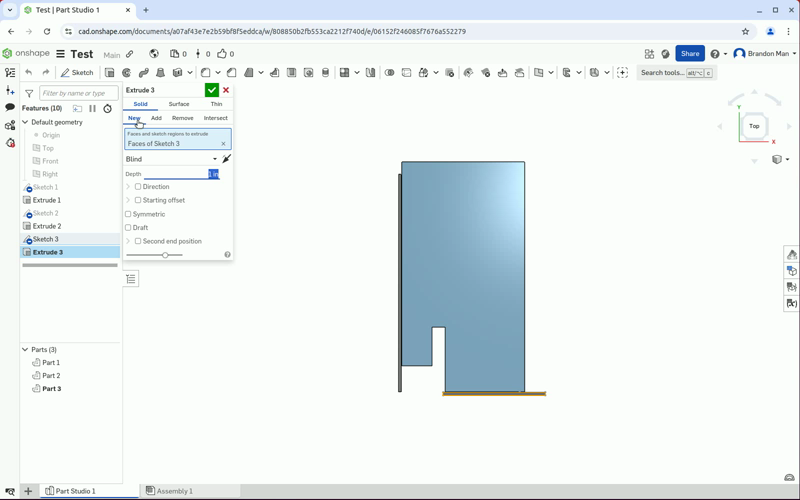
text(4.814)
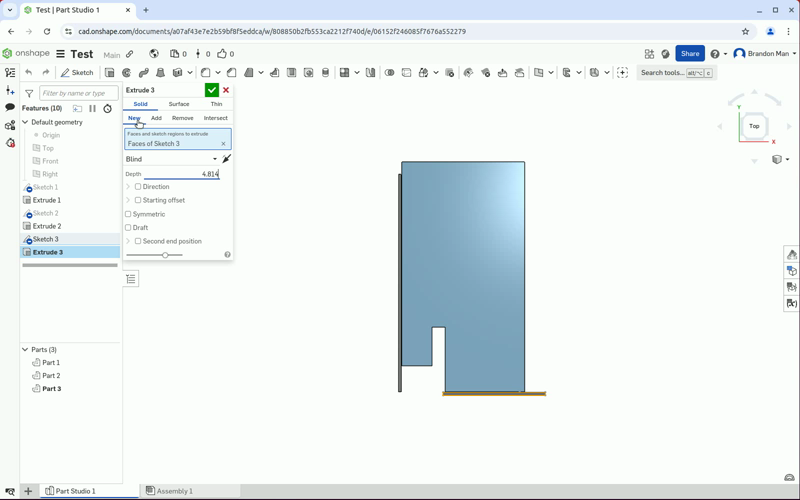
key(enter)
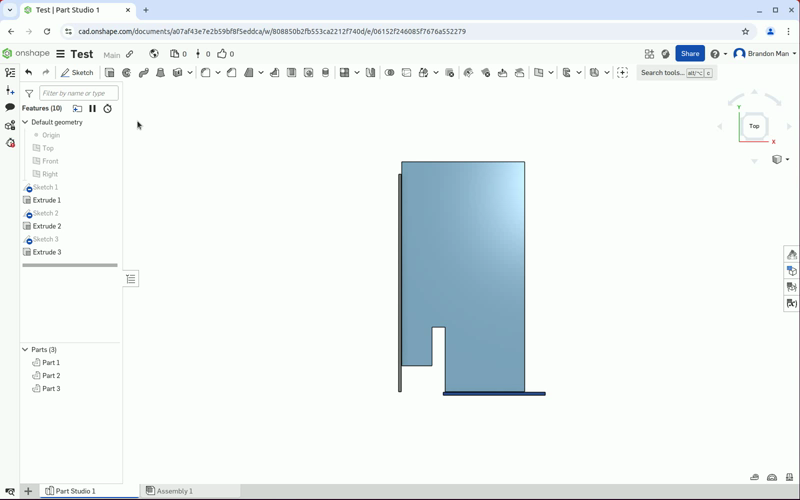
key(shift+h)
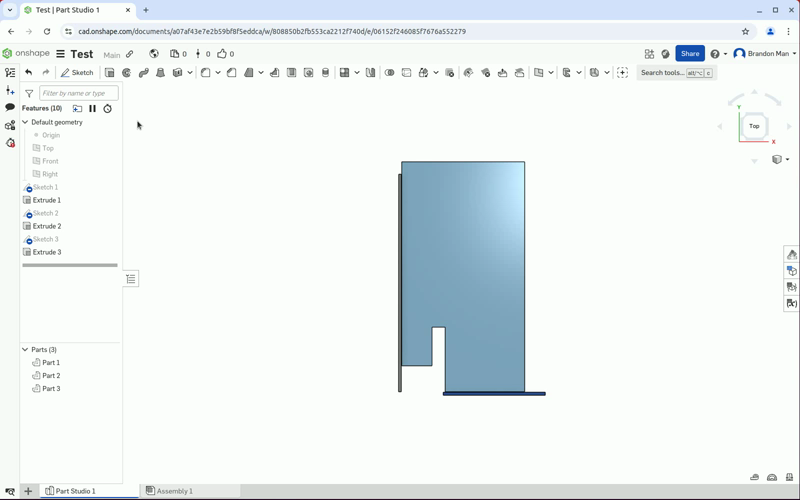
key(shift+h)
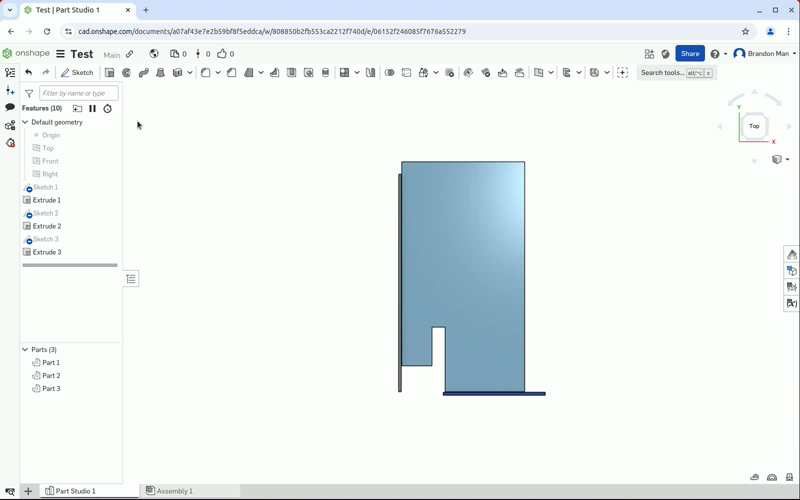
mouse_move(73, 189)
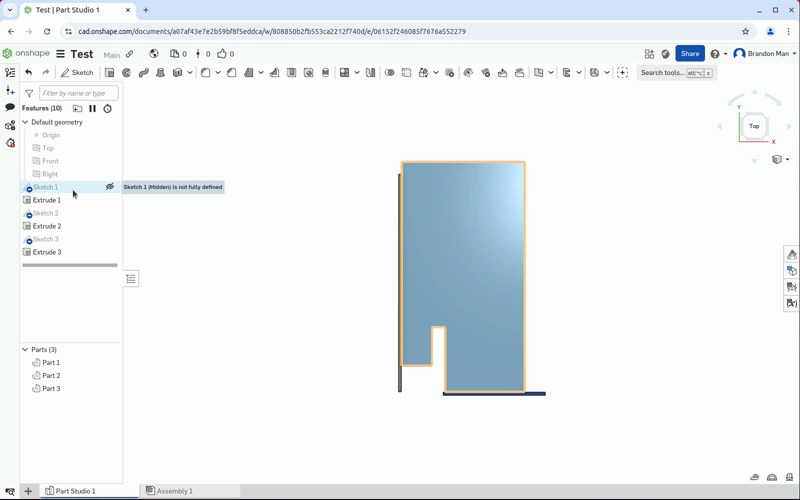
click(73, 189)
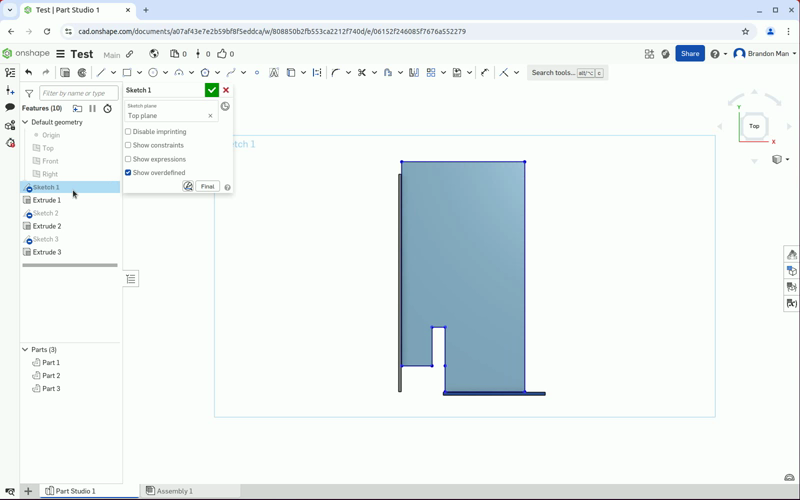
mouse_move(229, 92)
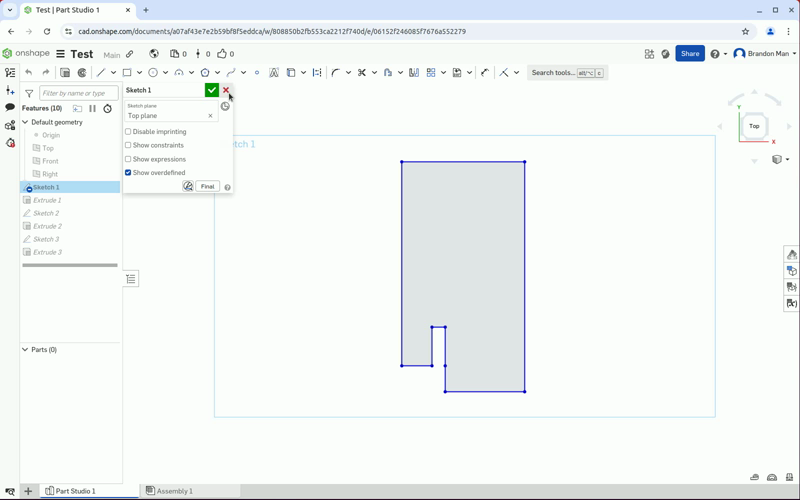
click(229, 92)
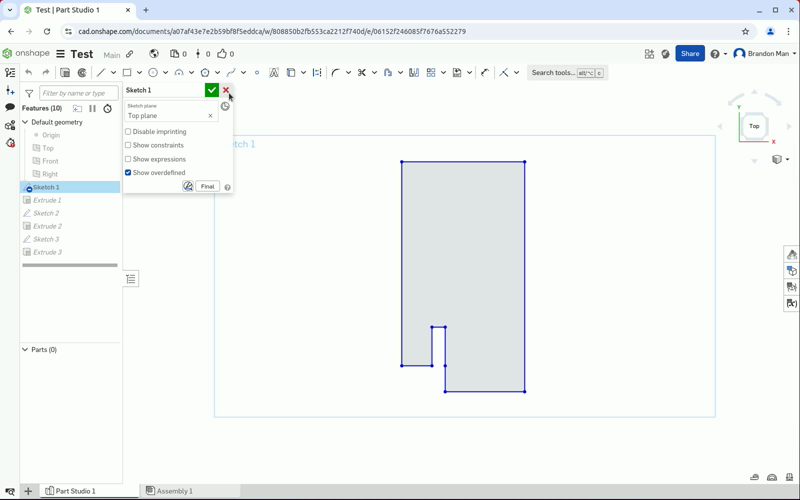
key(shift+s)
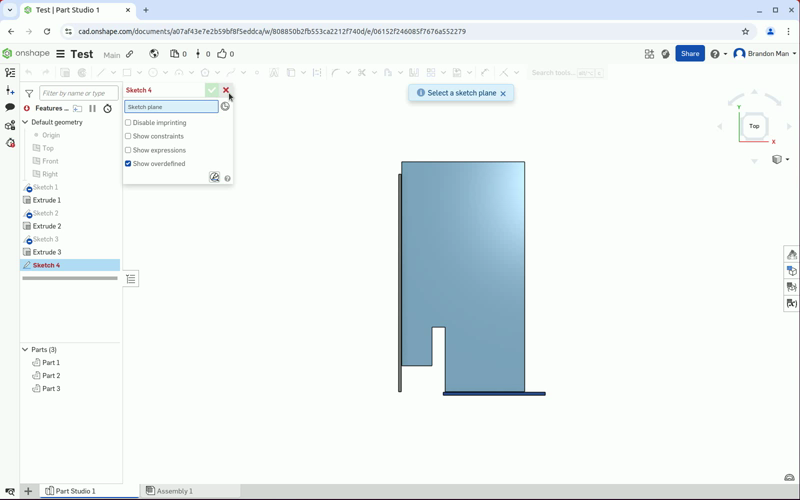
mouse_move(73, 150)
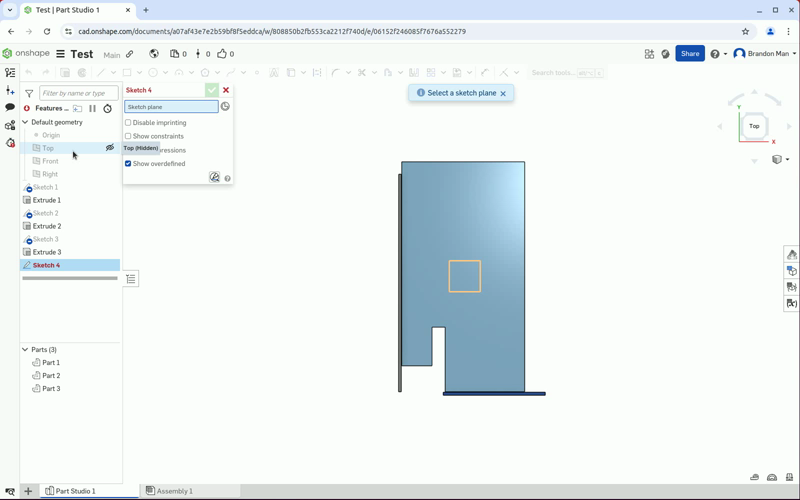
click(73, 150)
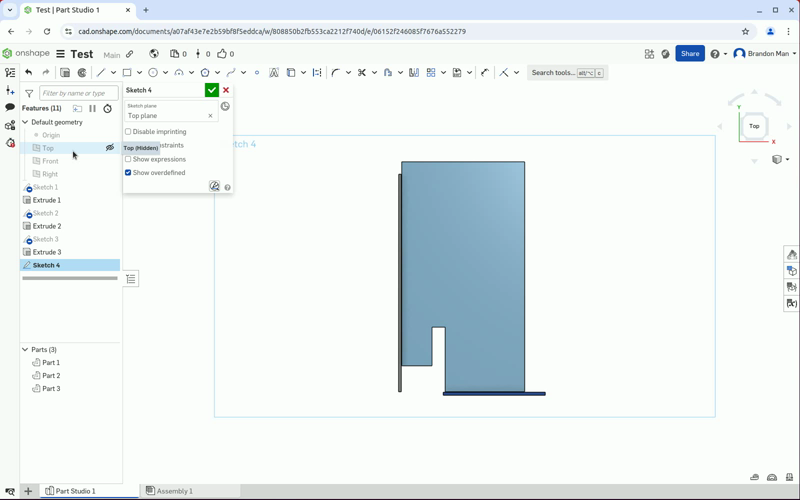
mouse_move(73, 352)
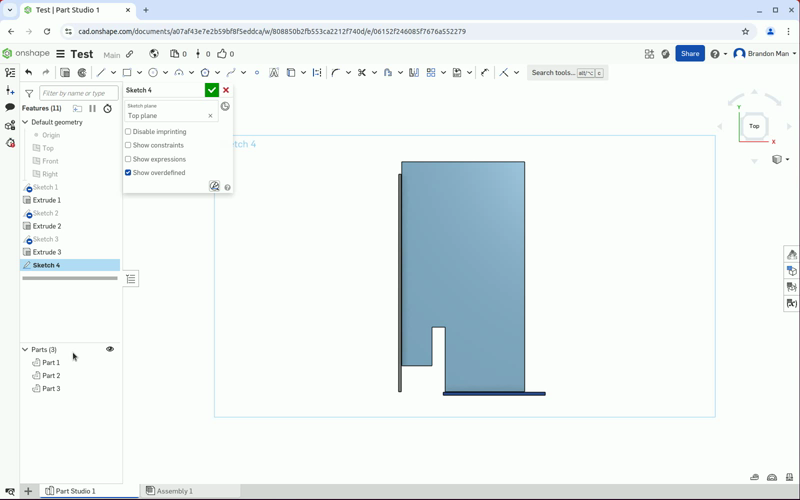
key(y)
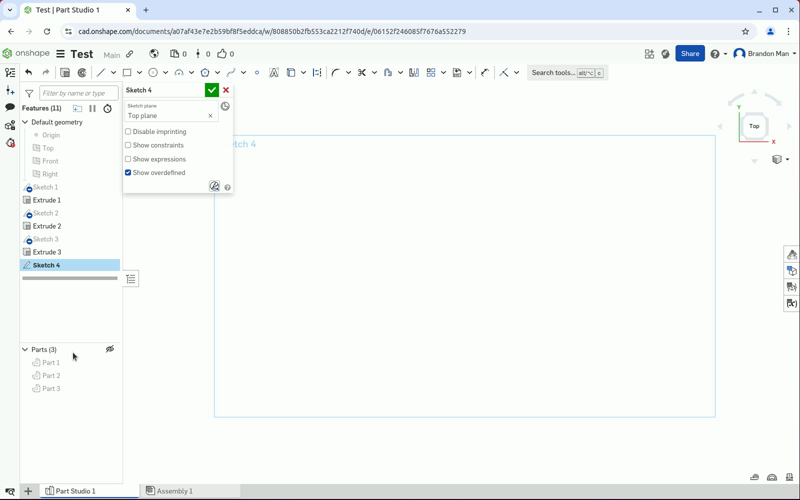
key(l)
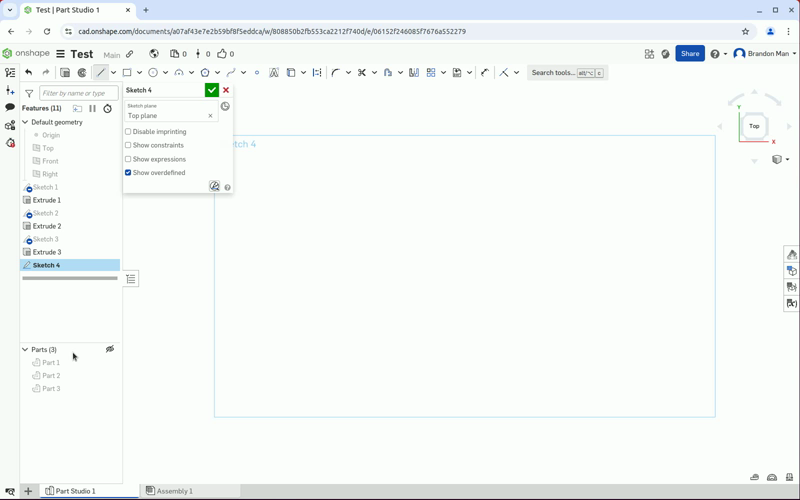
key_down(shift)
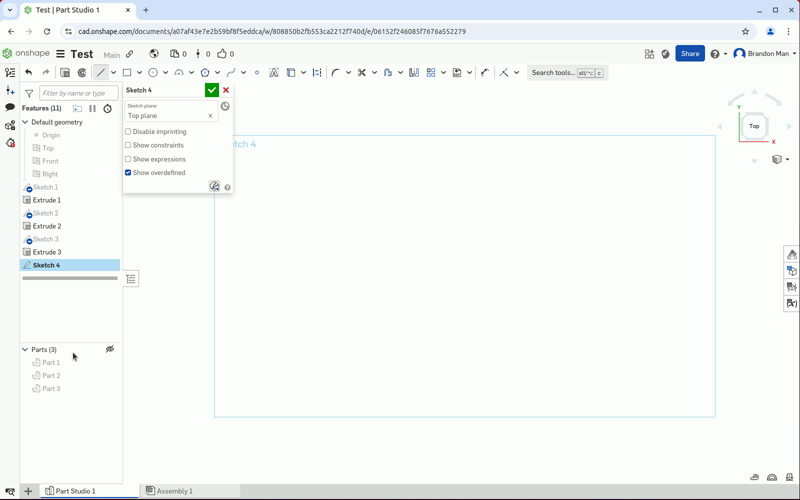
mouse_move(519, 391)
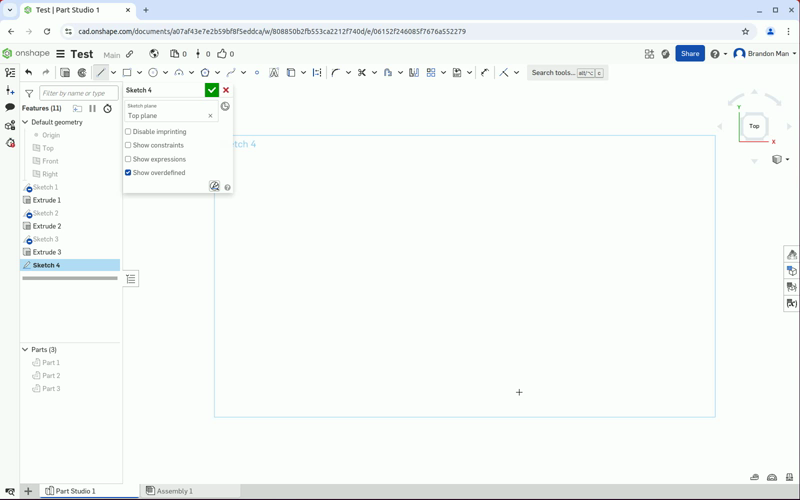
click(519, 391)
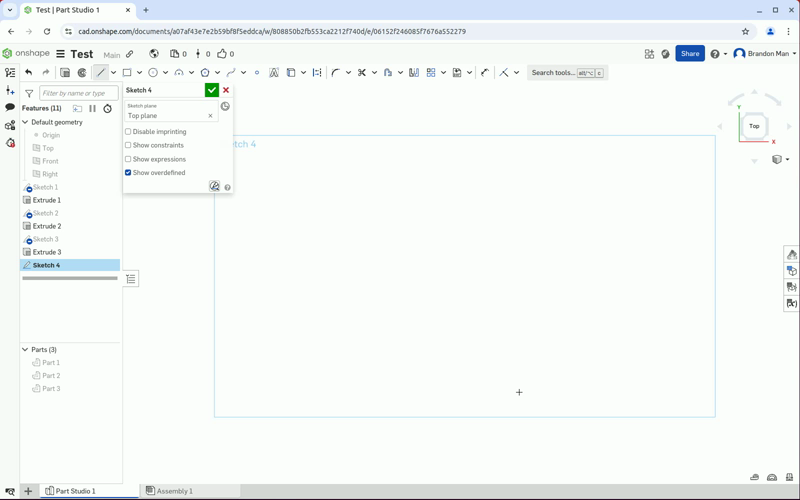
key_up(shift)
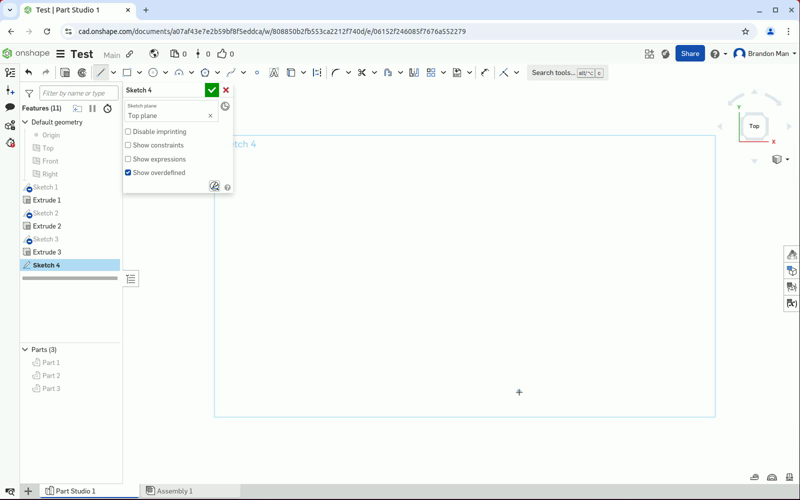
key_down(shift)
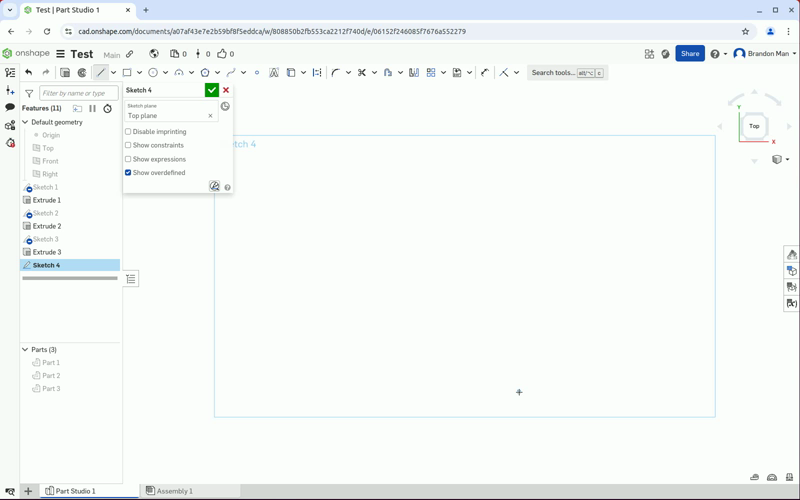
mouse_move(549, 391)
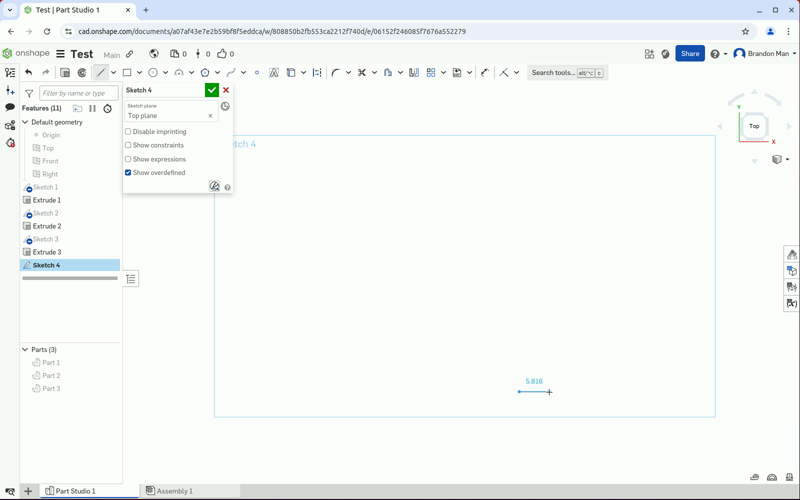
mouse_move(544, 391)
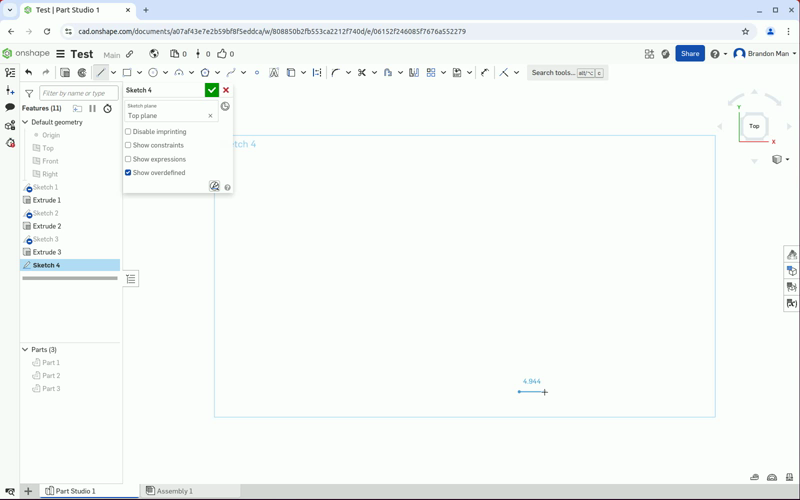
click(544, 391)
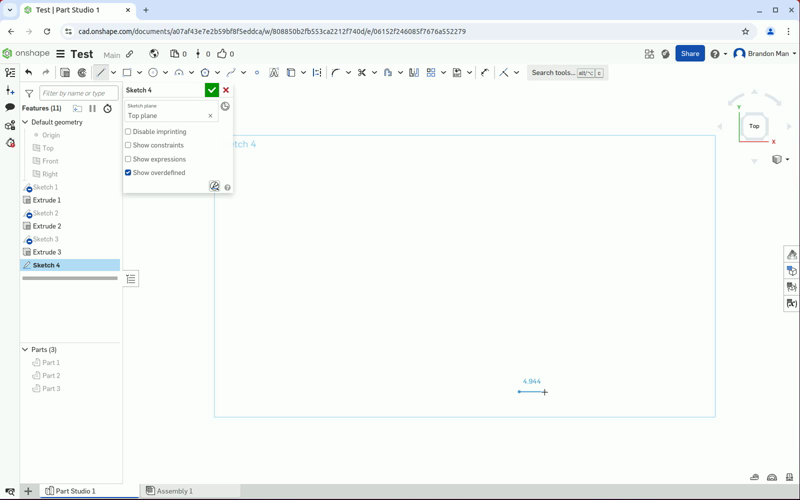
key_up(shift)
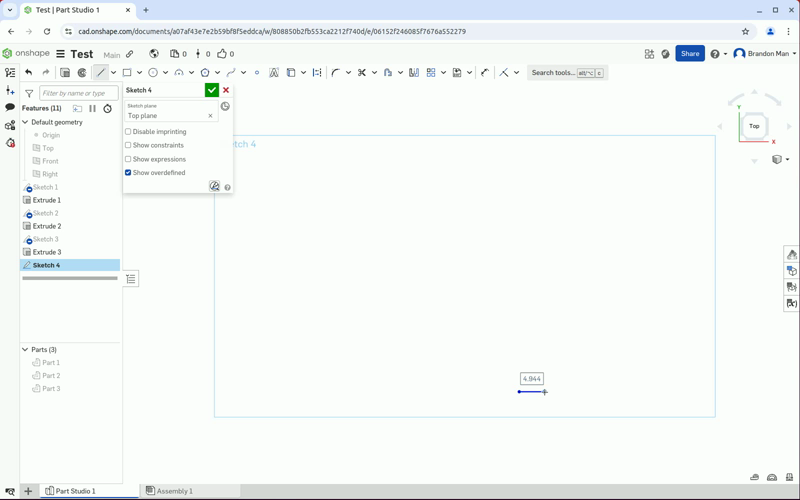
key_down(shift)
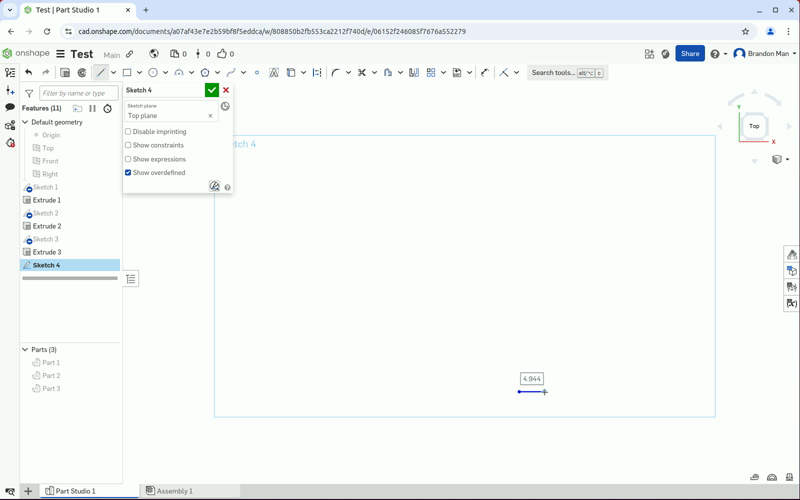
mouse_move(544, 174)
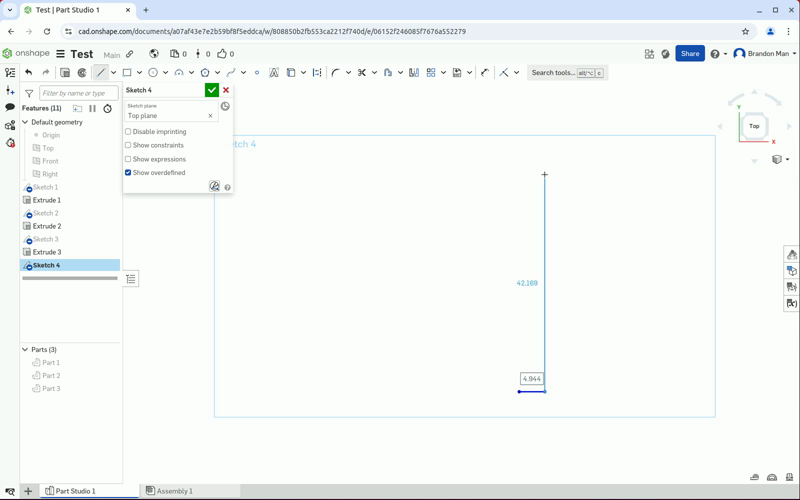
click(544, 174)
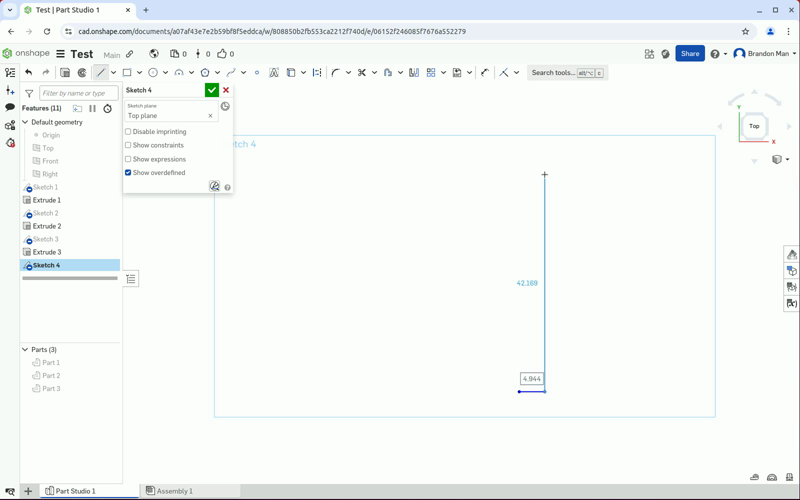
key_up(shift)
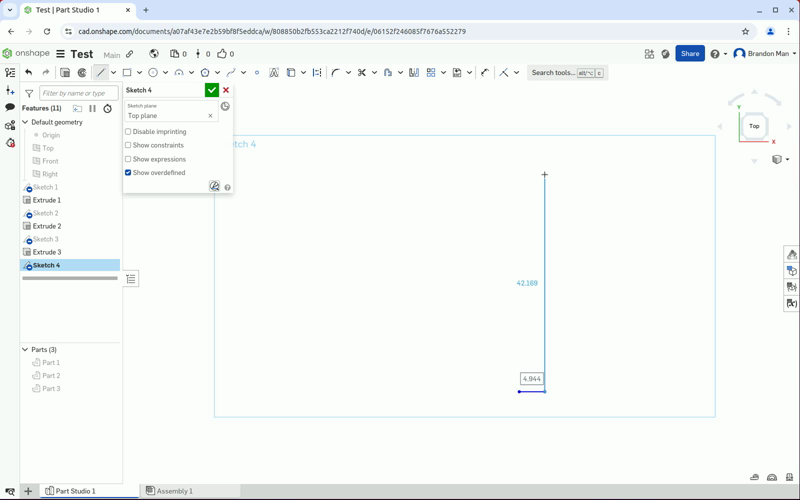
key_down(shift)
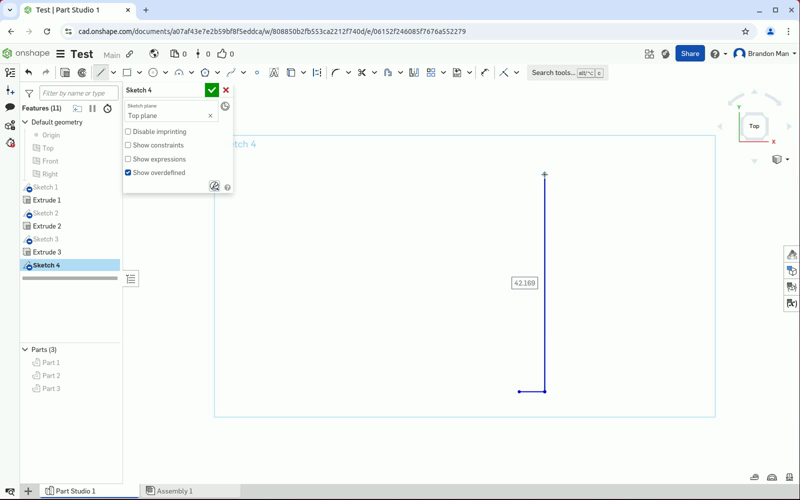
mouse_move(574, 174)
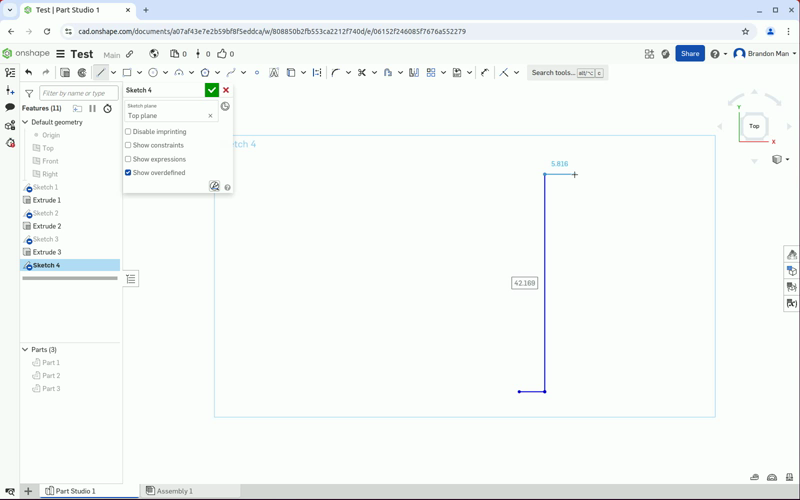
mouse_move(519, 174)
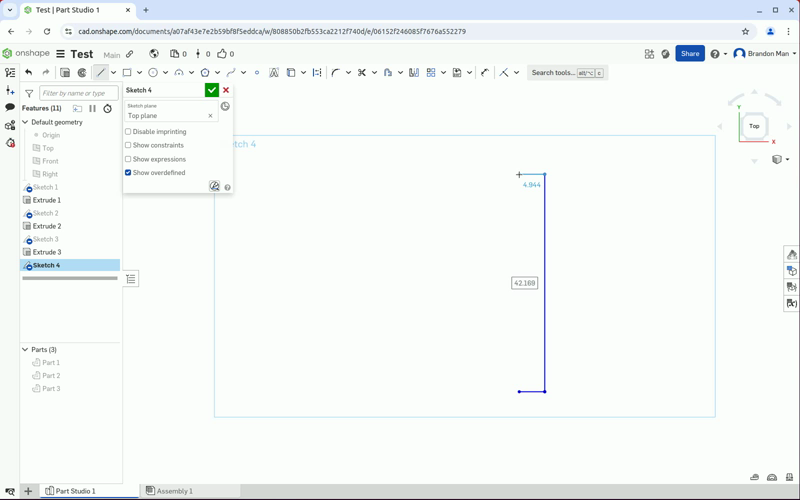
click(519, 174)
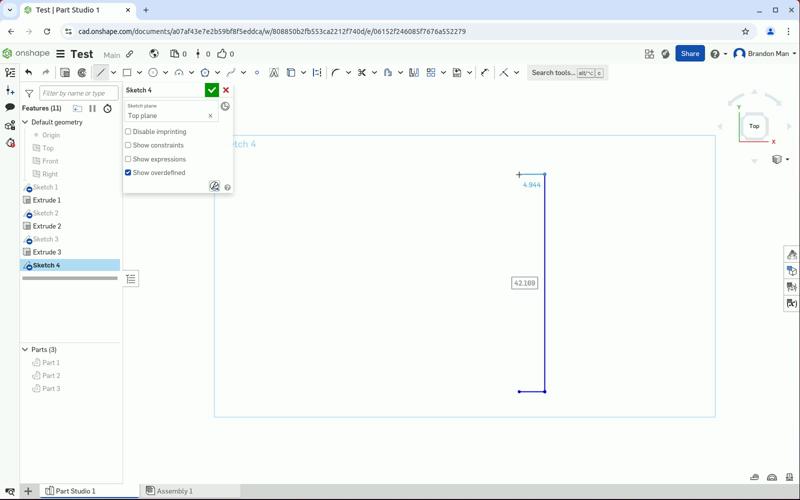
key_up(shift)
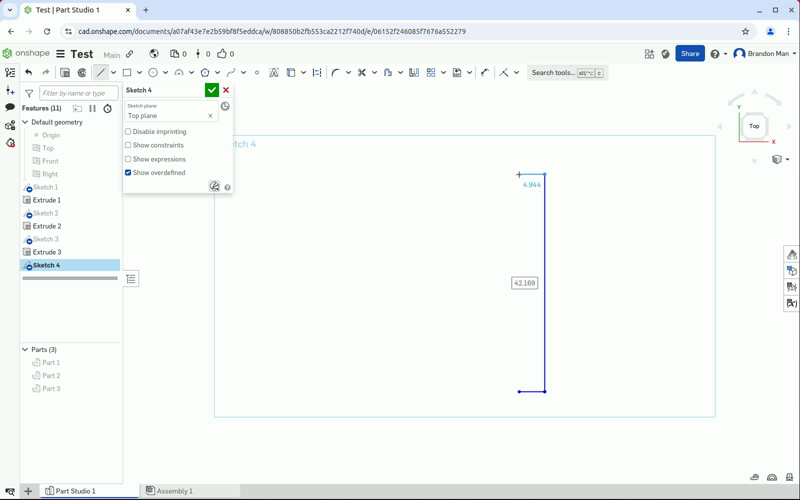
key_down(shift)
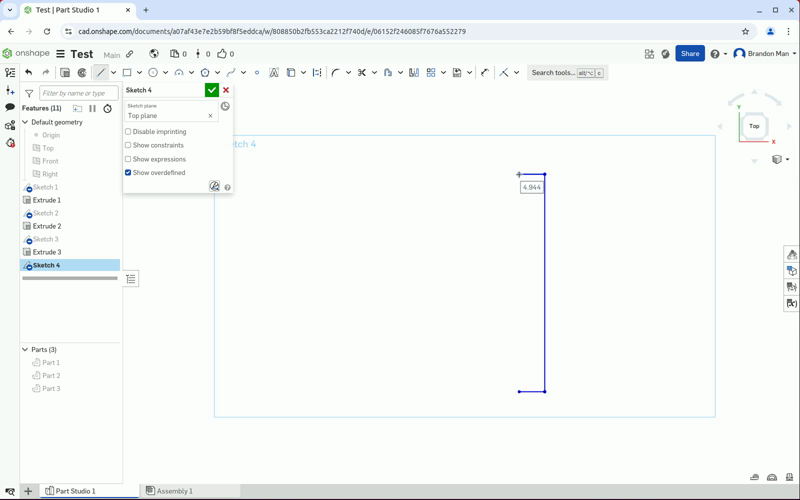
mouse_move(519, 391)
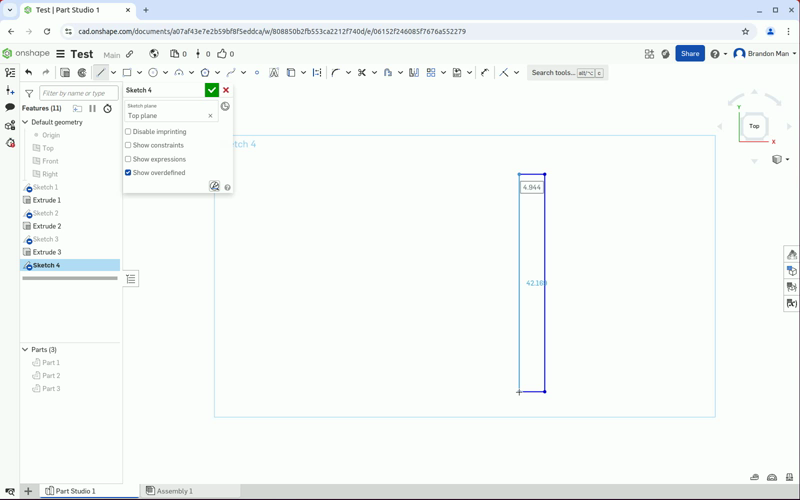
key_up(shift)
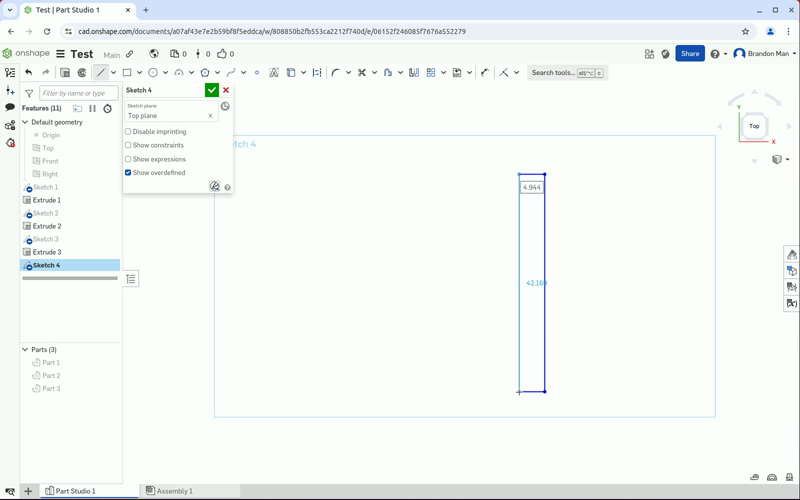
click(519, 391)
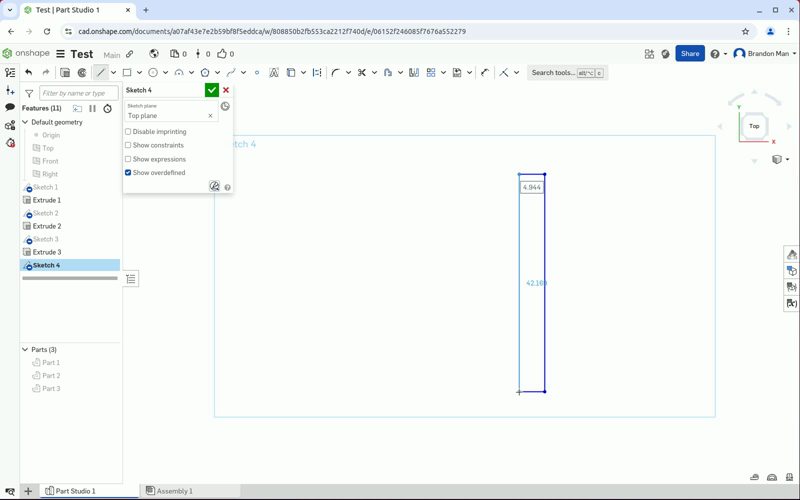
key(esc)
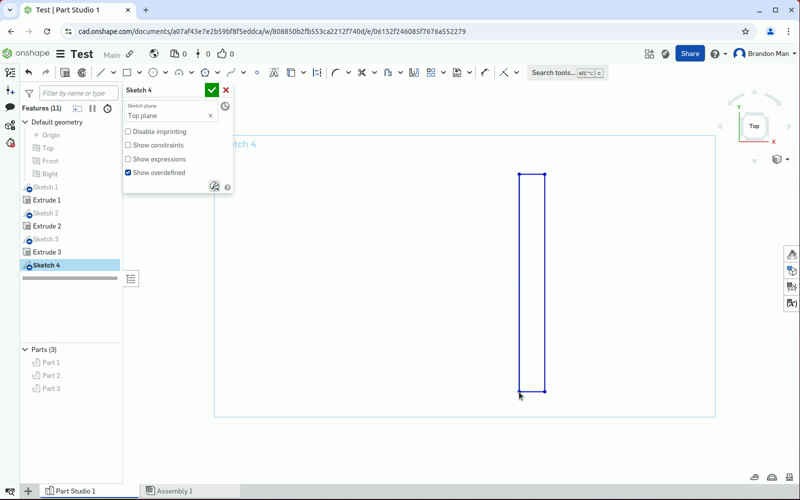
mouse_move(526, 324)
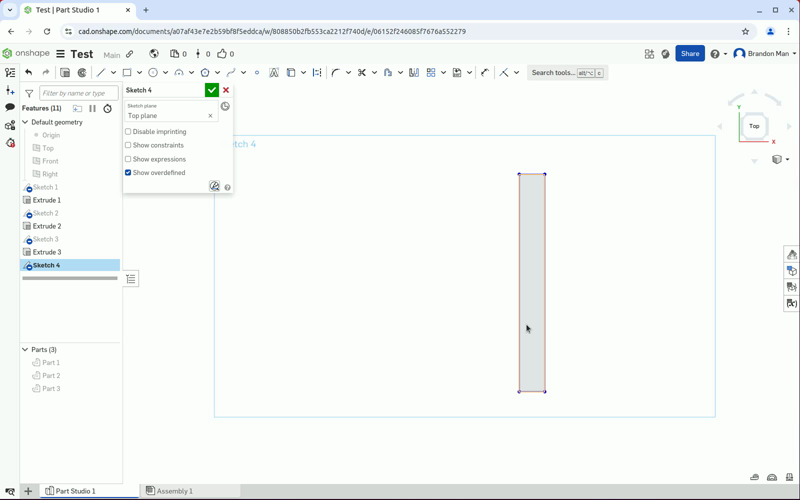
click(526, 324)
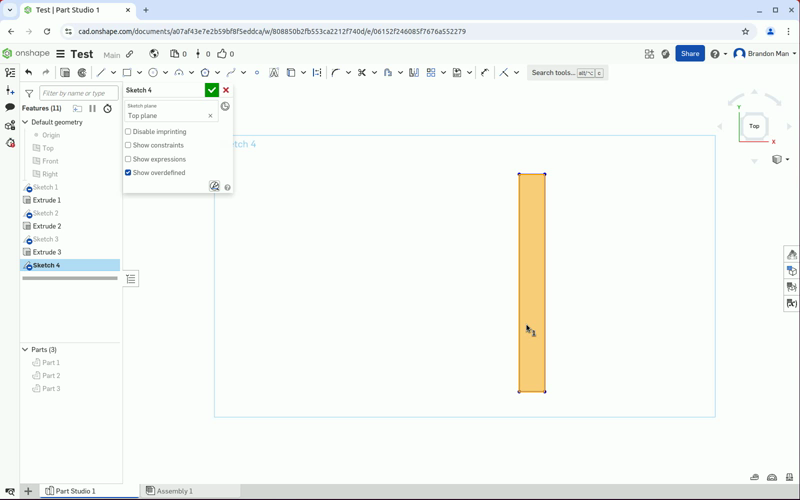
mouse_move(73, 352)
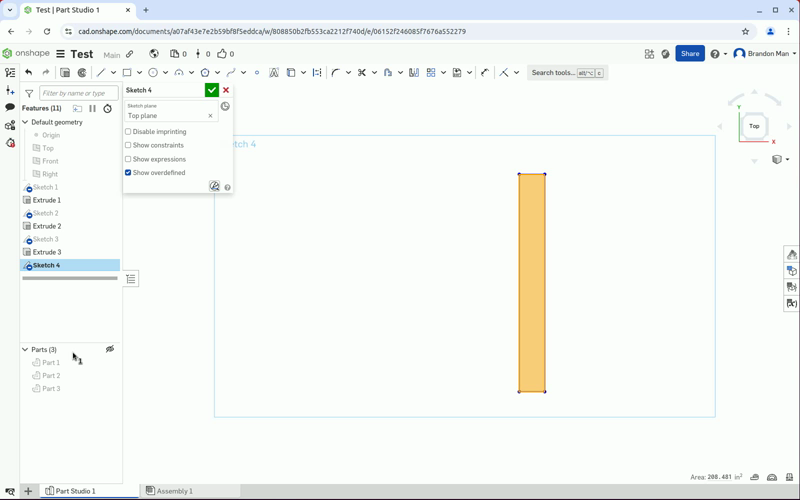
key(shift+y)
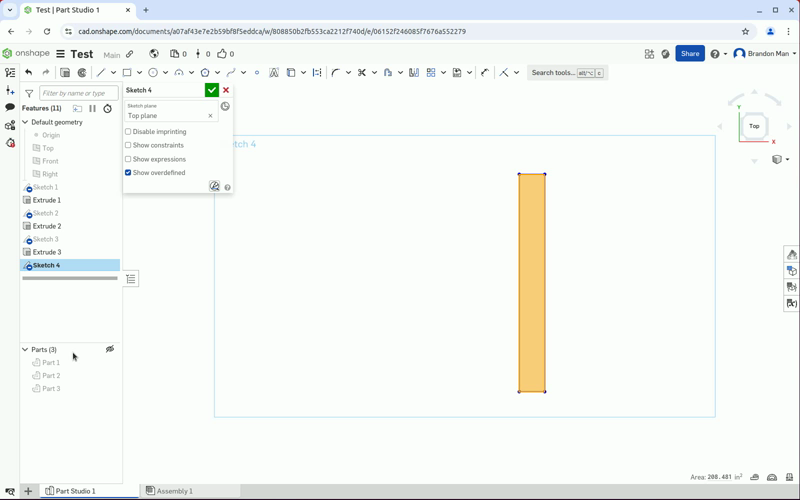
key(shift+e)
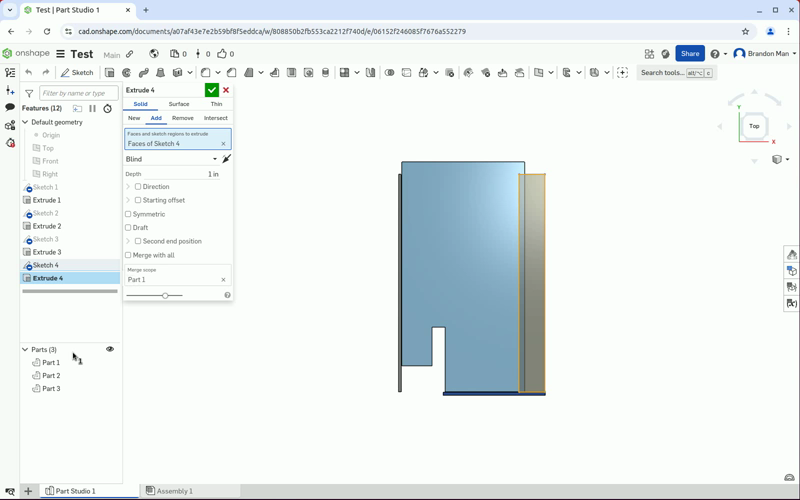
mouse_move(143, 106)
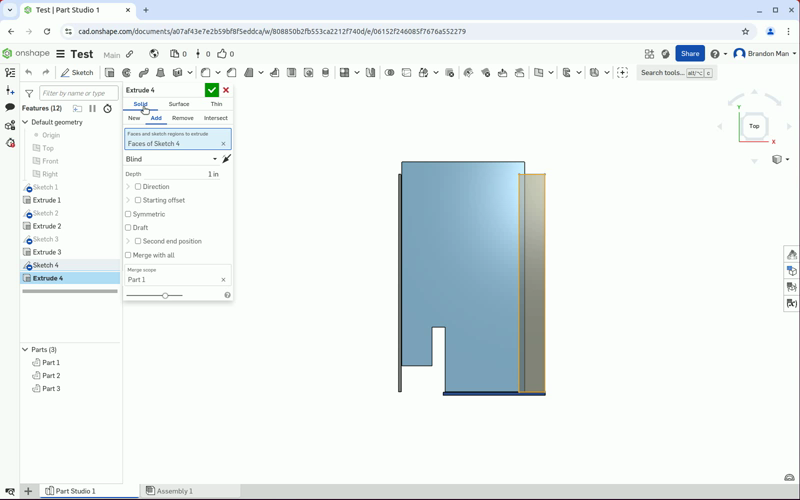
click(143, 106)
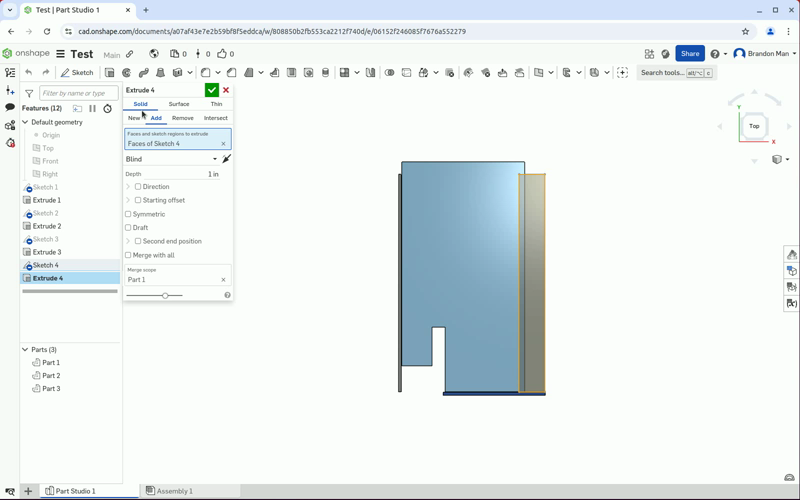
mouse_move(137, 120)
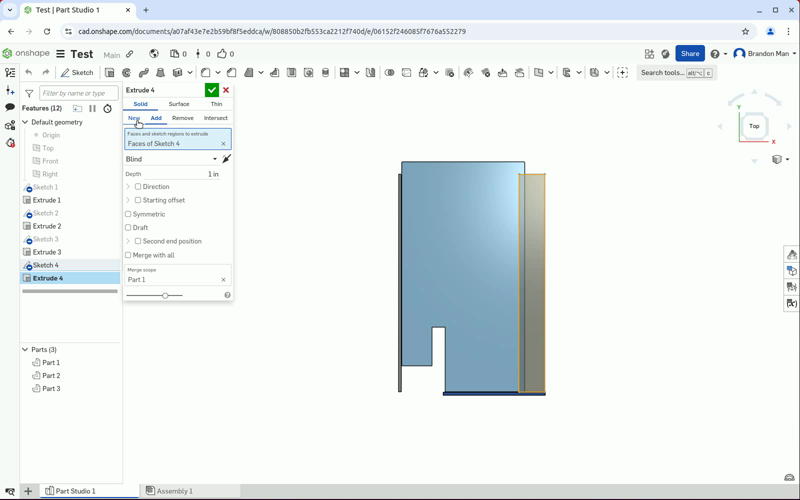
click(137, 120)
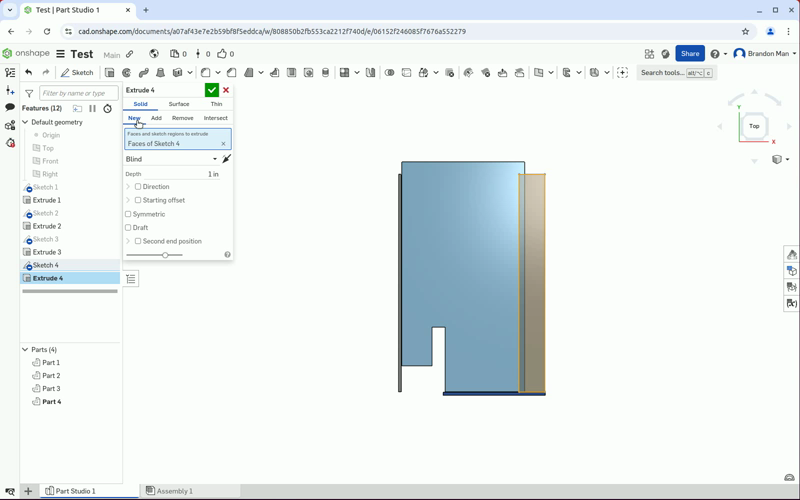
key(tab, 4)
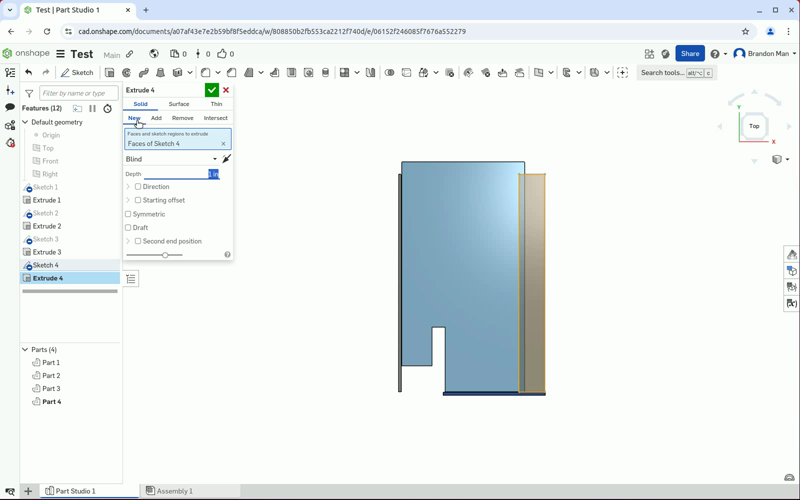
text(4.814)
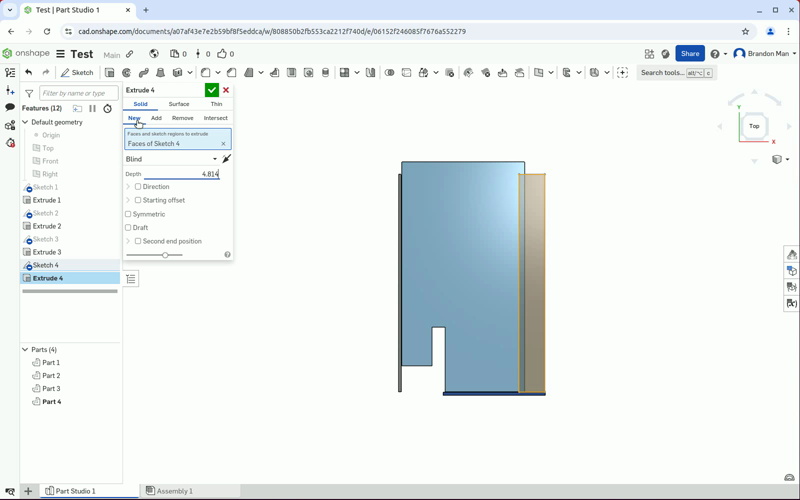
key(enter)
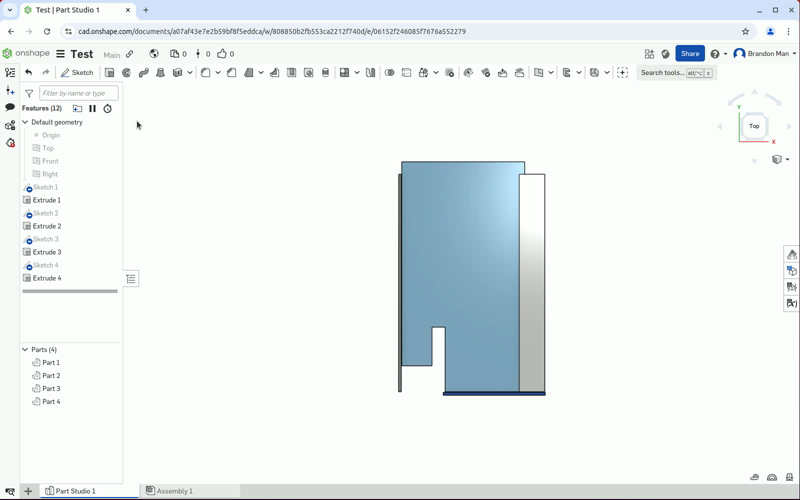
key(shift+h)
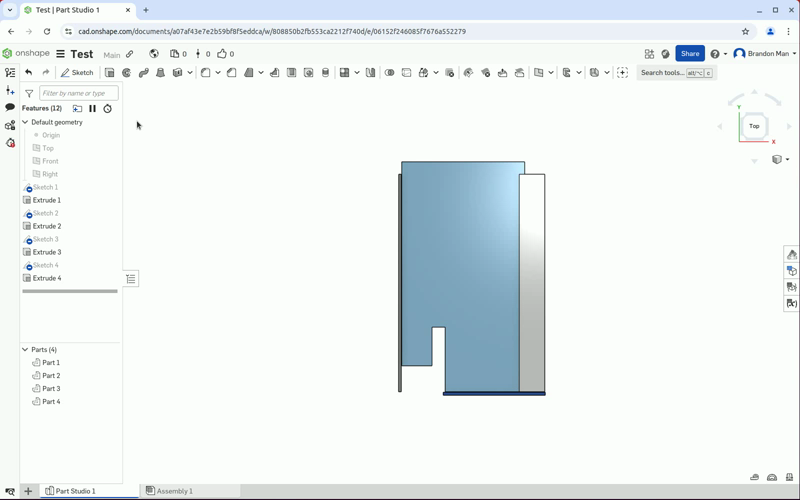
key(shift+h)
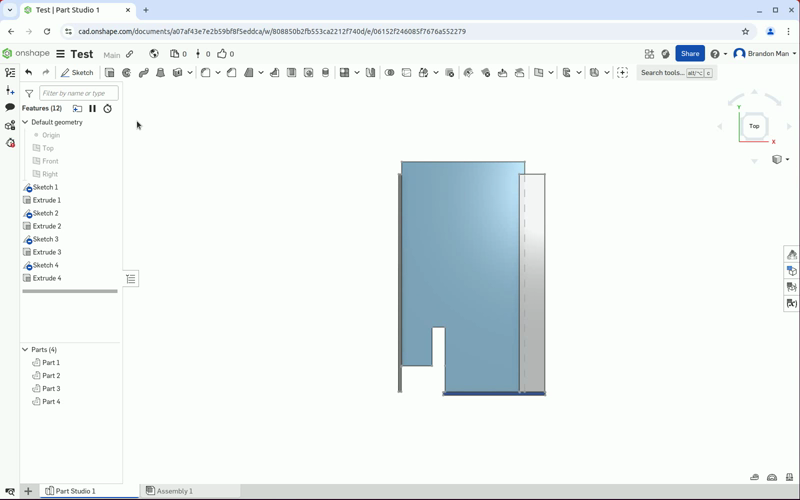
key(shift+7)
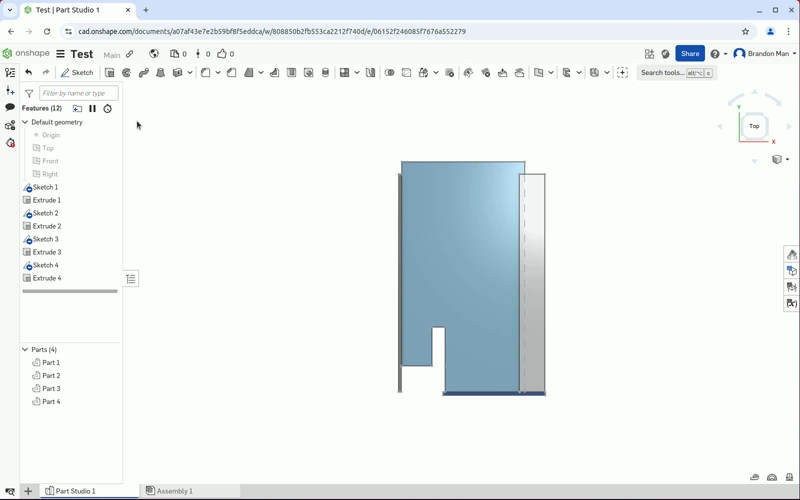
key(up, 3)
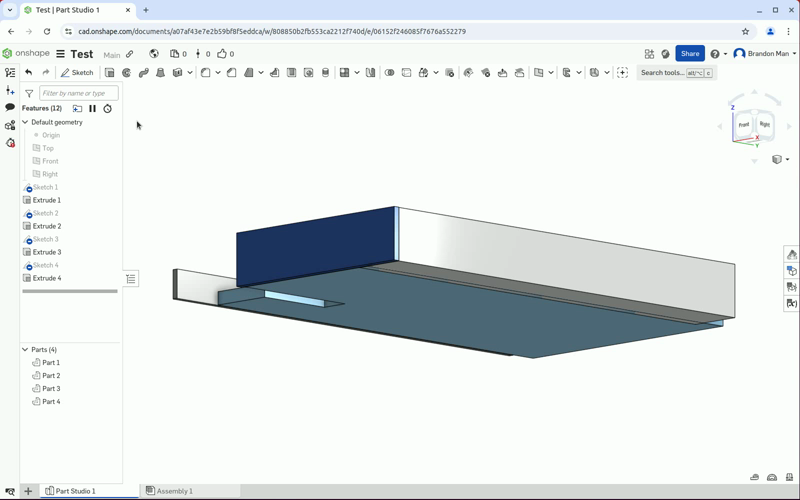
key(left, 3)
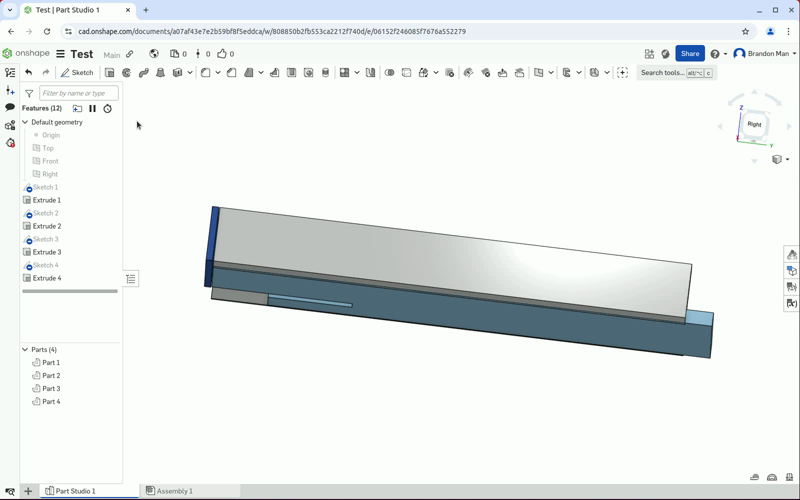
key(right, 3)
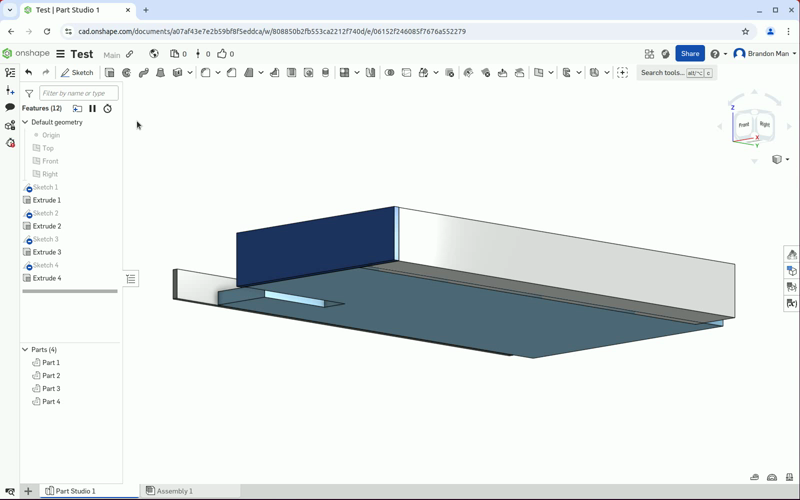
key(down, 3)
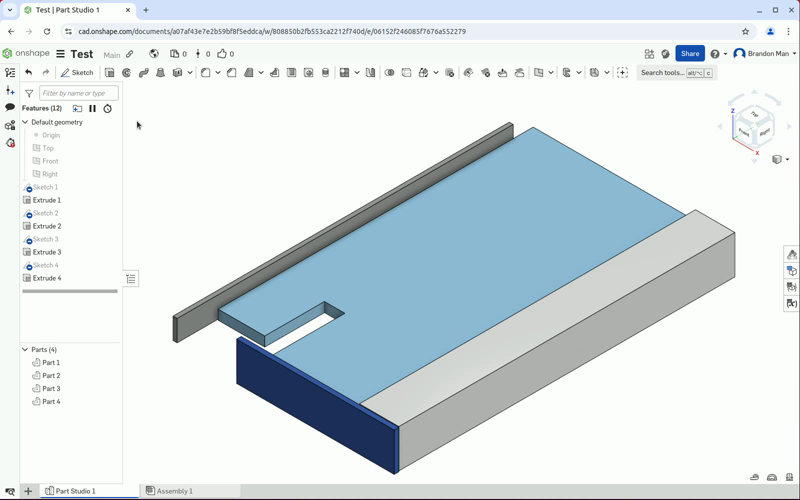
mouse_move(73, 189)
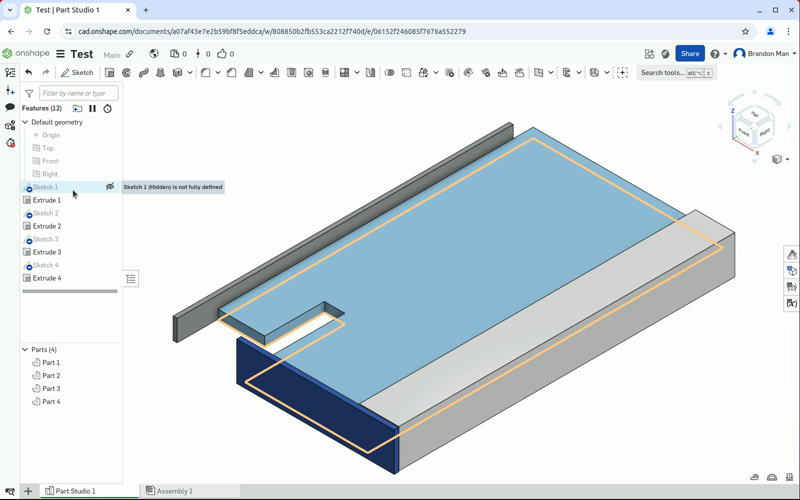
click(73, 189)